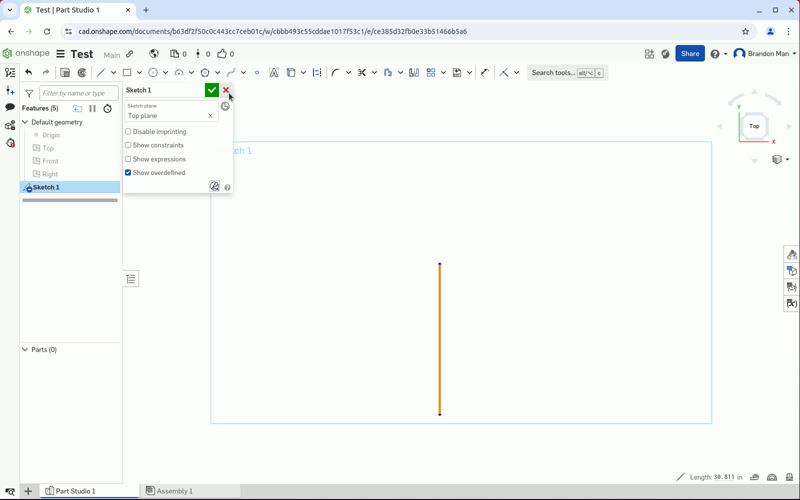
key(shift+h)
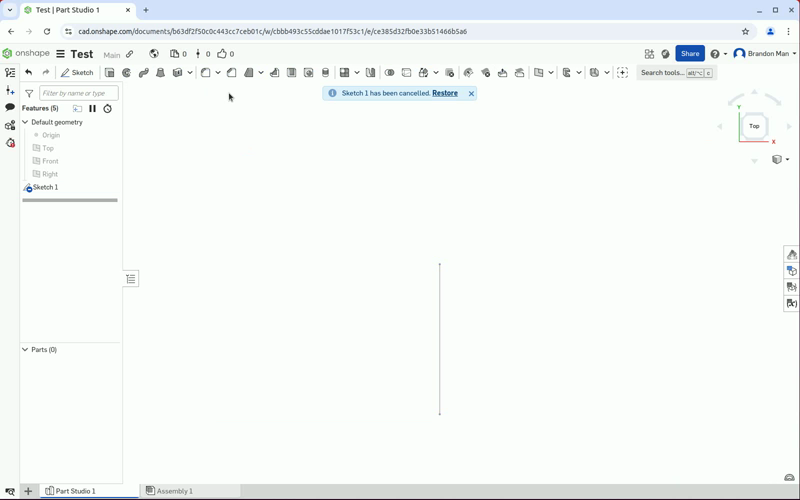
key(shift+s)
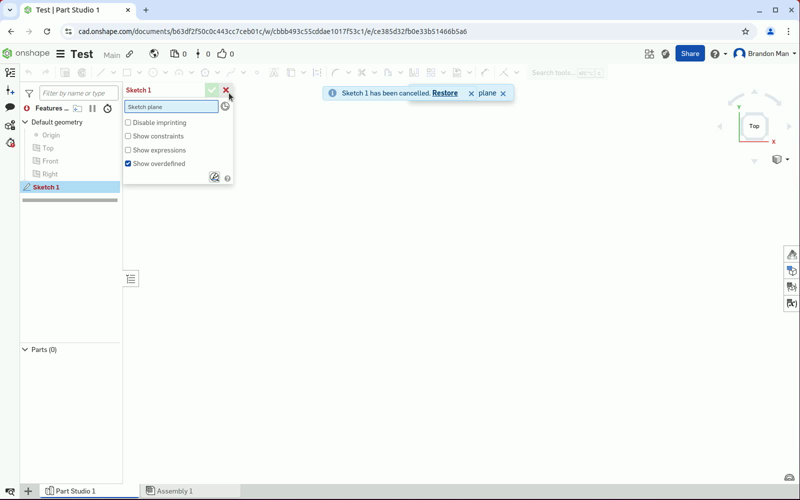
mouse_move(73, 150)
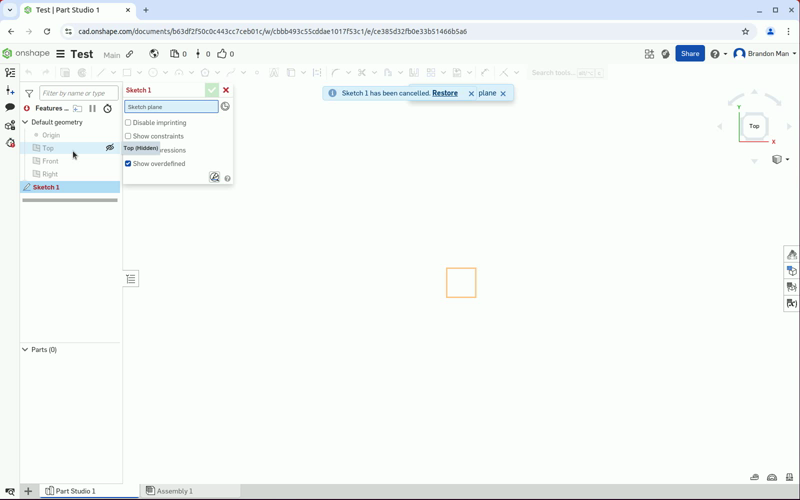
click(73, 150)
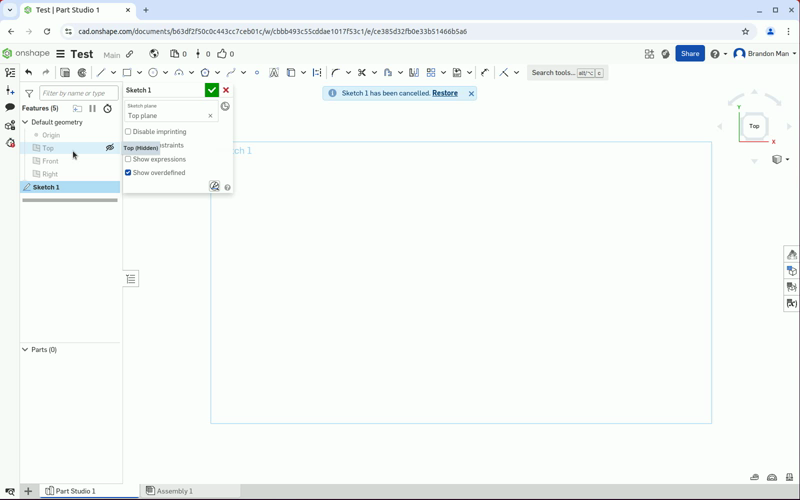
mouse_move(73, 352)
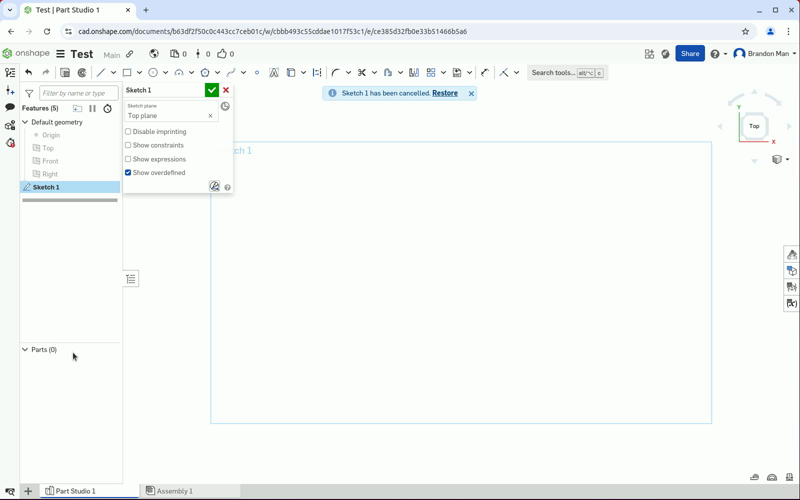
key(y)
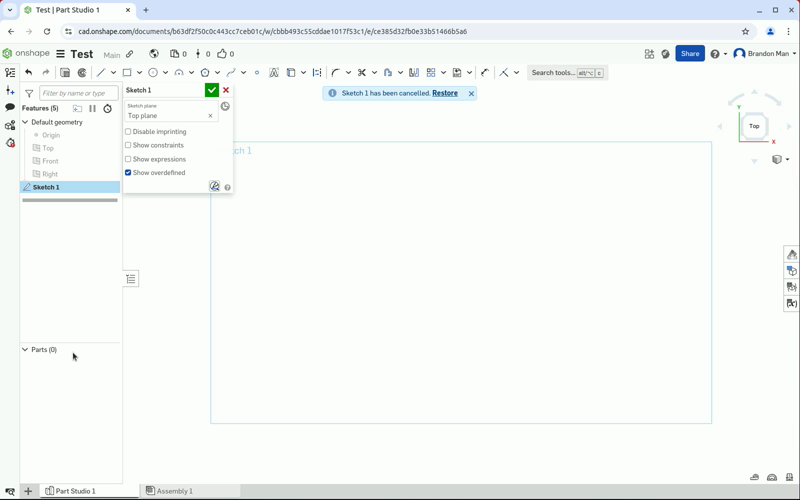
key(a)
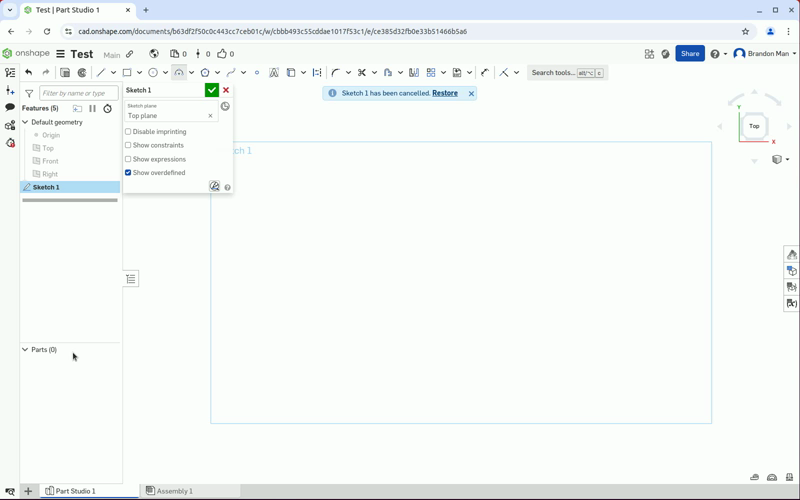
key_down(shift)
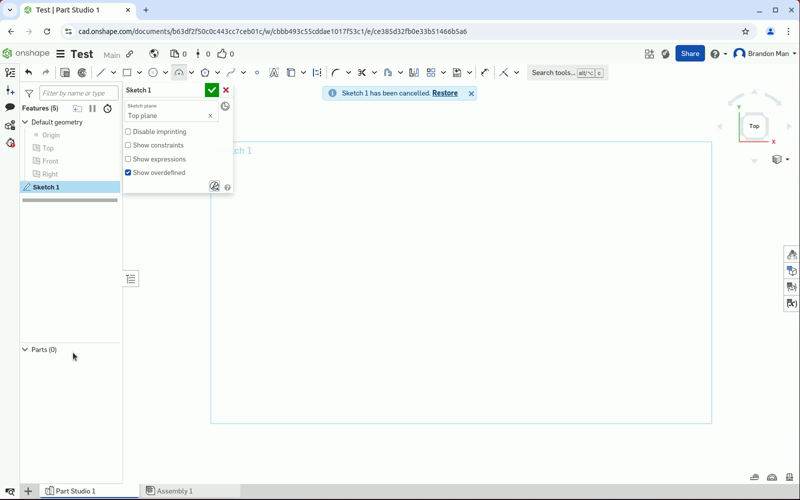
mouse_move(423, 312)
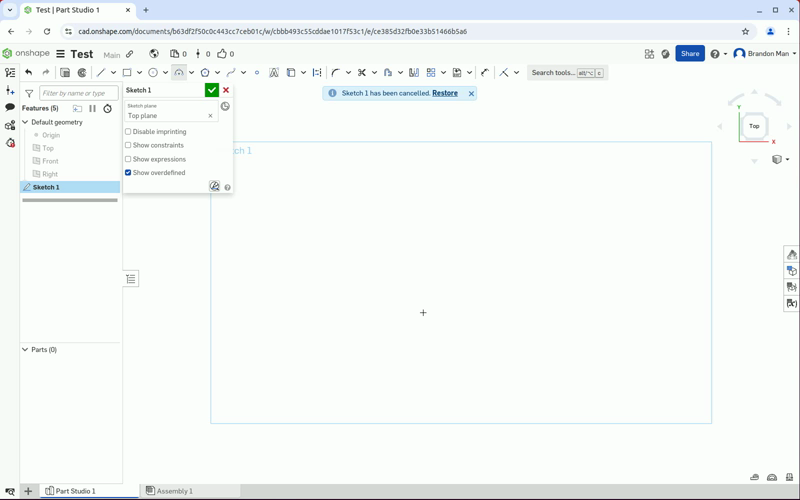
click(423, 312)
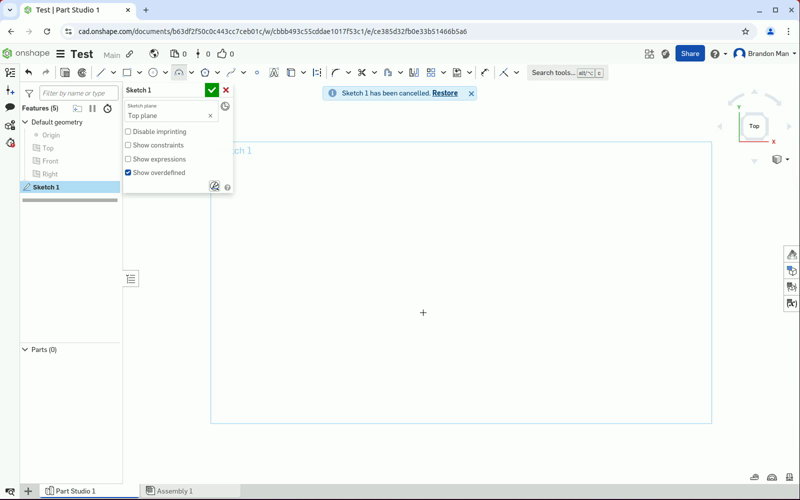
key_up(shift)
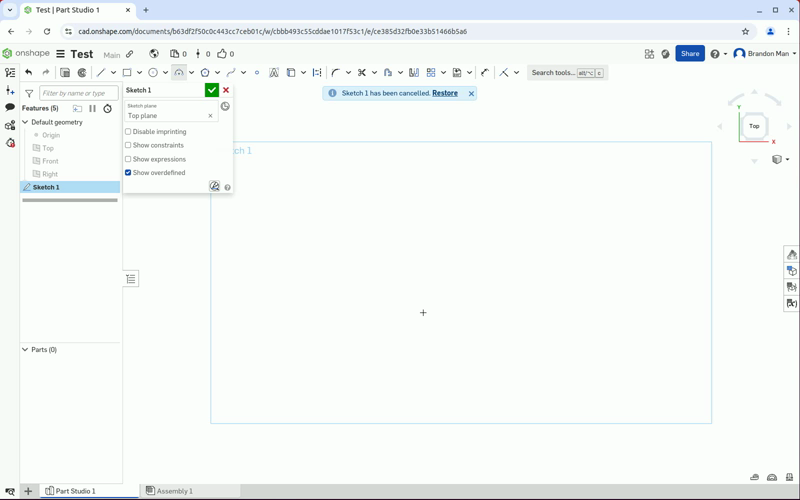
key_down(shift)
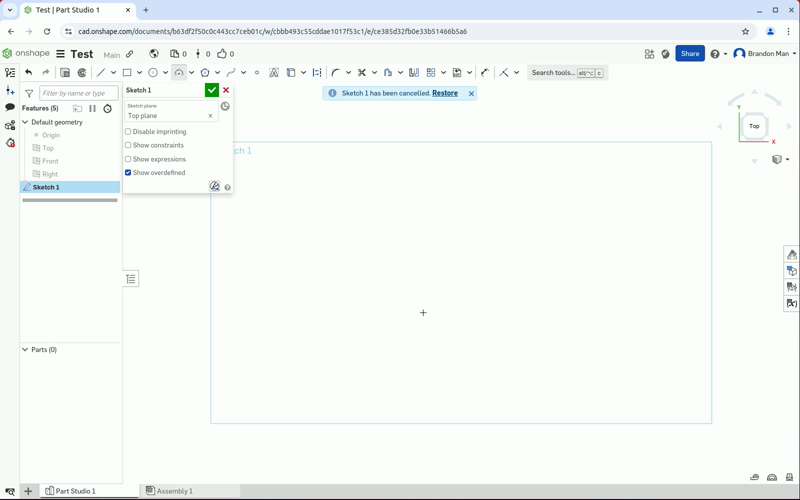
mouse_move(429, 318)
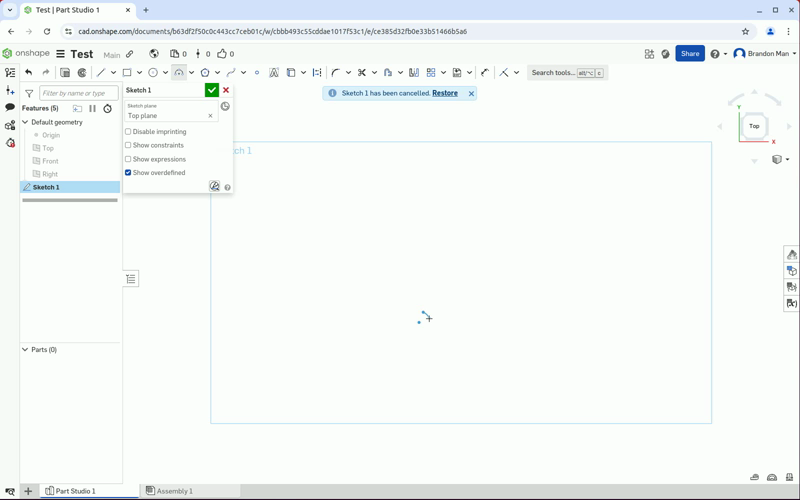
click(429, 318)
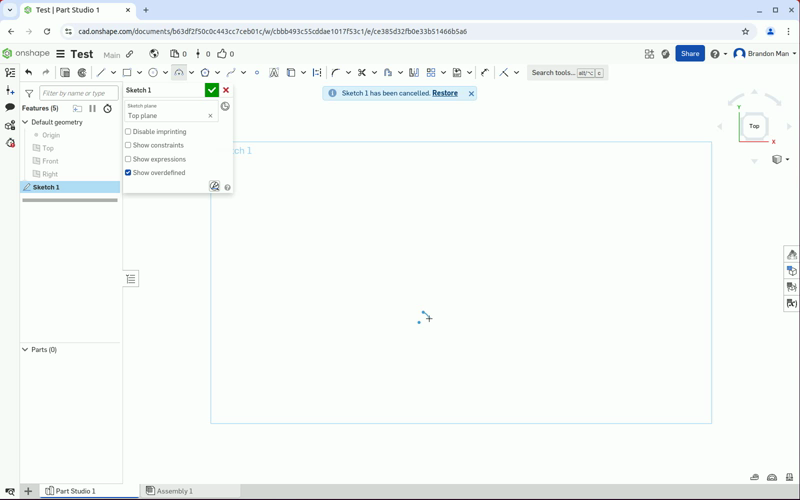
mouse_move(425, 316)
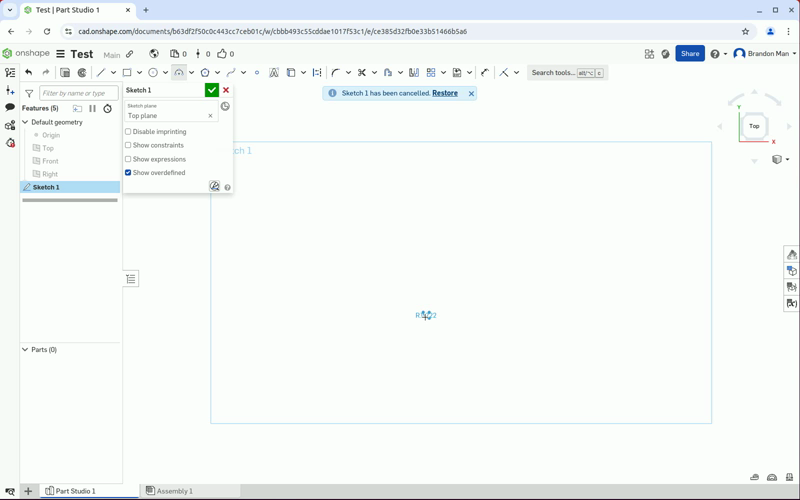
click(425, 316)
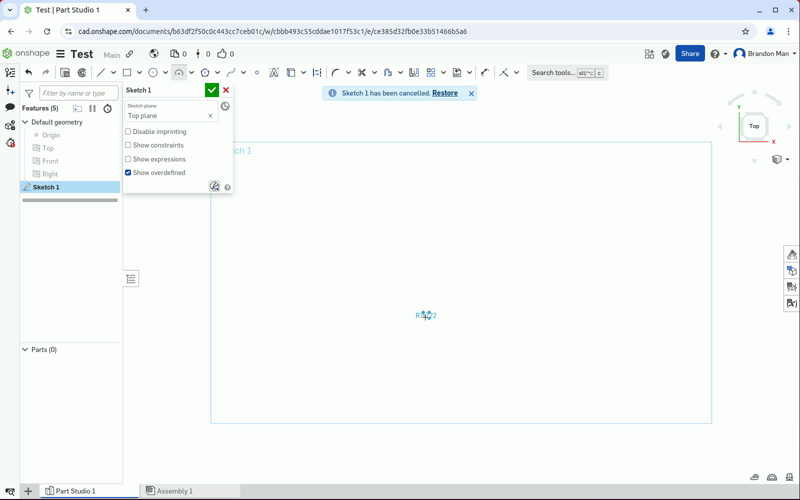
key_up(shift)
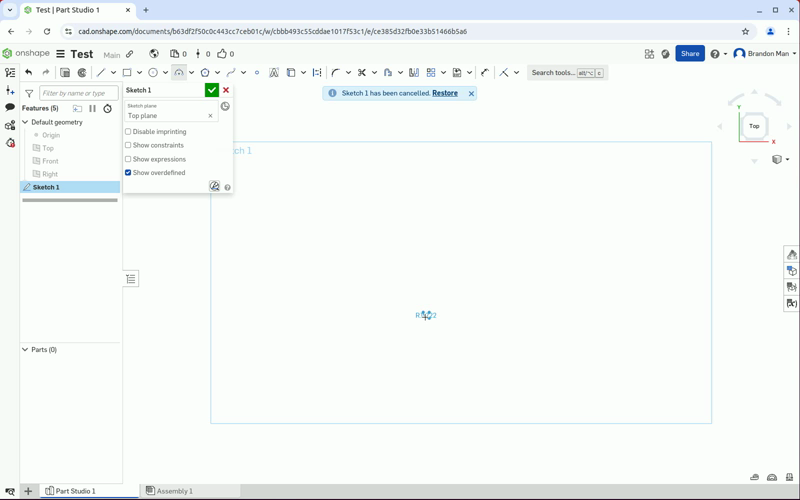
key(esc)
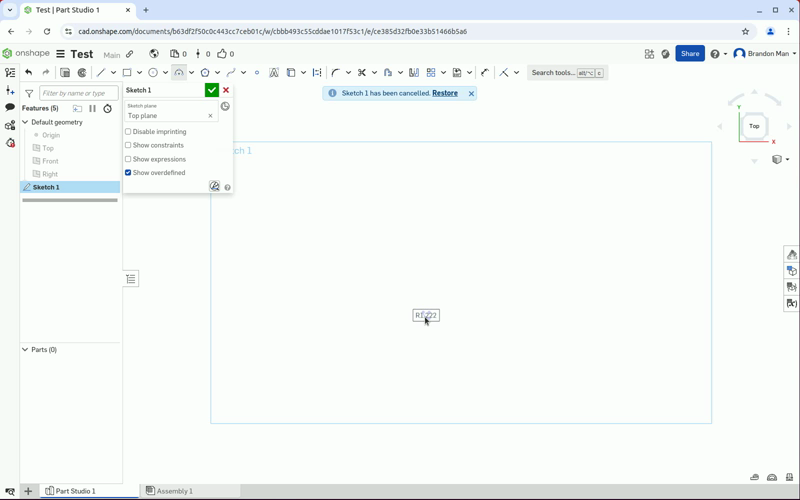
key(l)
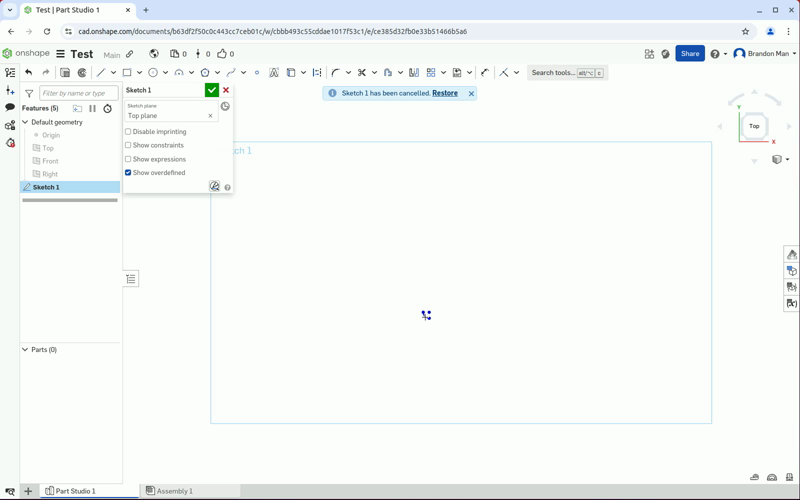
mouse_move(429, 318)
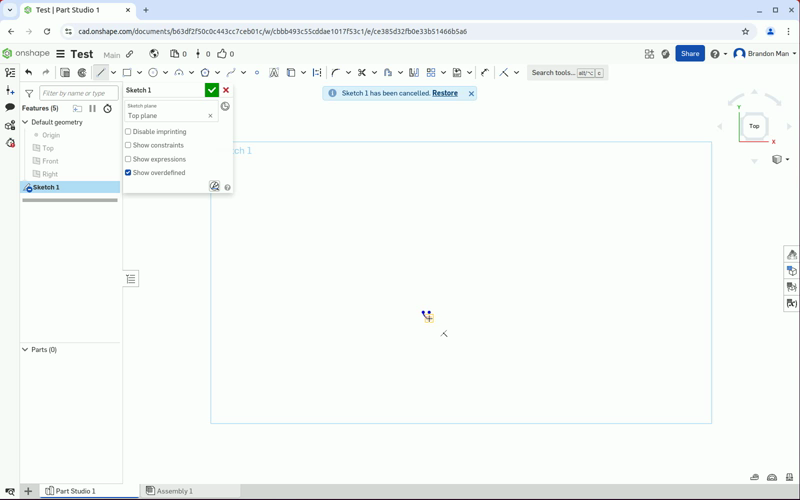
scroll(6)
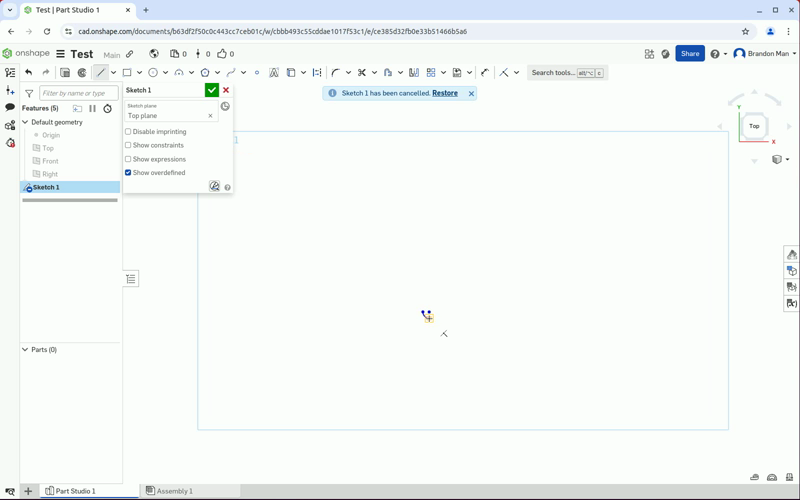
scroll(6)
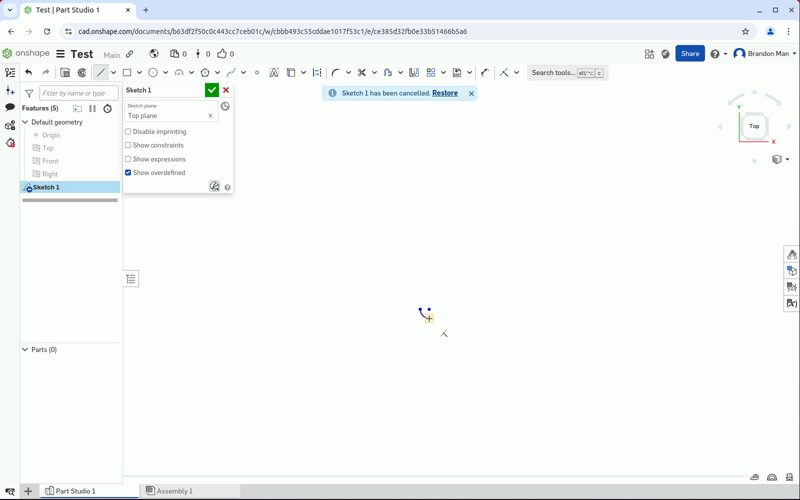
scroll(6)
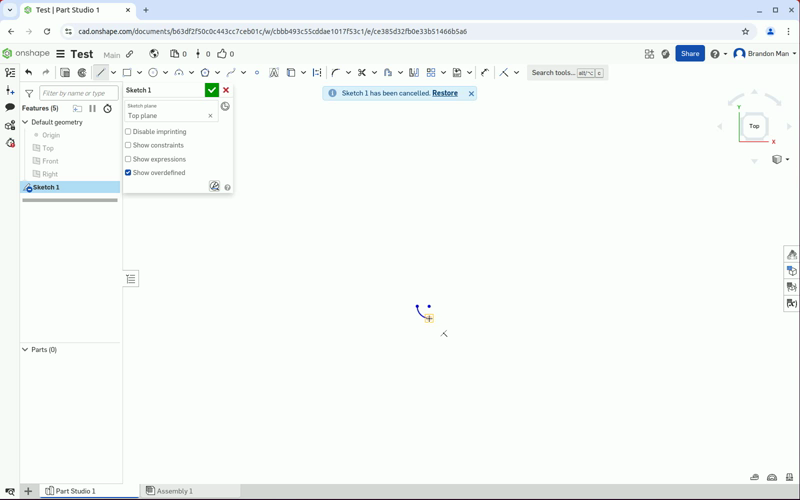
scroll(6)
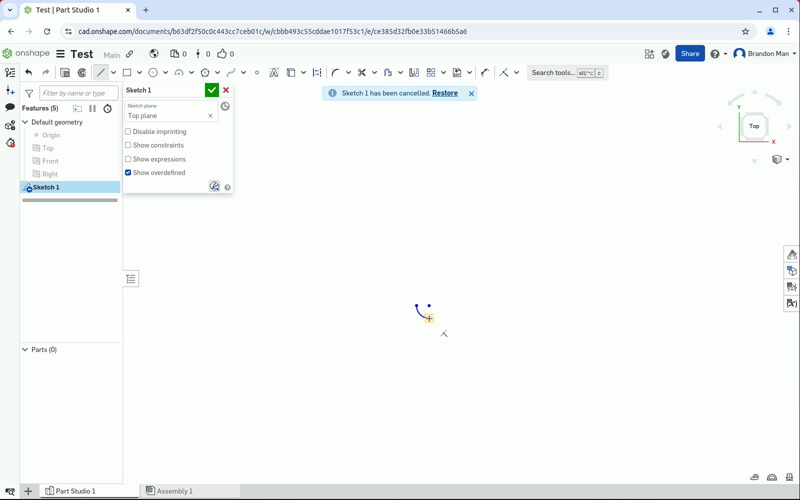
scroll(6)
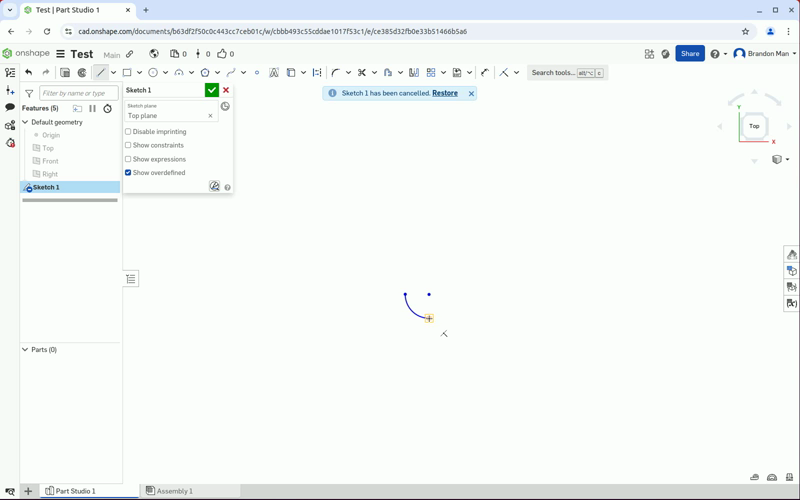
scroll(6)
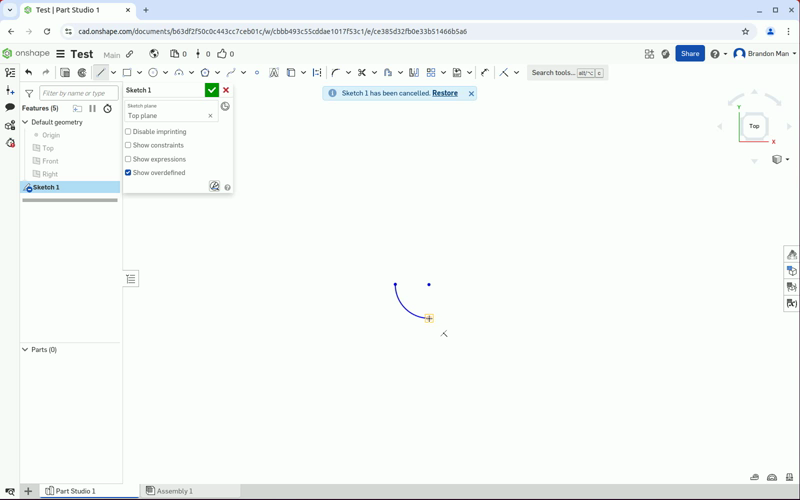
scroll(6)
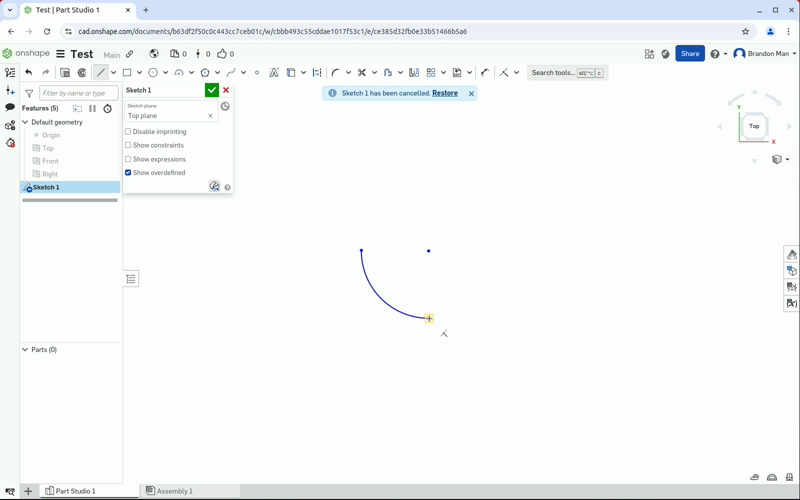
click(429, 318)
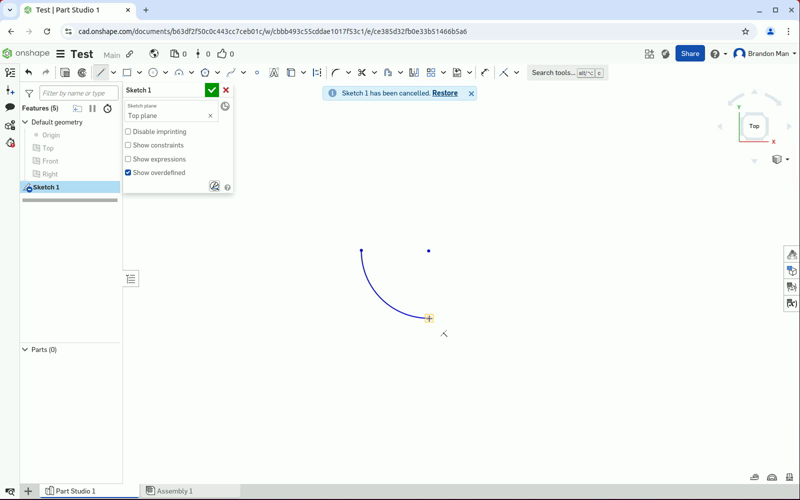
scroll(-6)
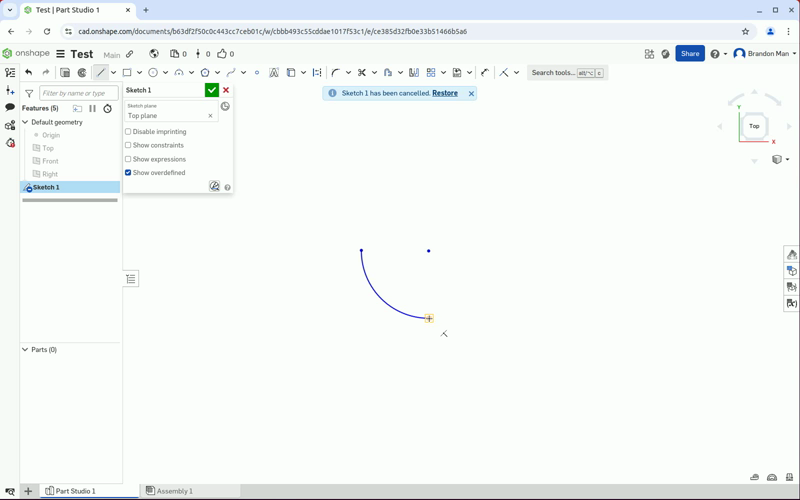
scroll(-6)
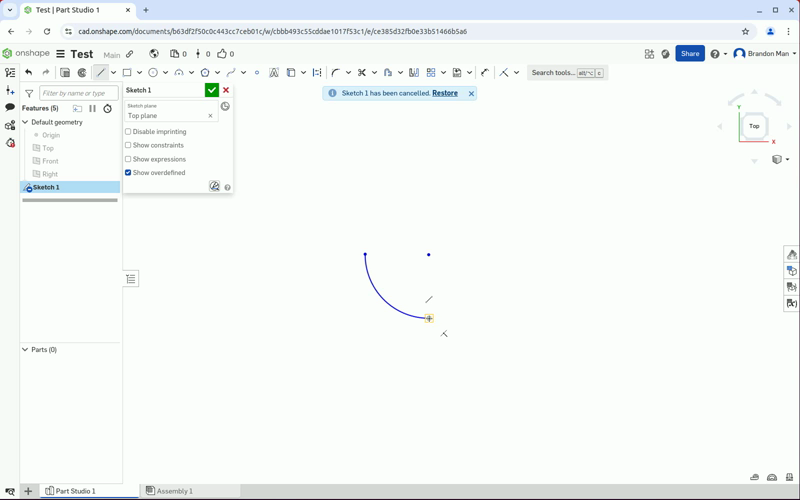
scroll(-6)
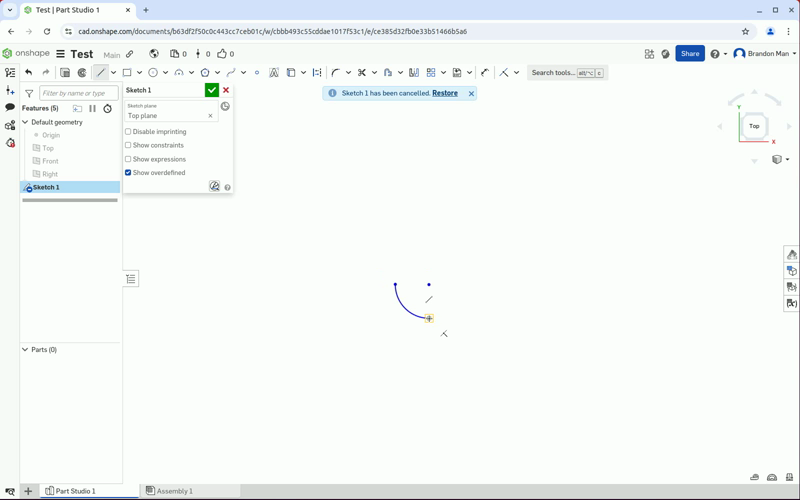
scroll(-6)
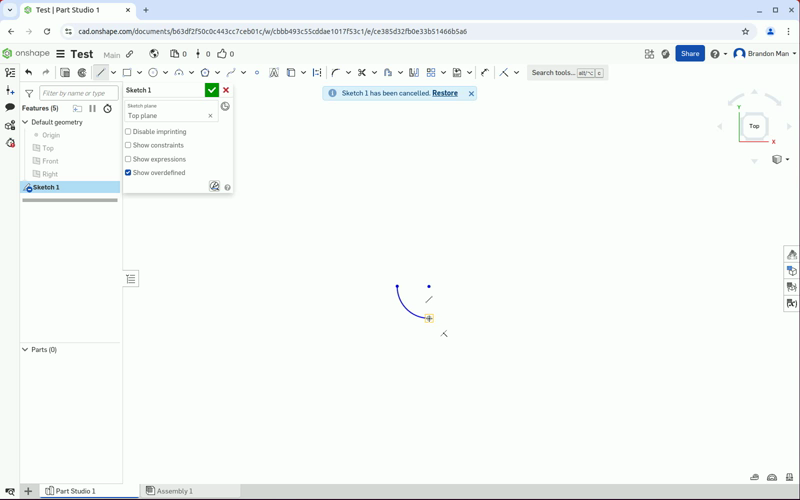
scroll(-6)
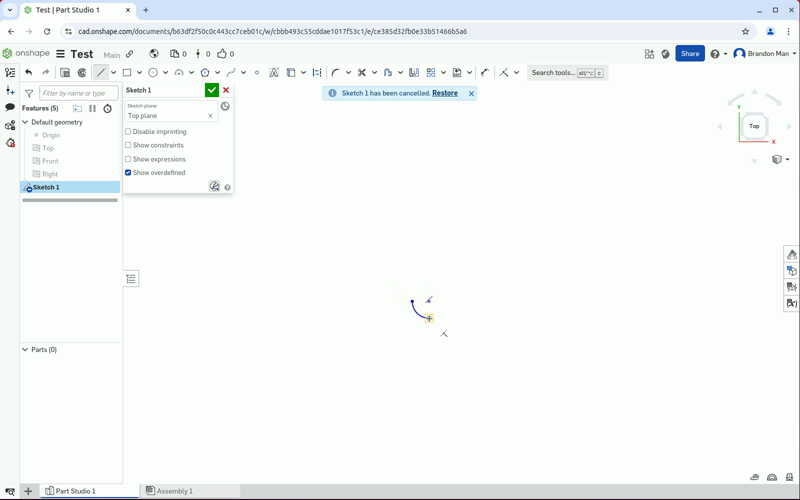
scroll(-6)
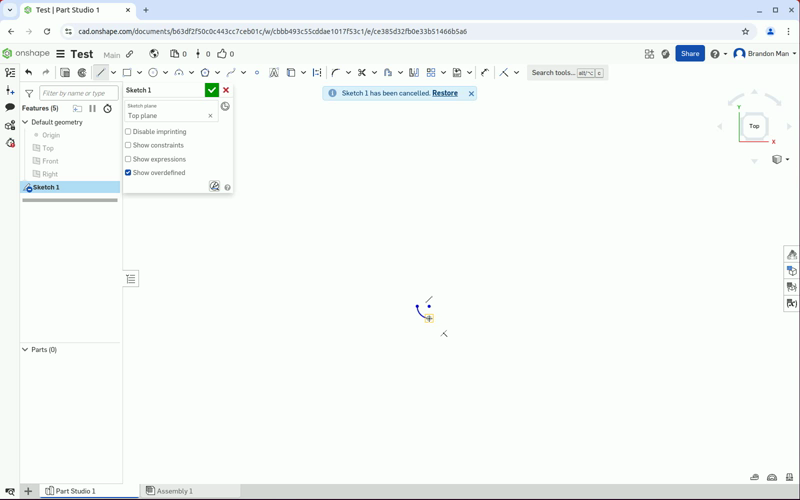
scroll(-6)
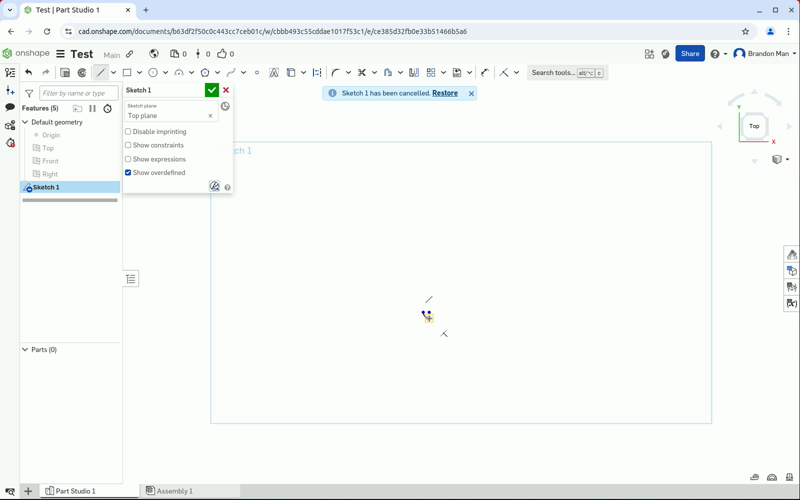
key_down(shift)
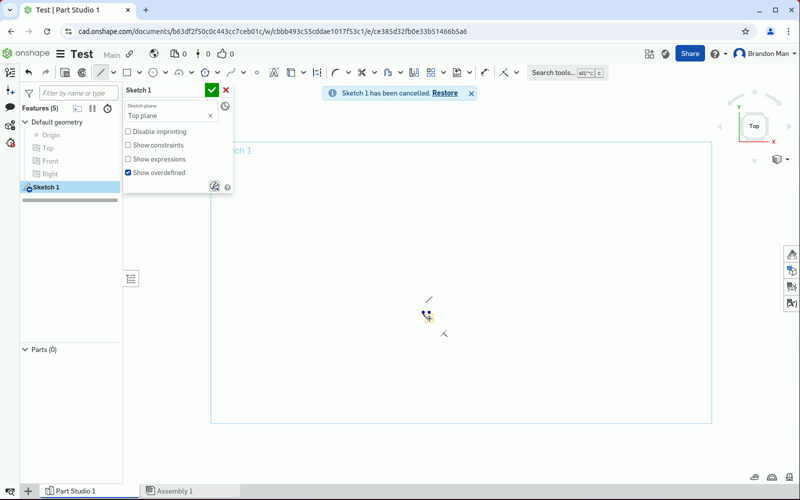
mouse_move(528, 318)
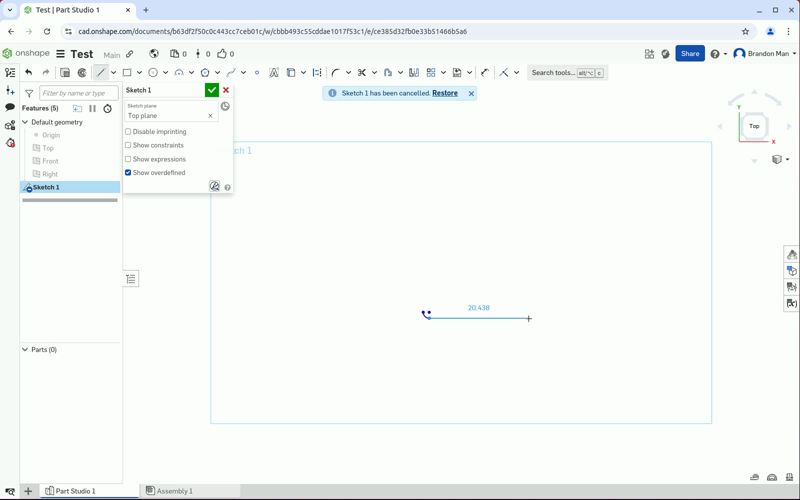
click(528, 318)
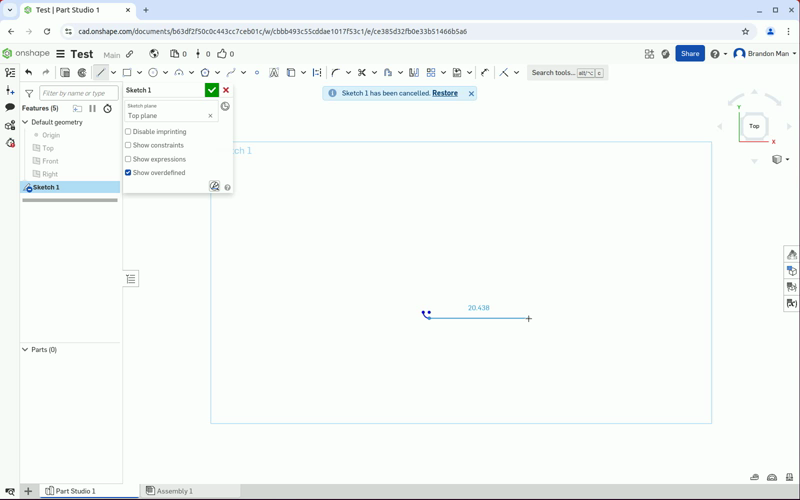
key_up(shift)
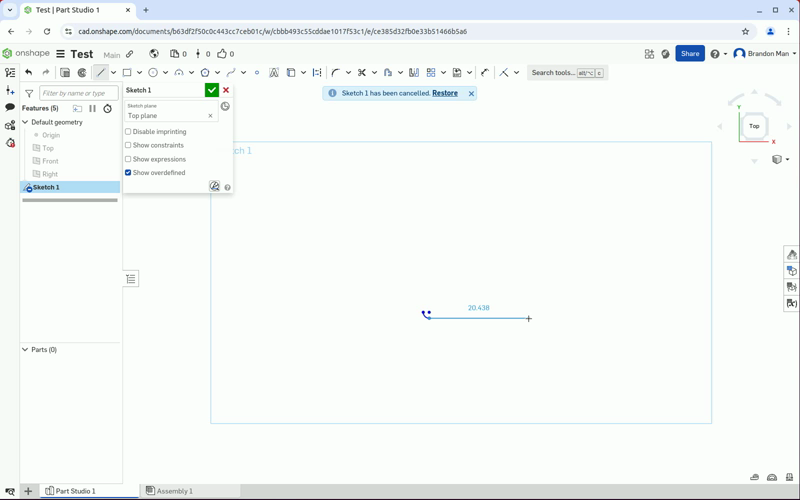
key(esc)
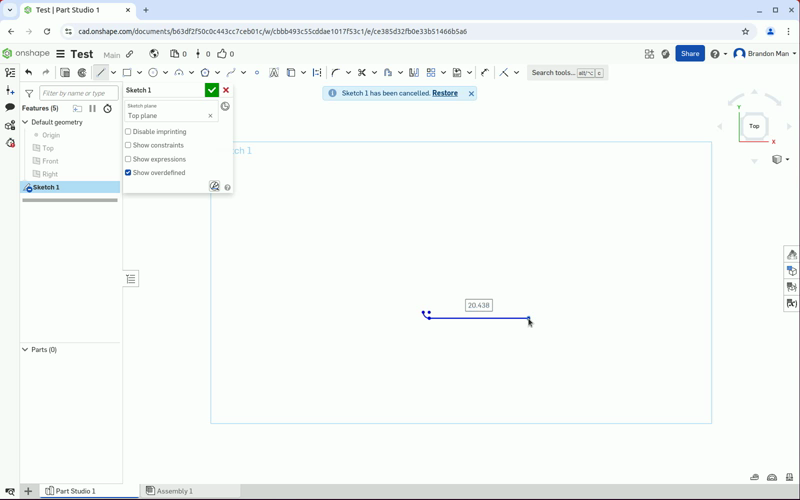
key(a)
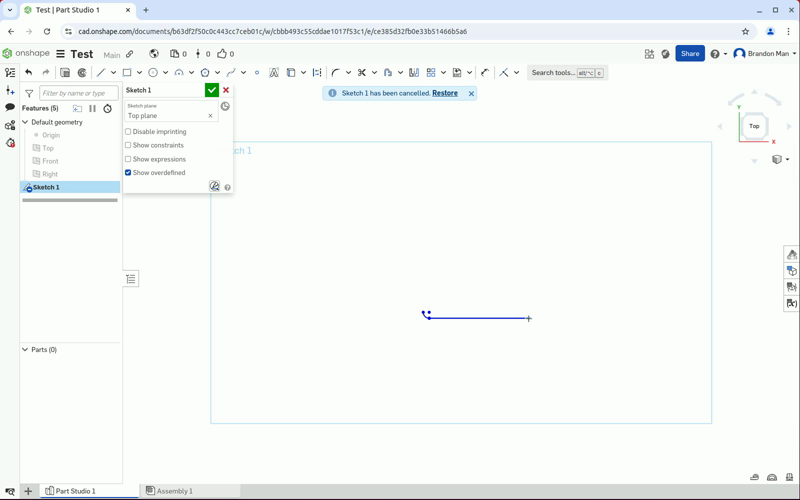
mouse_move(528, 318)
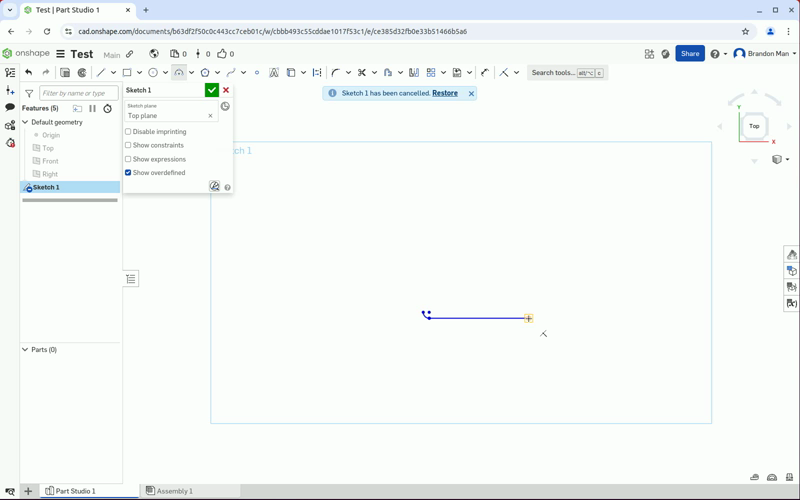
click(528, 318)
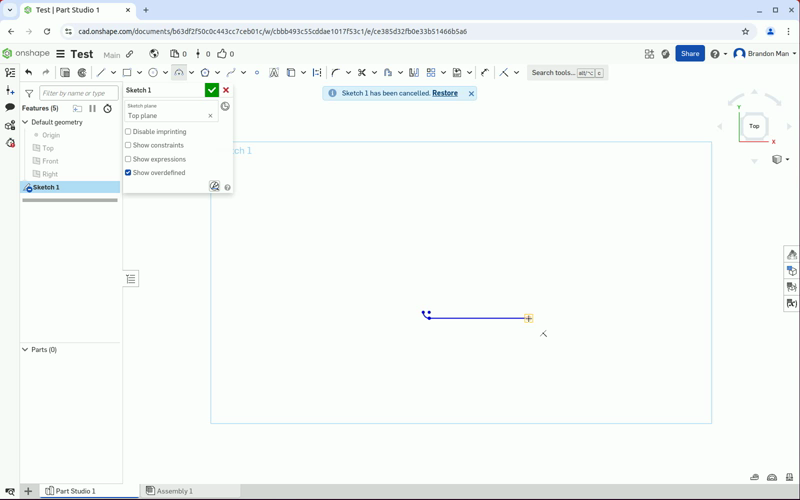
key_down(shift)
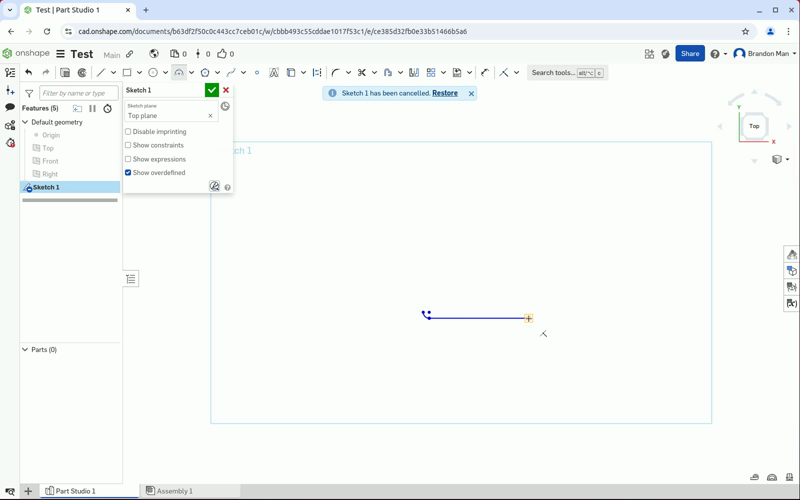
mouse_move(534, 312)
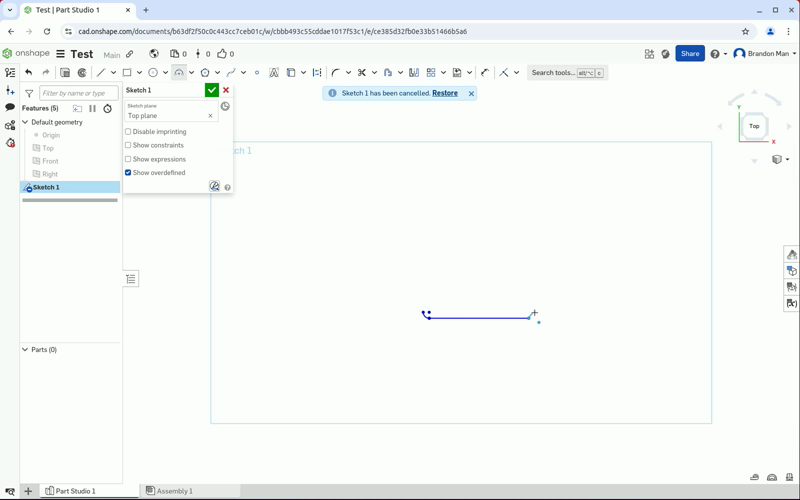
click(534, 312)
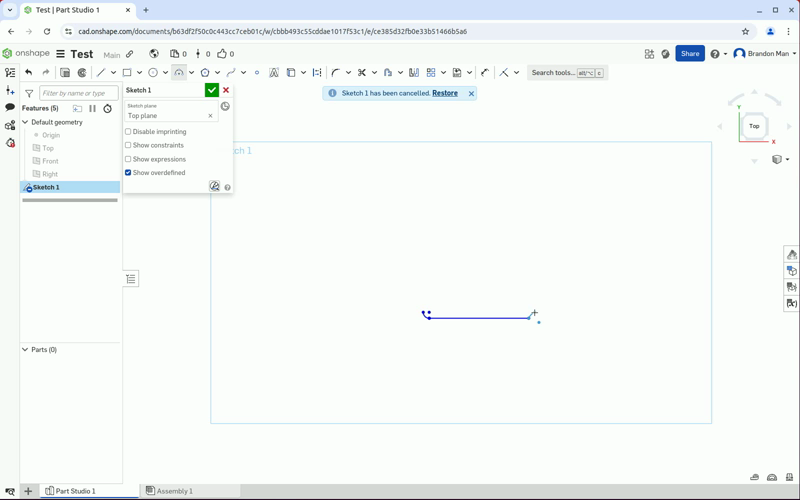
mouse_move(533, 316)
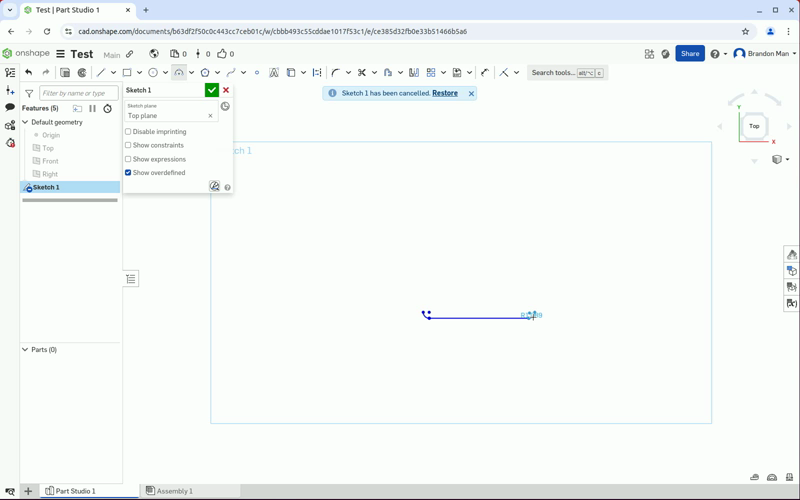
scroll(6)
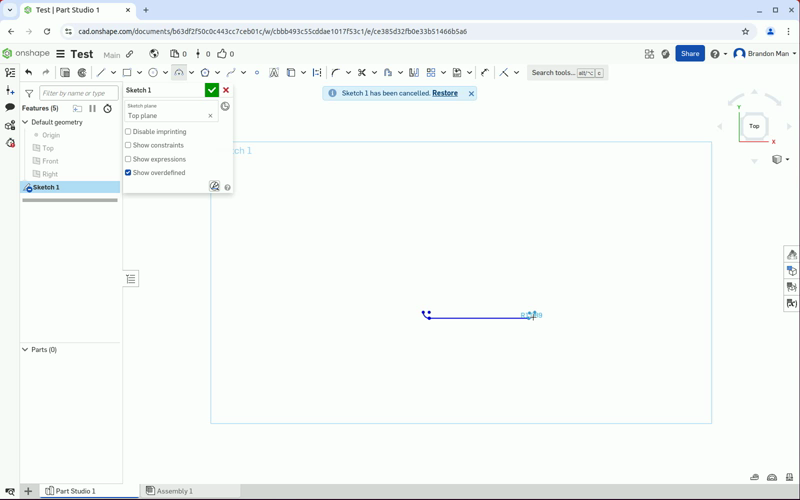
scroll(6)
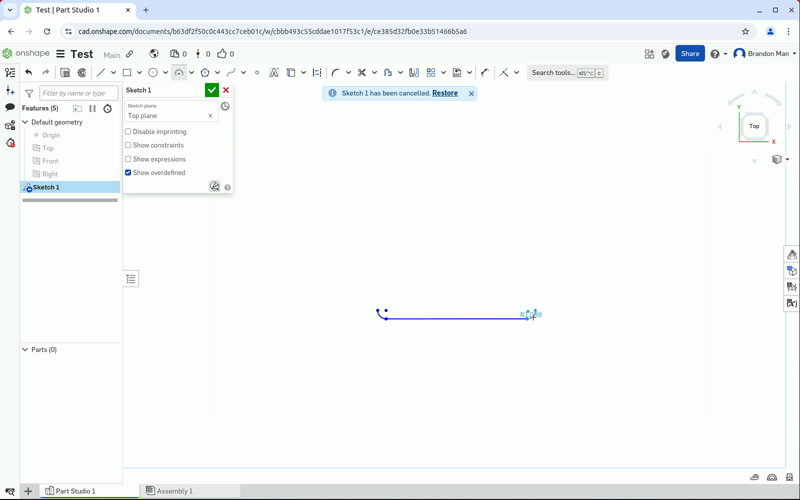
scroll(6)
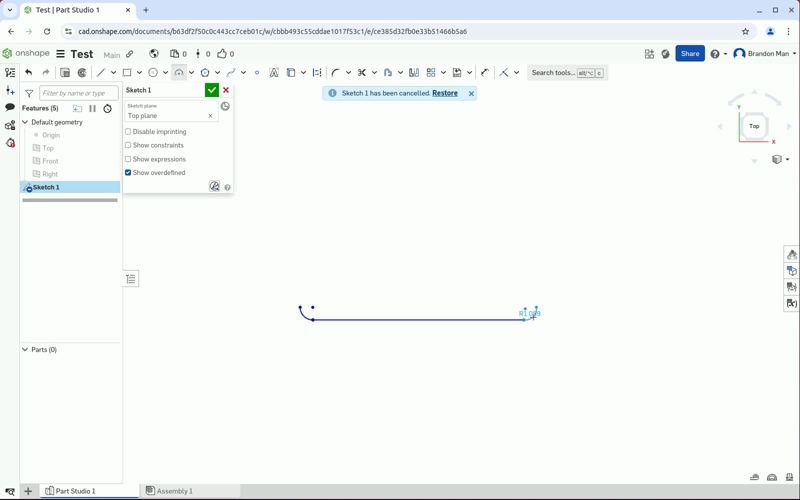
scroll(6)
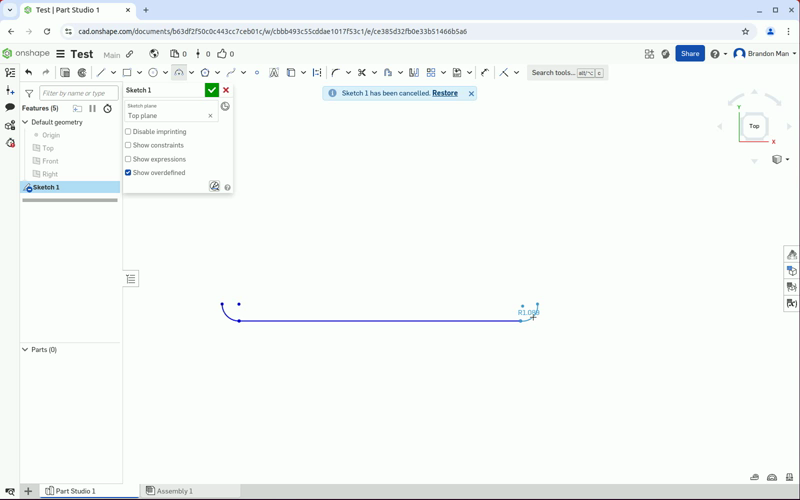
scroll(6)
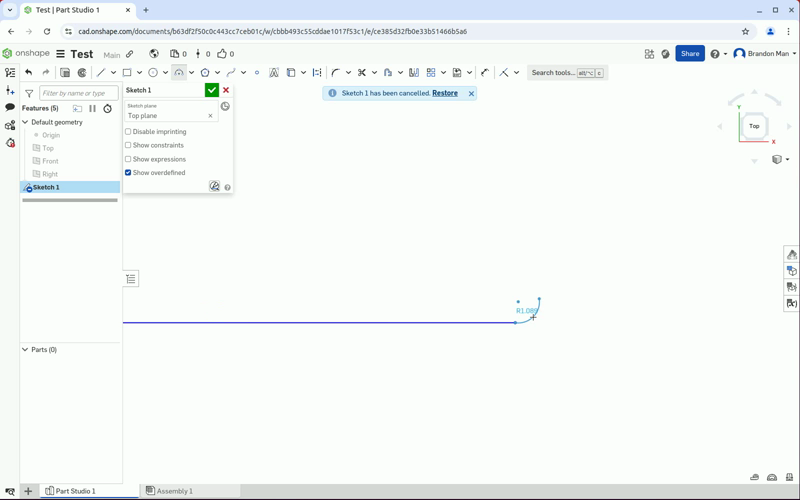
scroll(6)
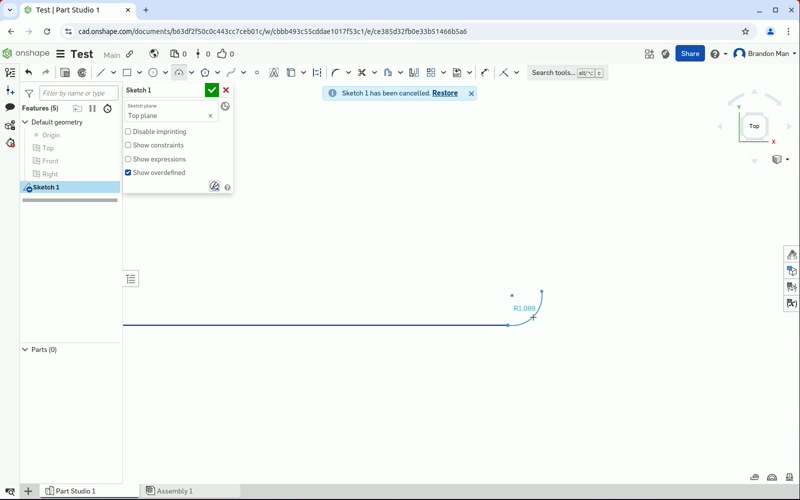
scroll(6)
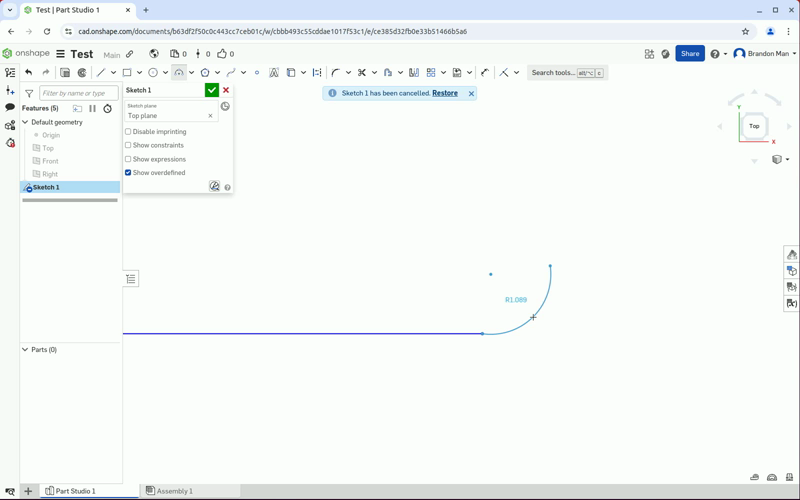
click(533, 316)
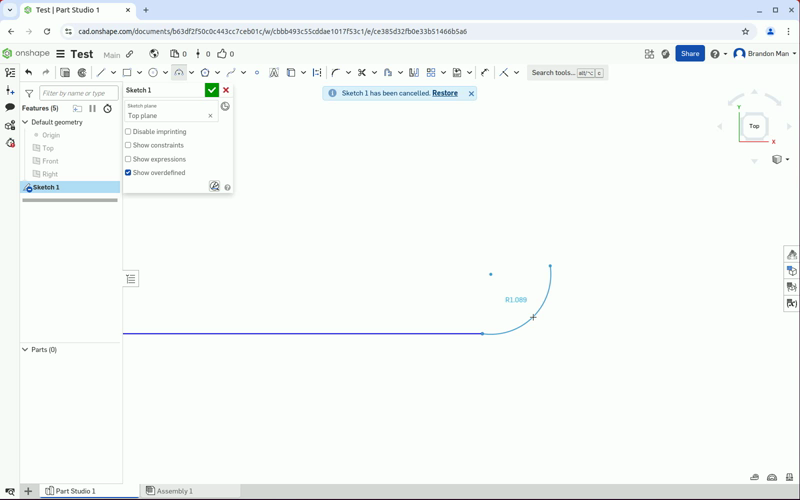
scroll(-6)
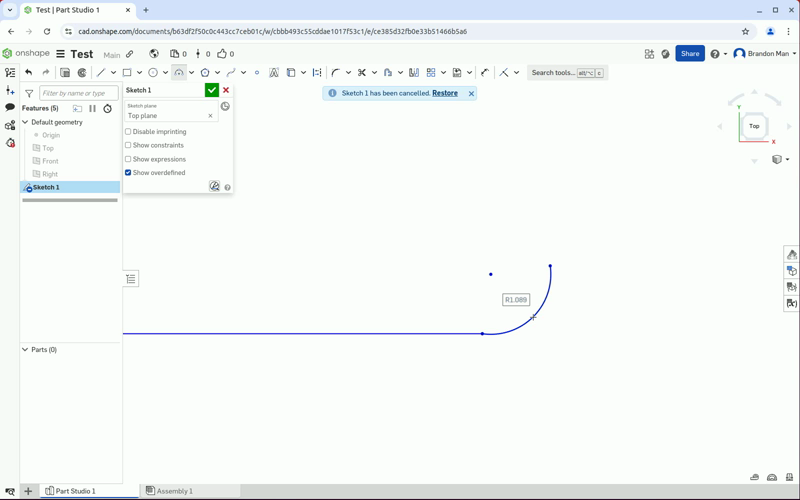
scroll(-6)
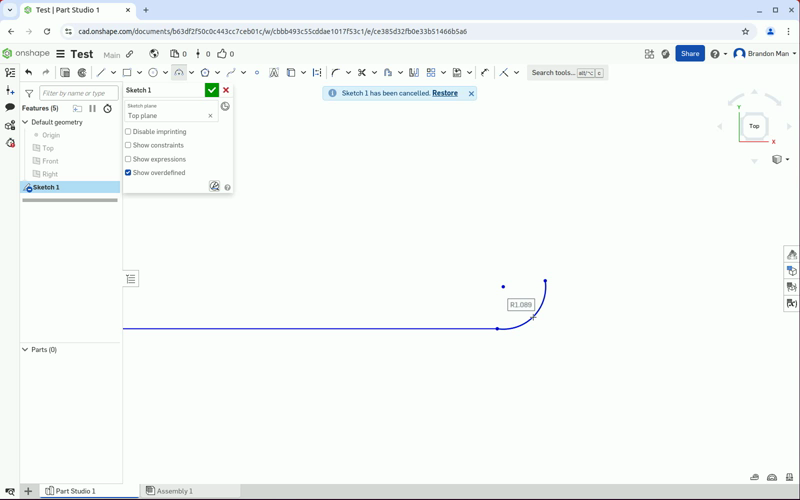
scroll(-6)
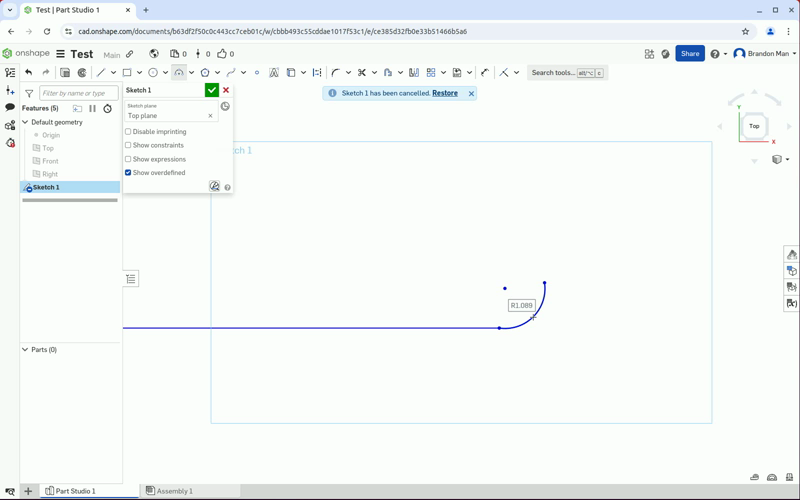
scroll(-6)
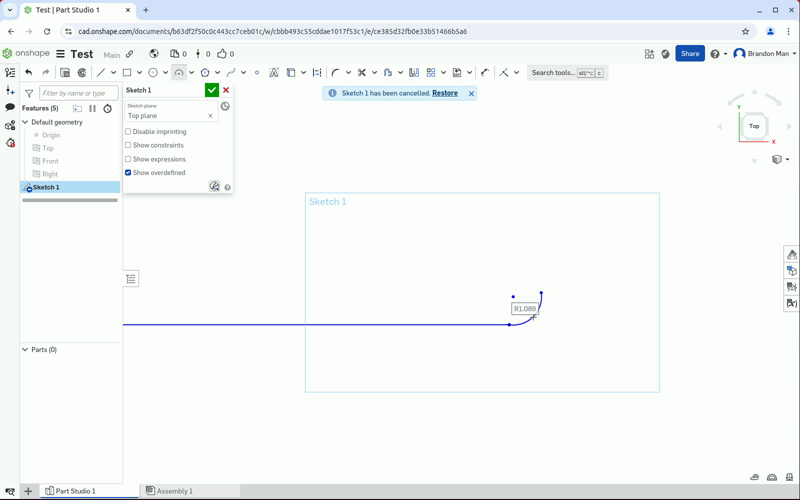
scroll(-6)
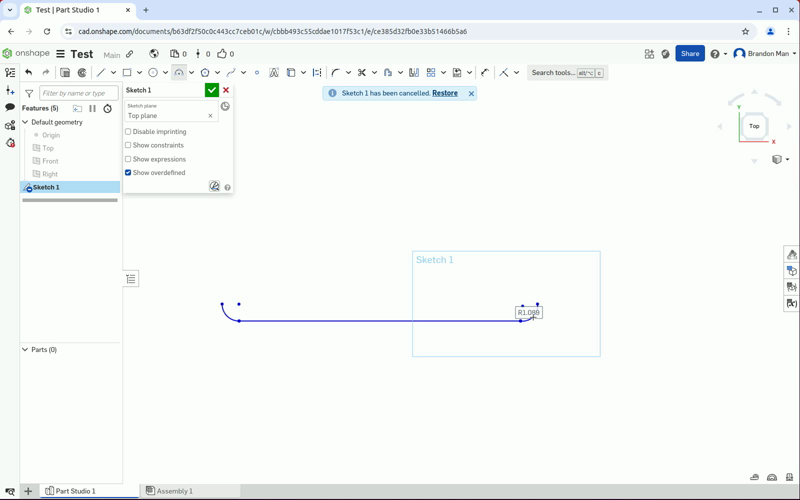
scroll(-6)
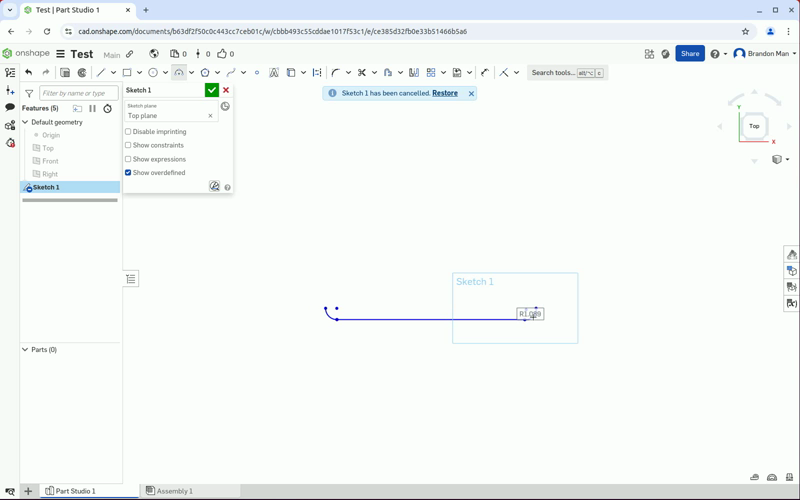
scroll(-6)
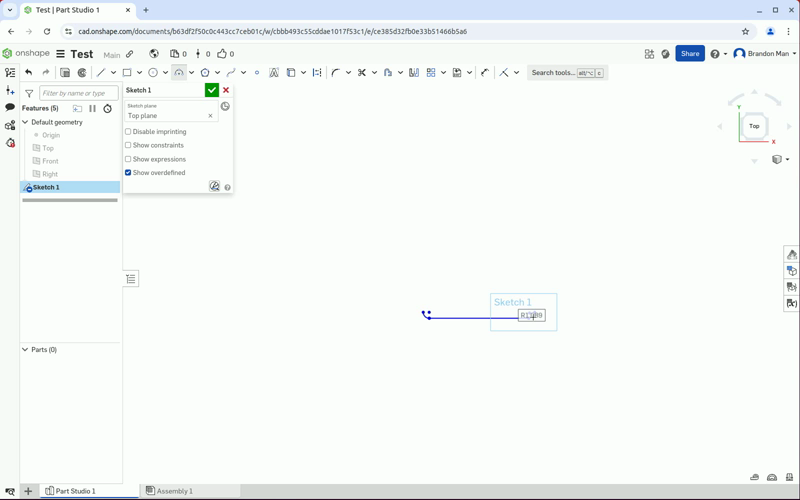
key_up(shift)
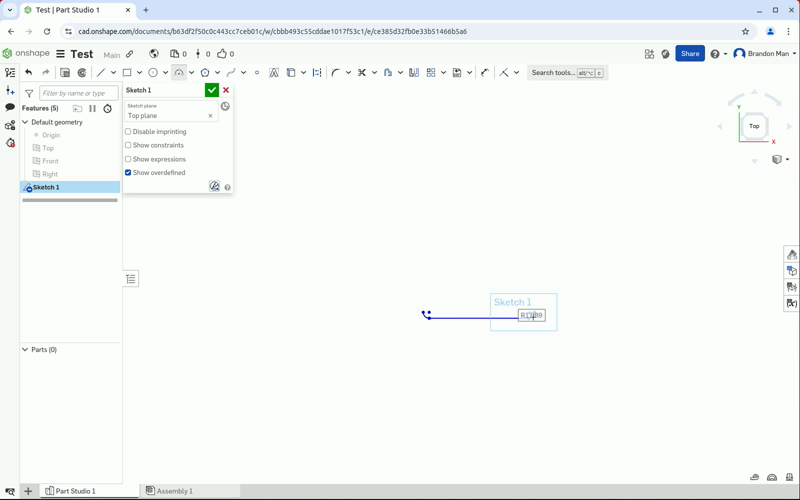
key(esc)
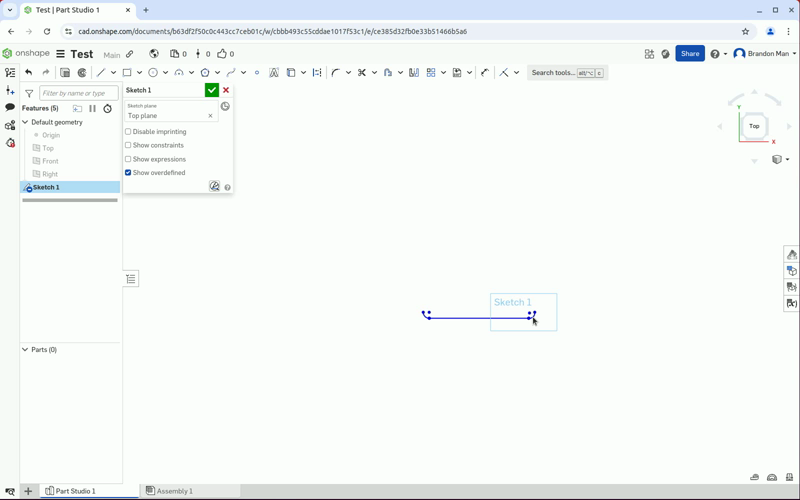
key(l)
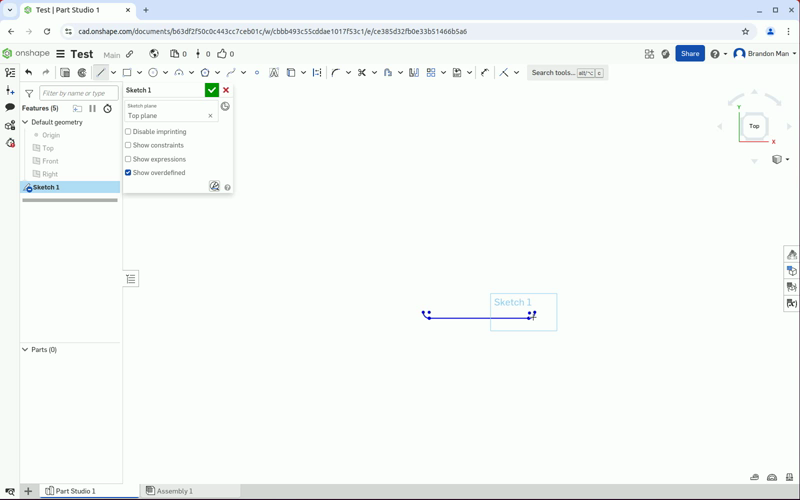
mouse_move(534, 312)
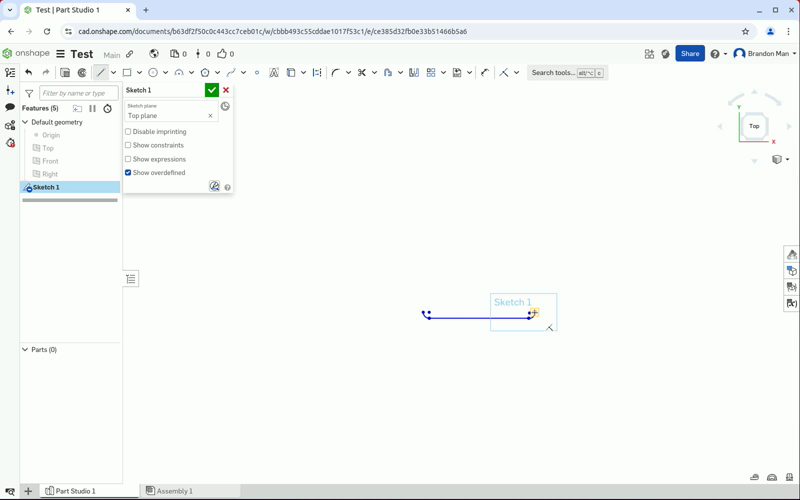
click(534, 312)
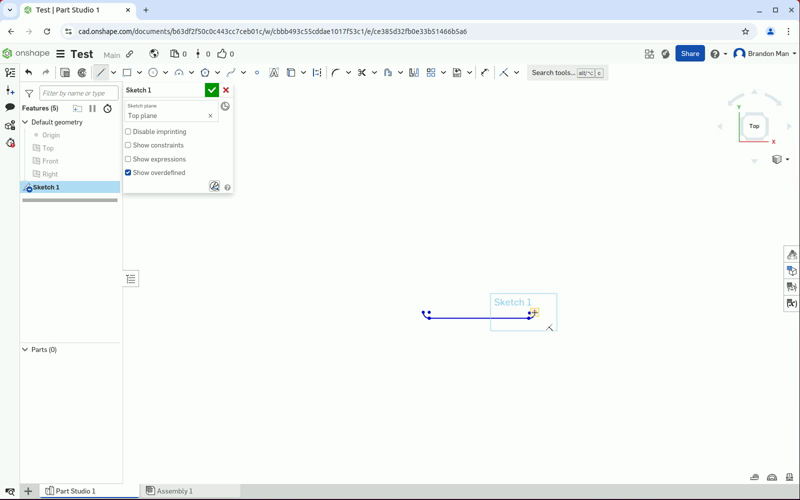
key_down(shift)
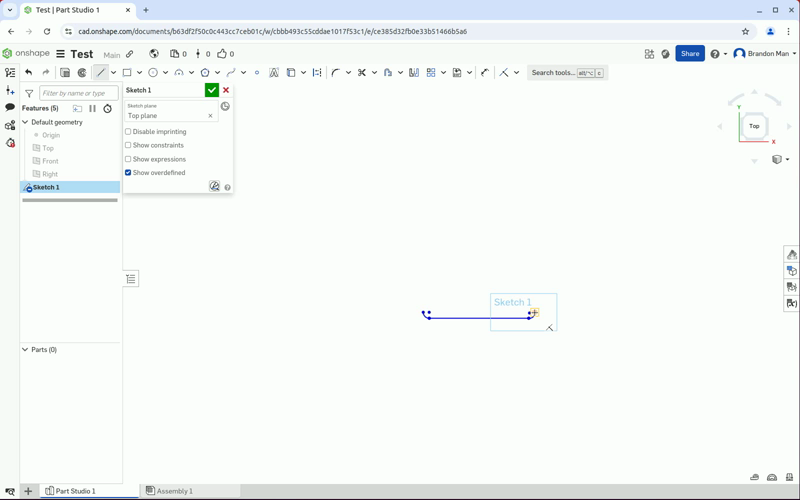
mouse_move(564, 312)
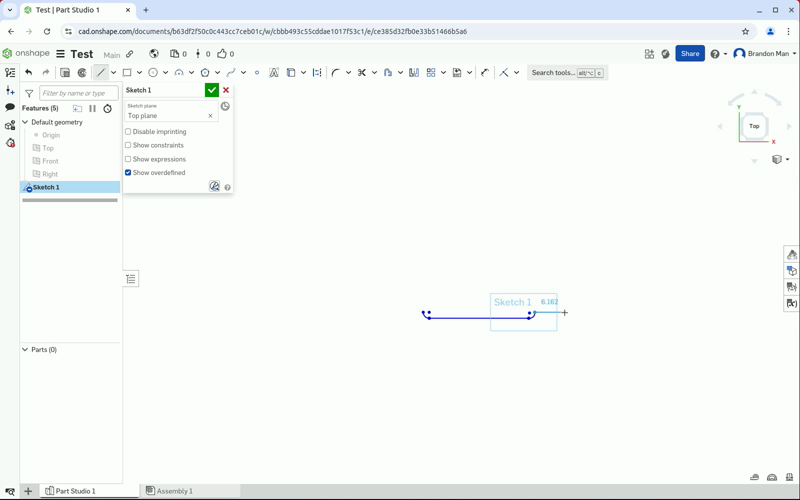
mouse_move(534, 260)
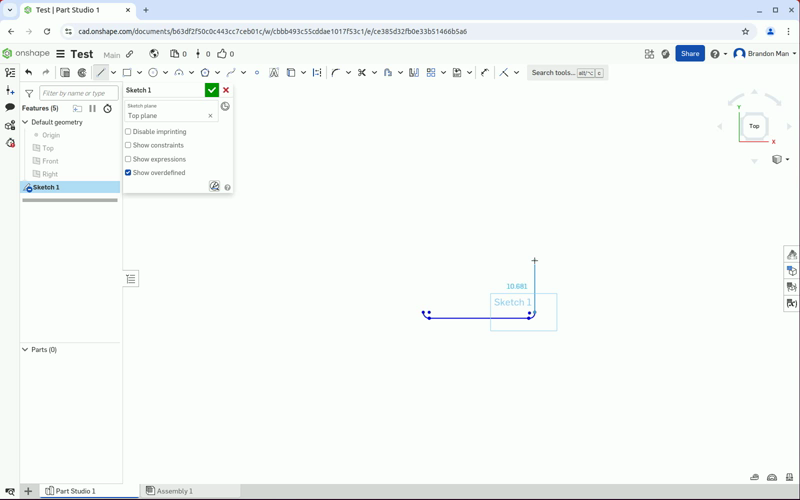
click(534, 260)
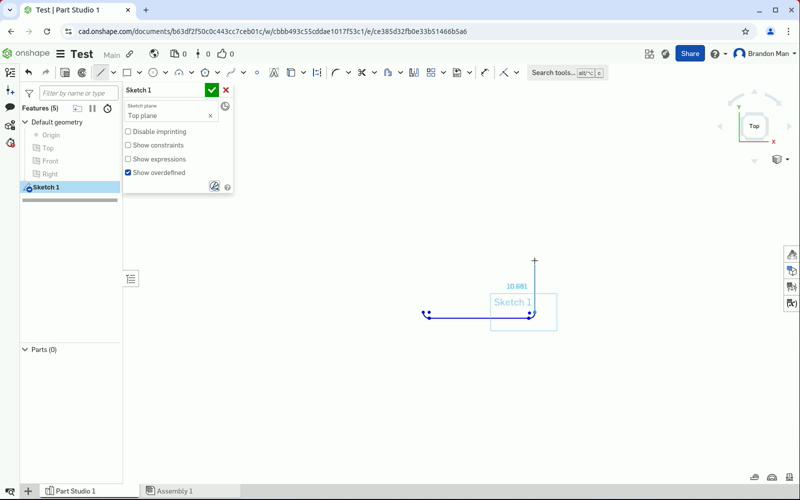
key_up(shift)
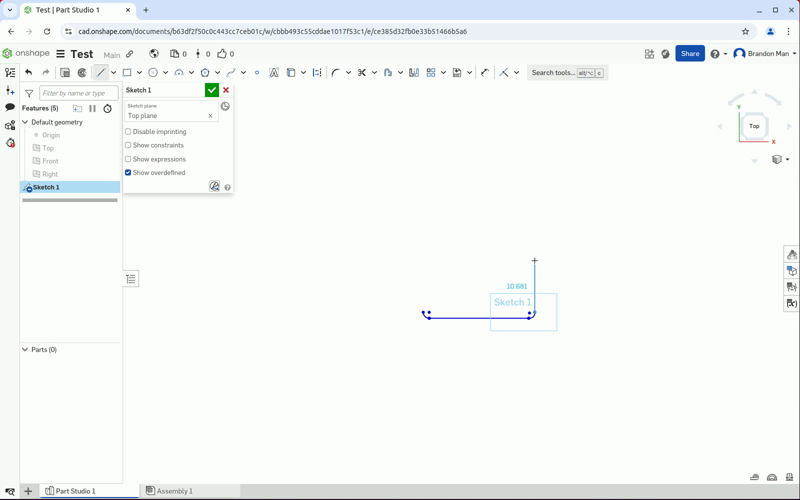
key(esc)
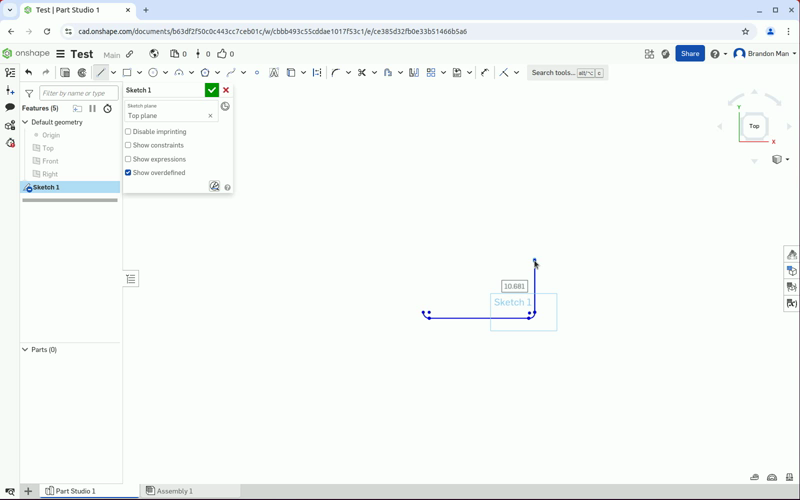
key(a)
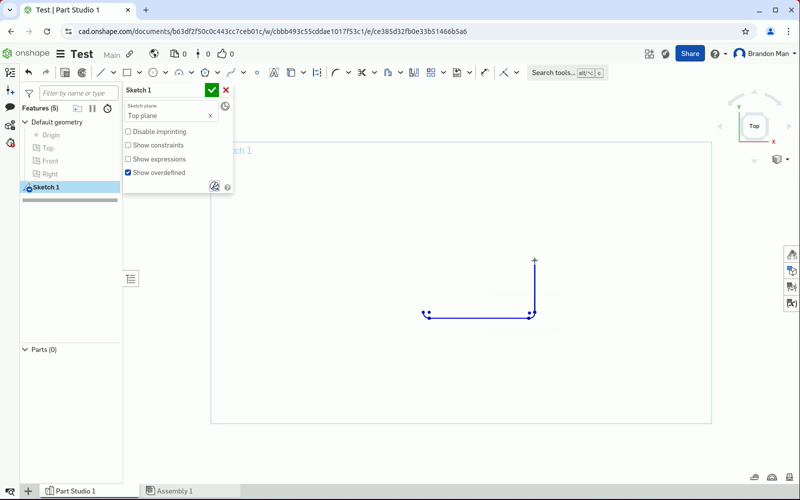
mouse_move(534, 260)
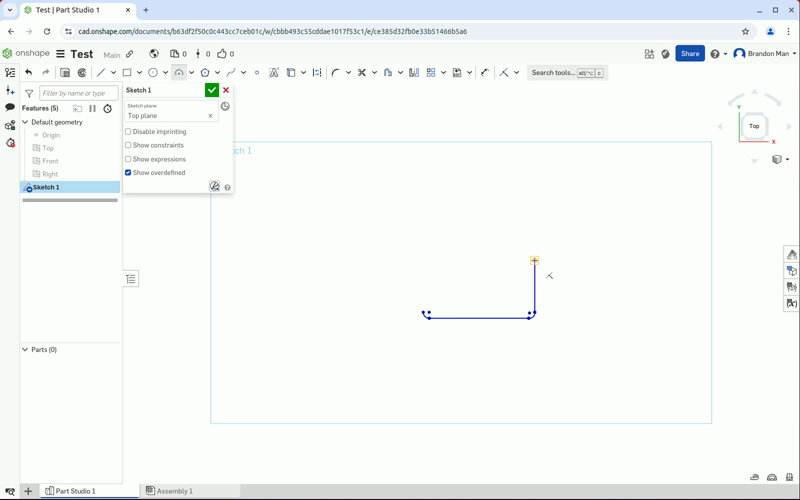
click(534, 260)
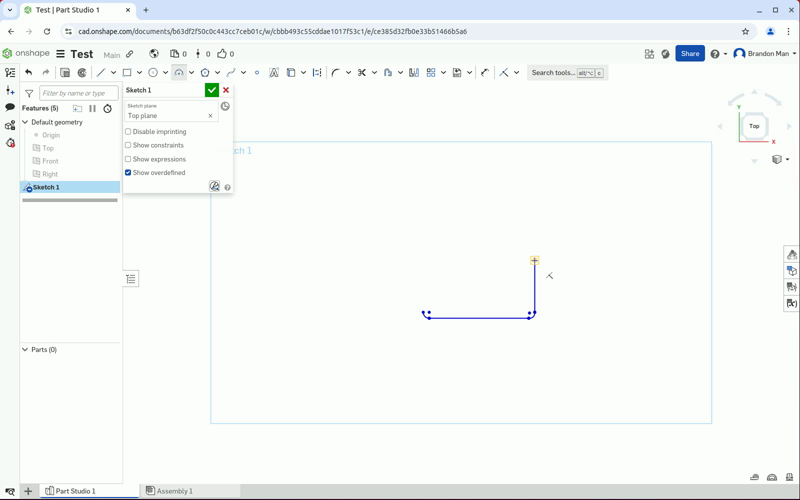
key_down(shift)
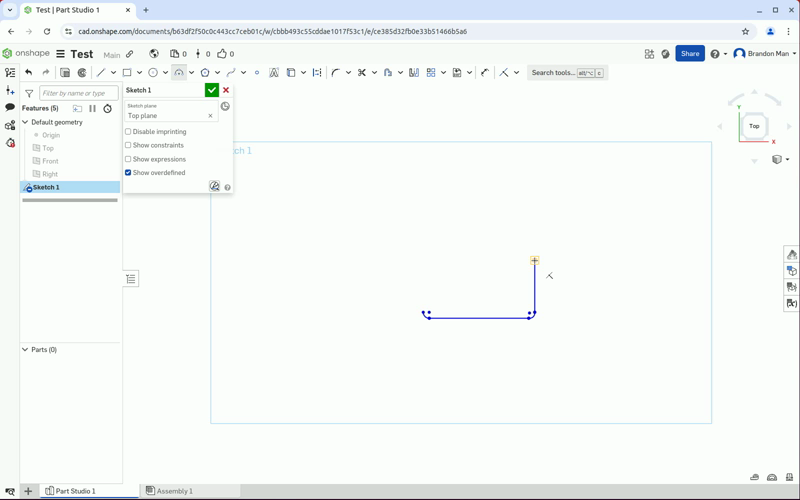
mouse_move(528, 254)
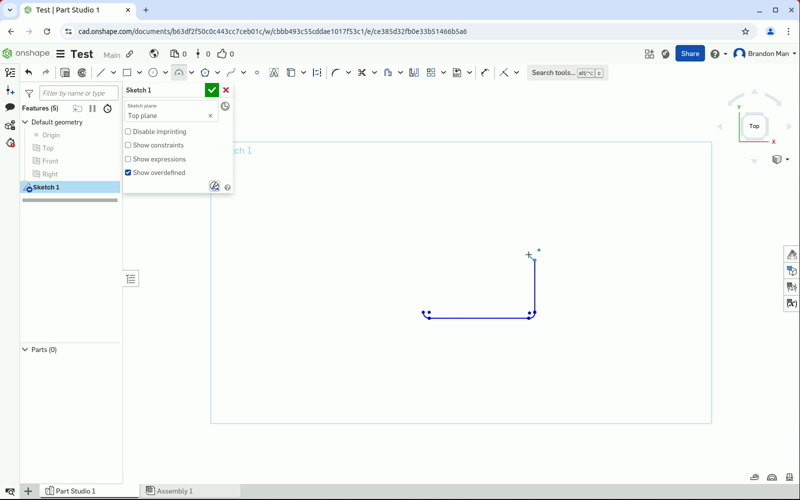
click(528, 254)
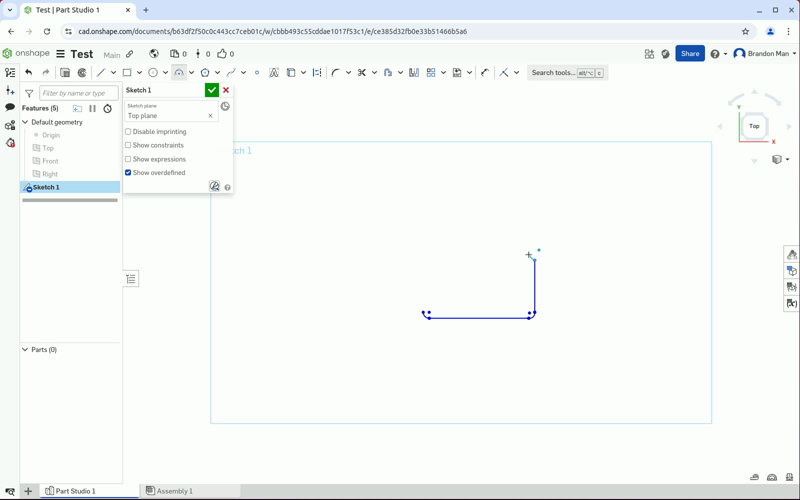
mouse_move(533, 255)
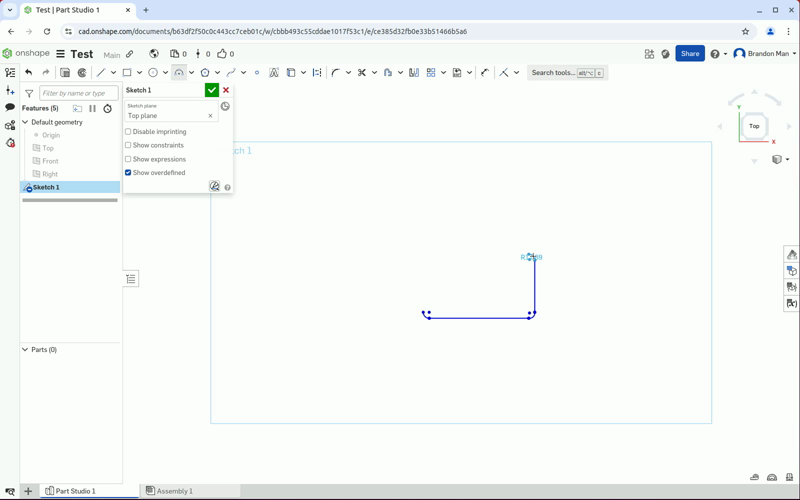
click(533, 255)
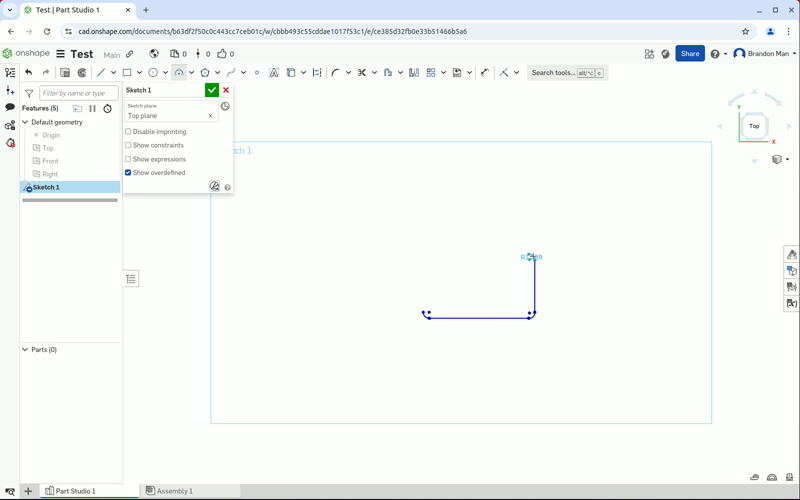
key_up(shift)
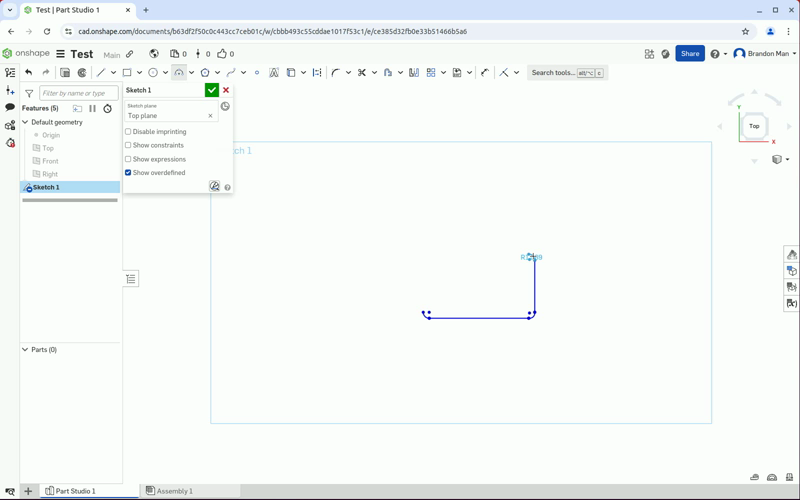
key(esc)
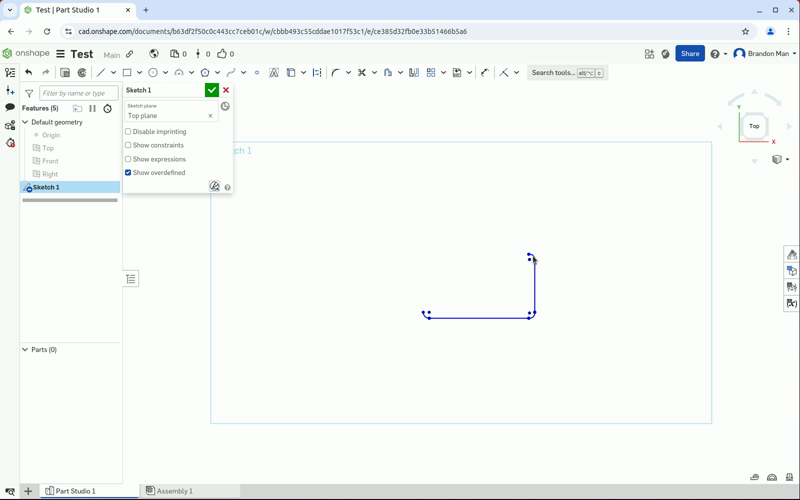
key(l)
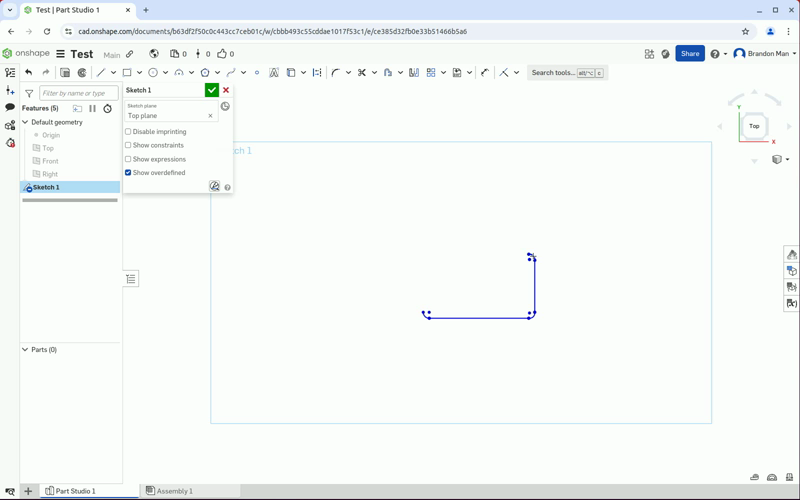
mouse_move(528, 254)
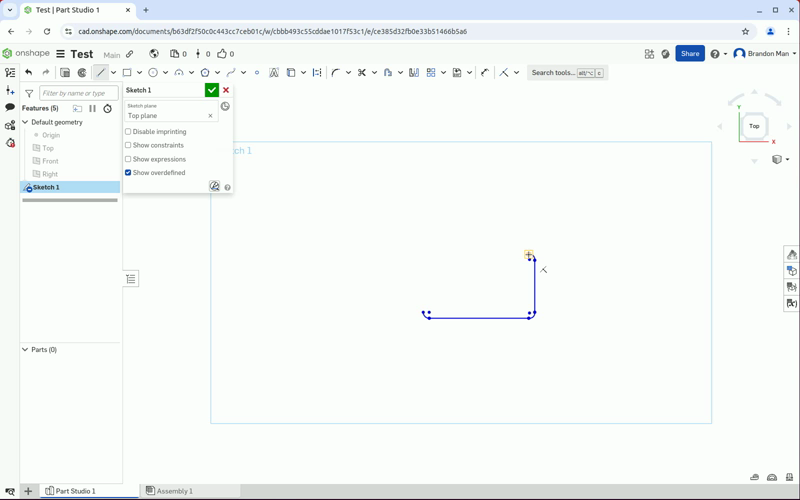
click(528, 254)
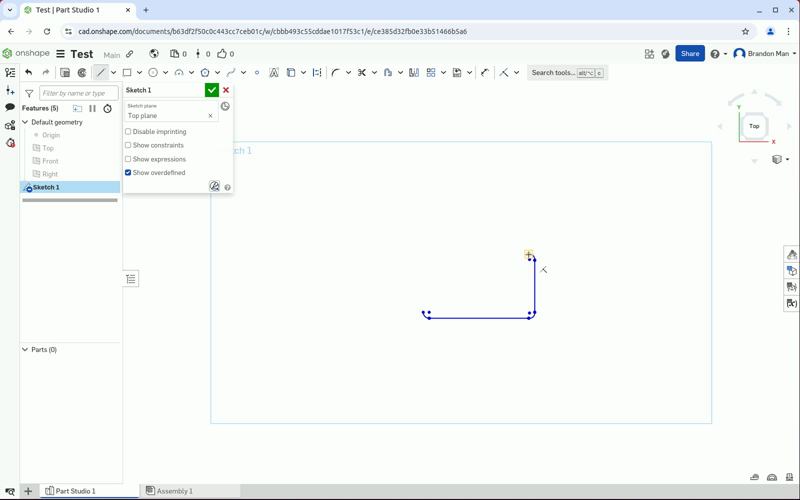
key_down(shift)
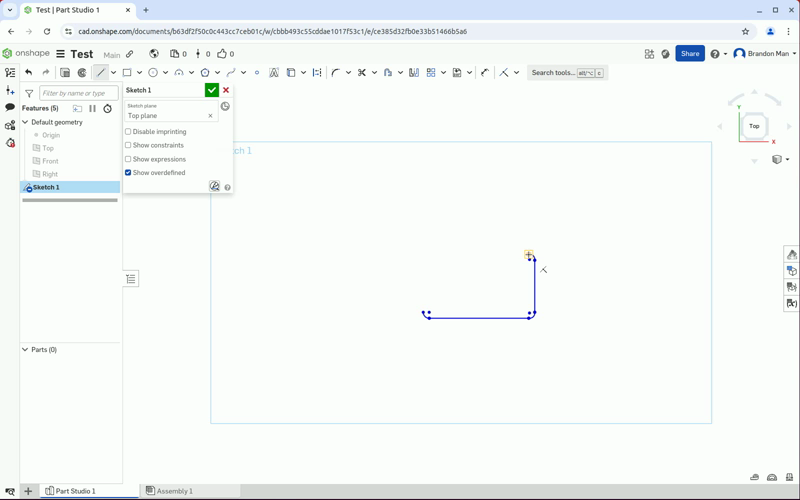
mouse_move(558, 254)
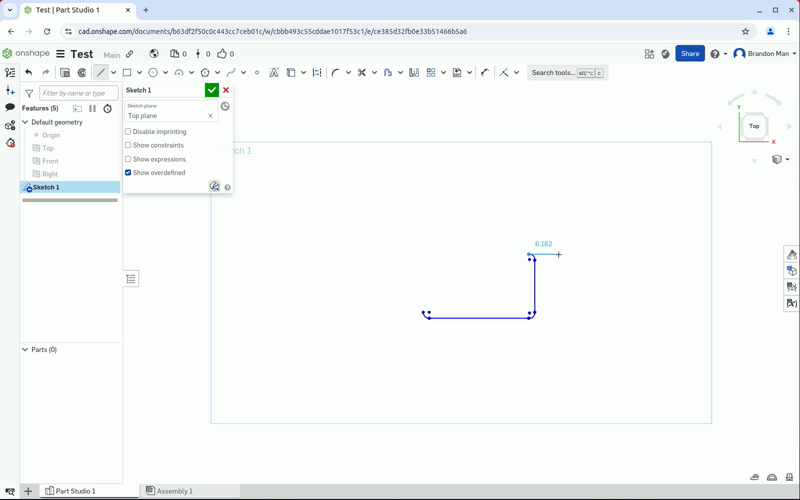
mouse_move(481, 254)
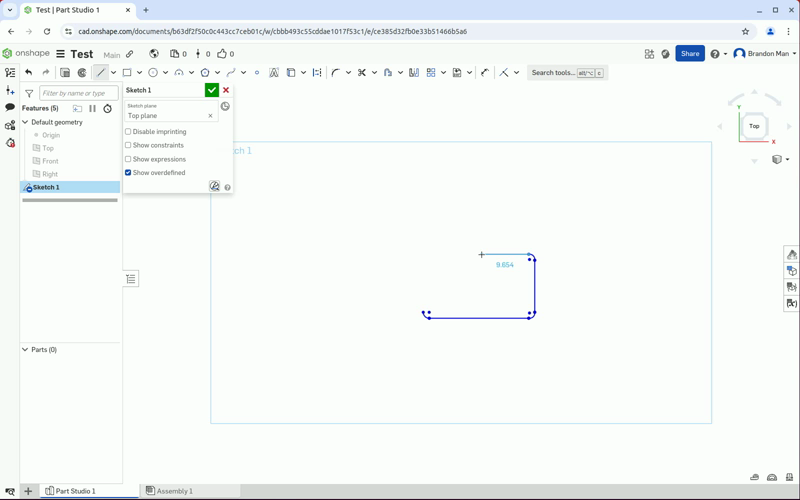
click(481, 254)
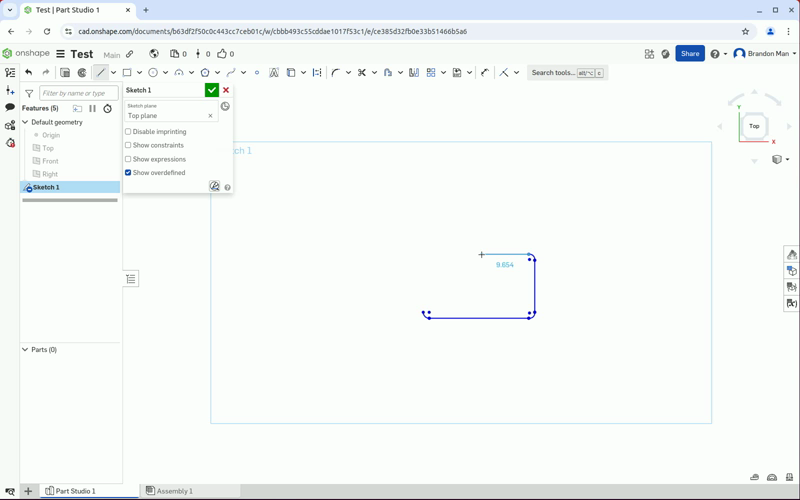
key_up(shift)
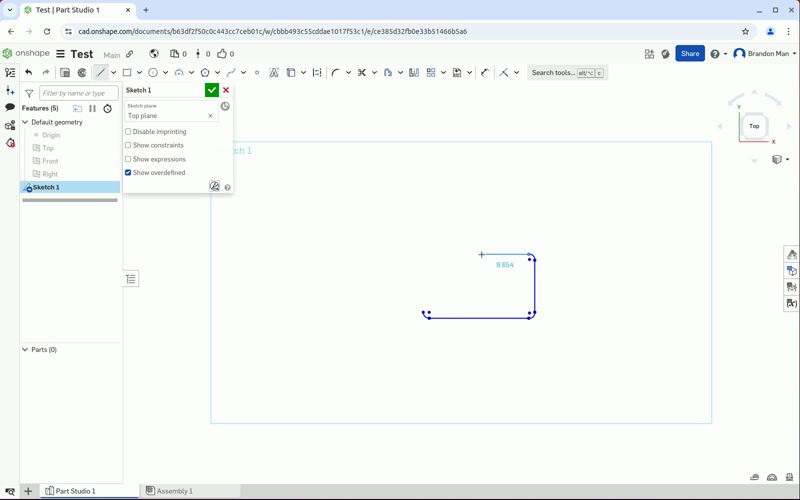
key_down(shift)
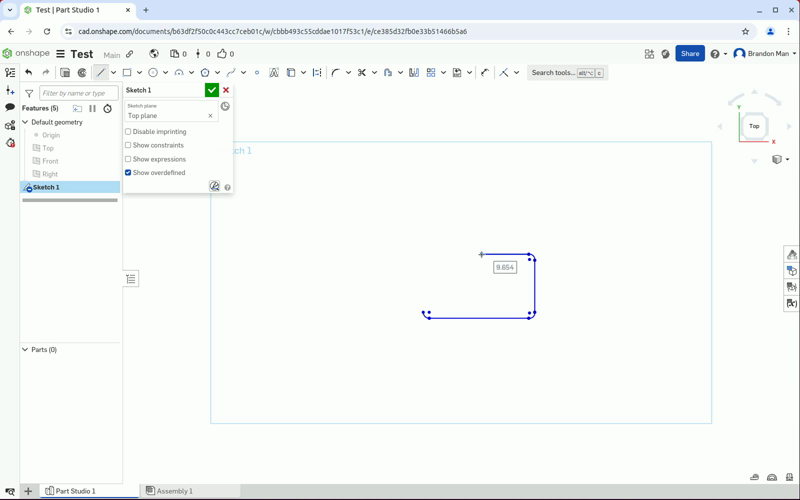
mouse_move(511, 254)
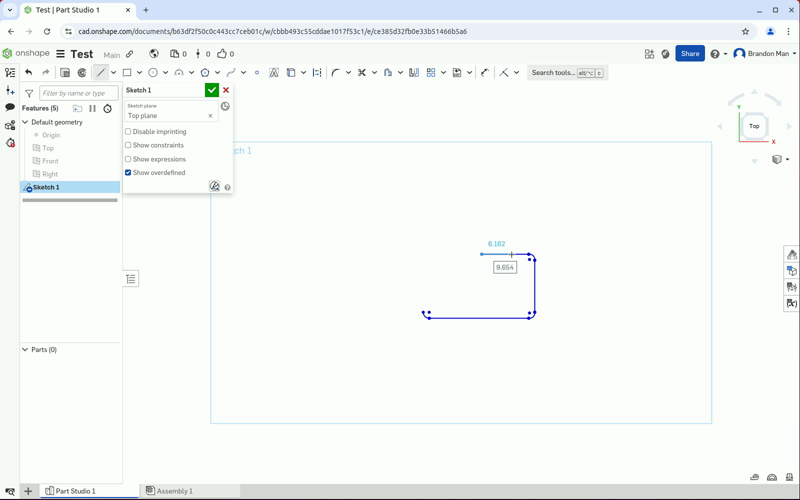
mouse_move(481, 201)
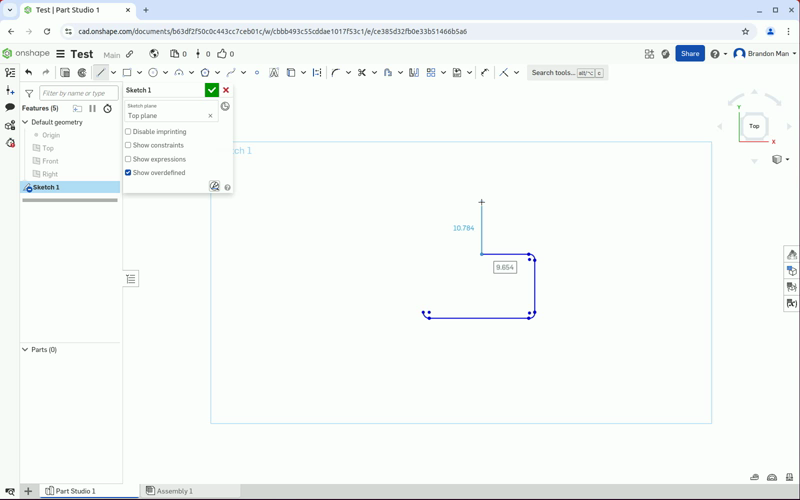
click(481, 201)
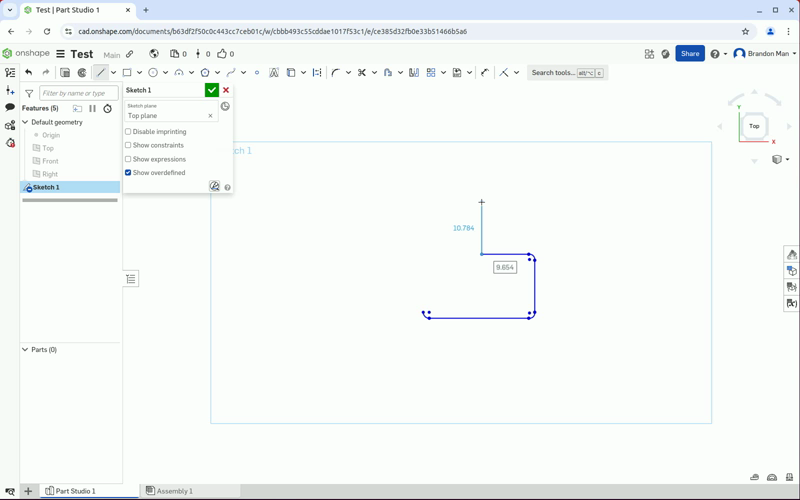
key_up(shift)
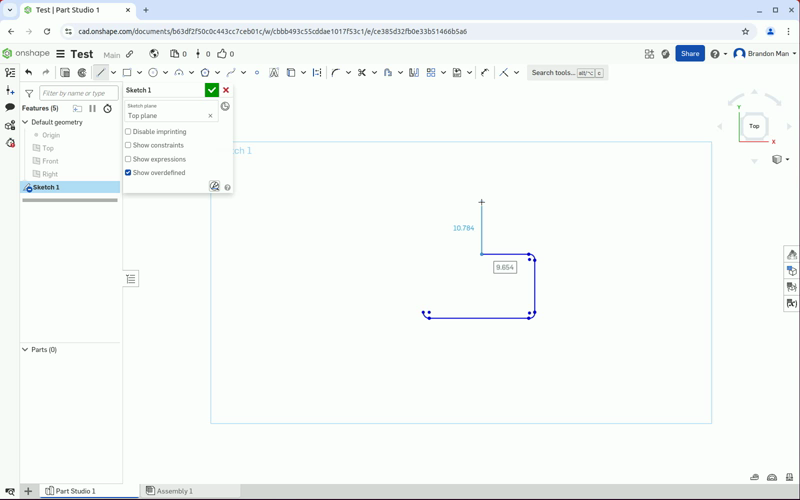
key(esc)
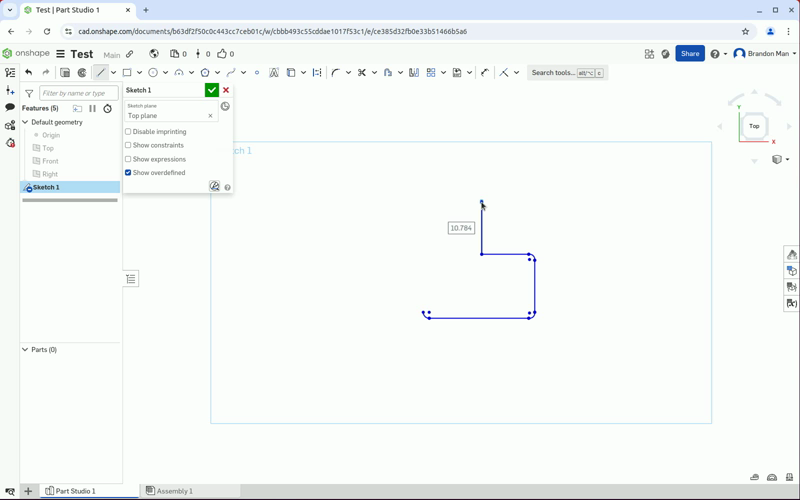
key(a)
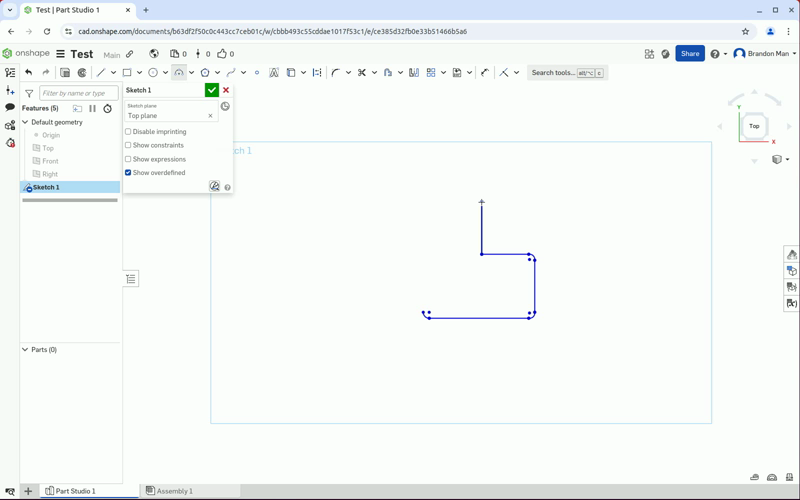
mouse_move(481, 201)
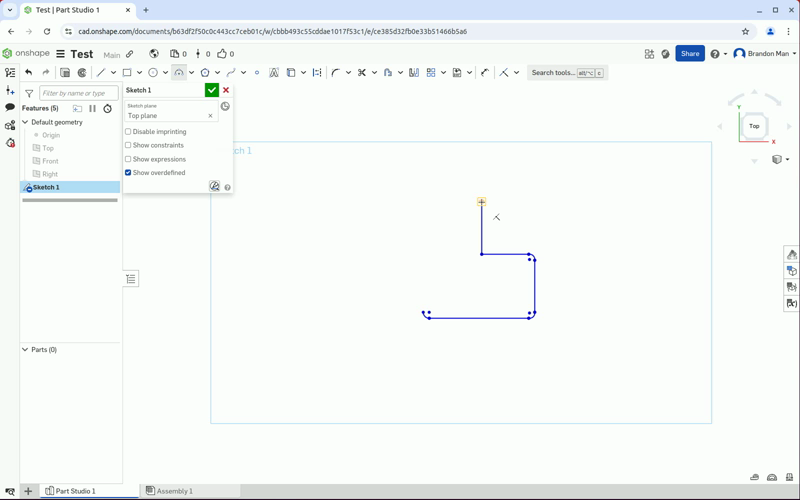
click(481, 201)
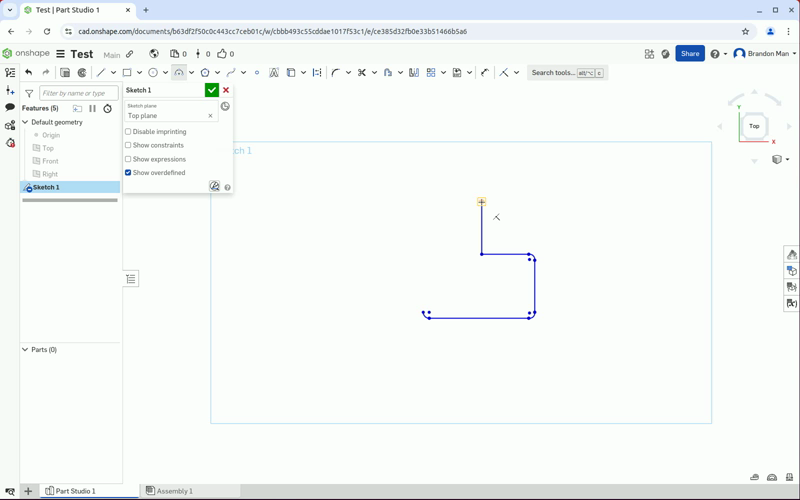
key_down(shift)
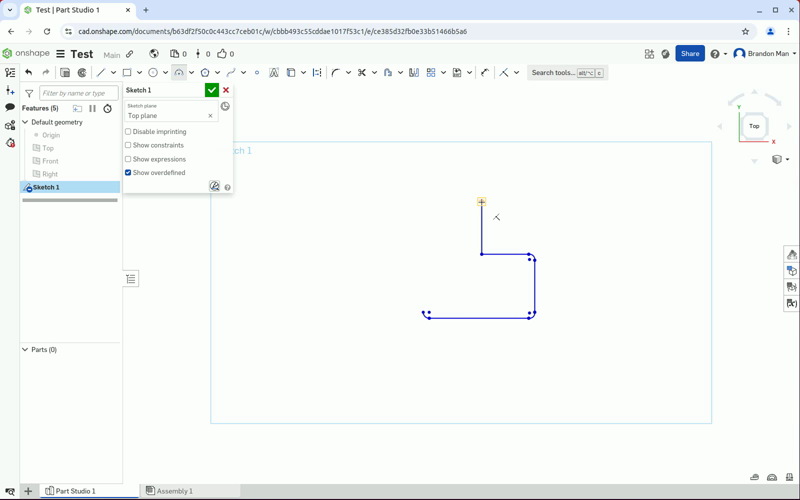
mouse_move(448, 170)
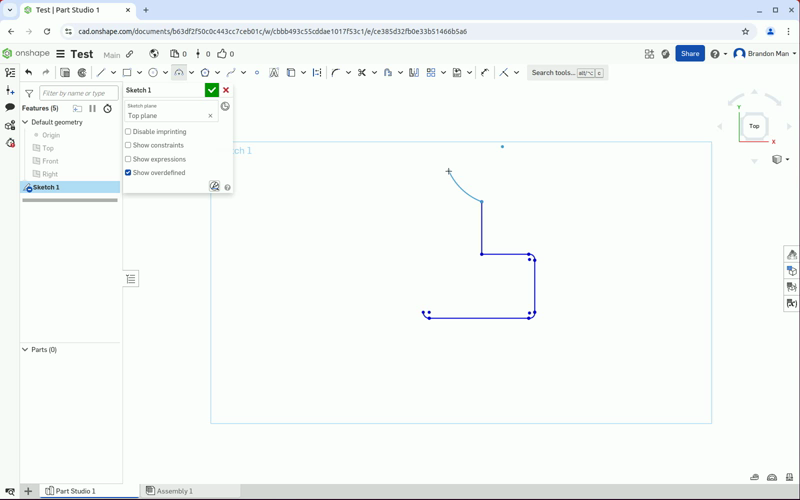
click(448, 170)
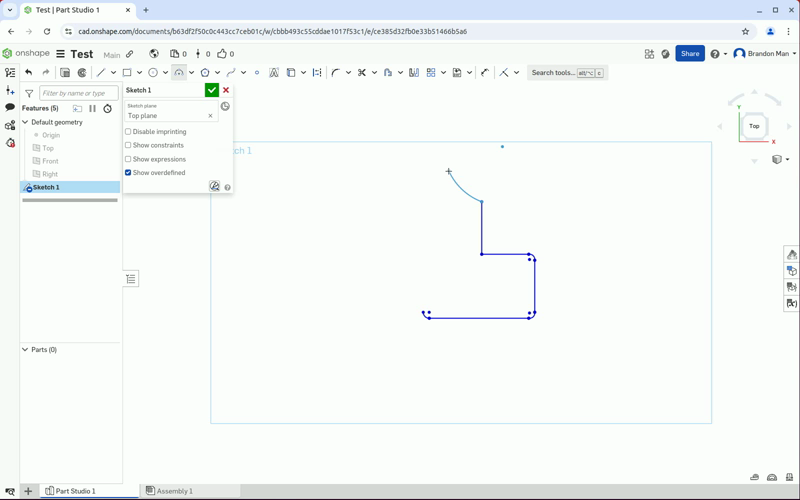
mouse_move(471, 179)
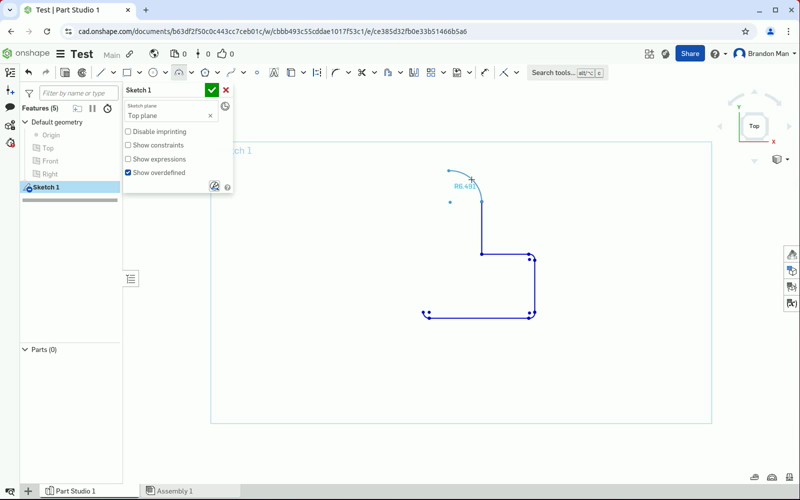
click(471, 179)
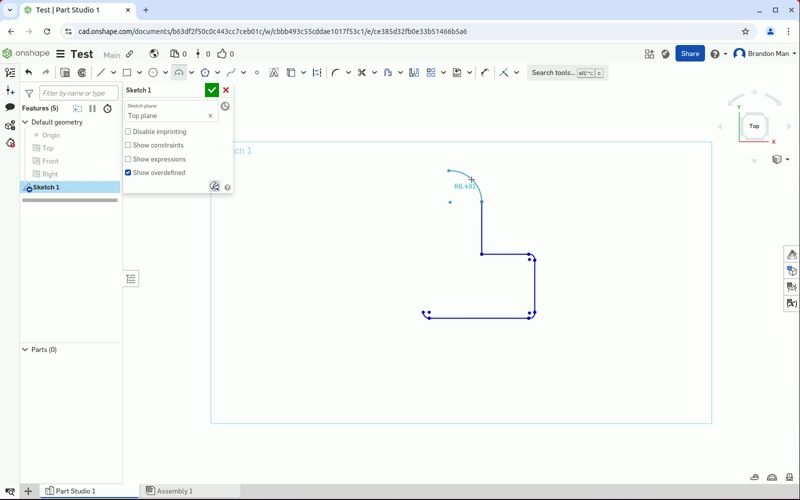
key_up(shift)
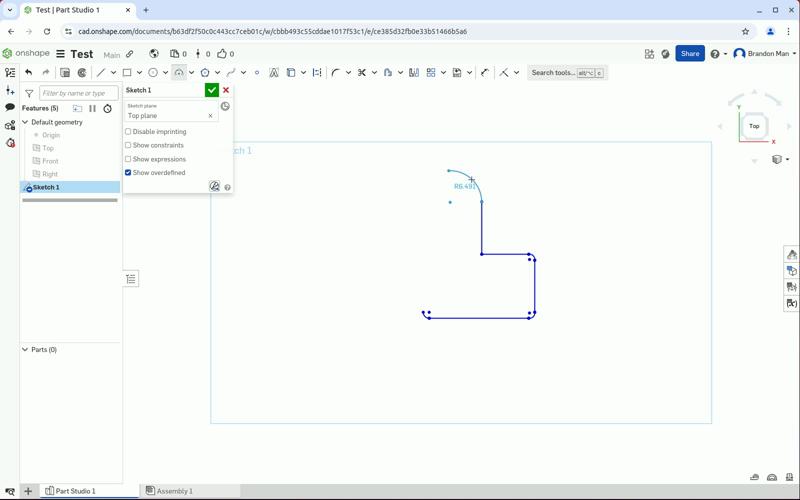
mouse_move(448, 170)
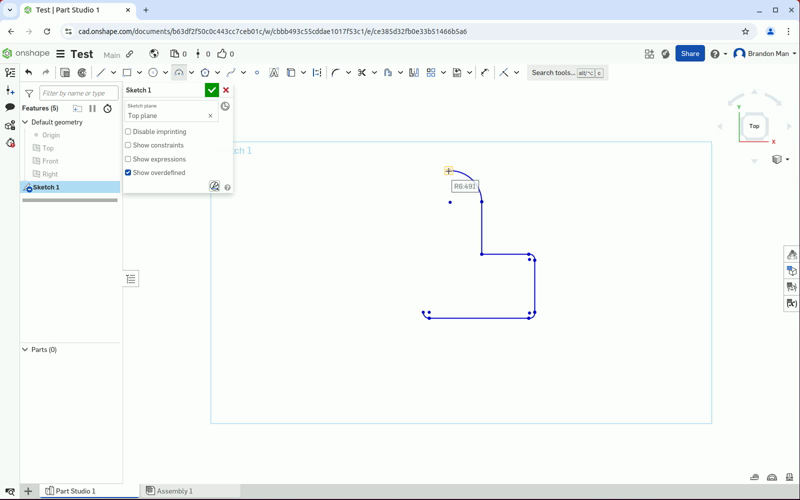
click(448, 170)
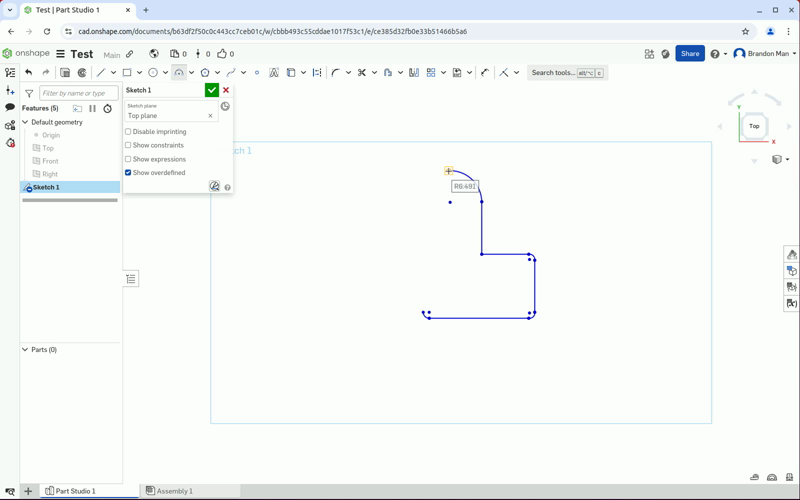
key_down(shift)
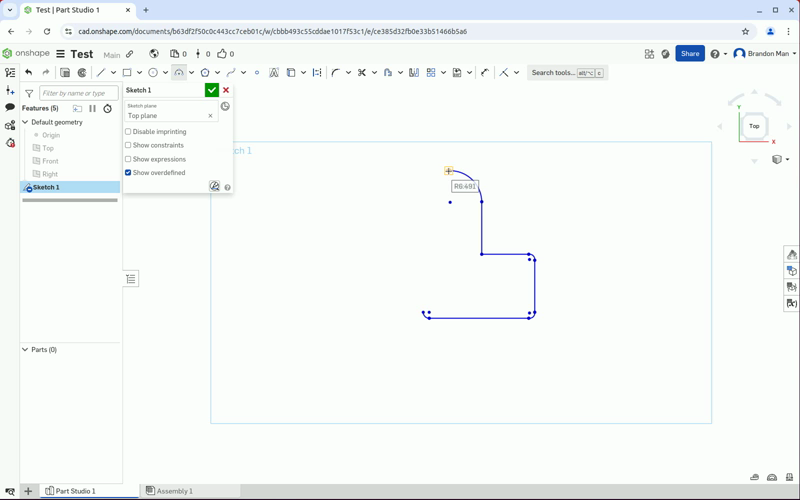
mouse_move(448, 213)
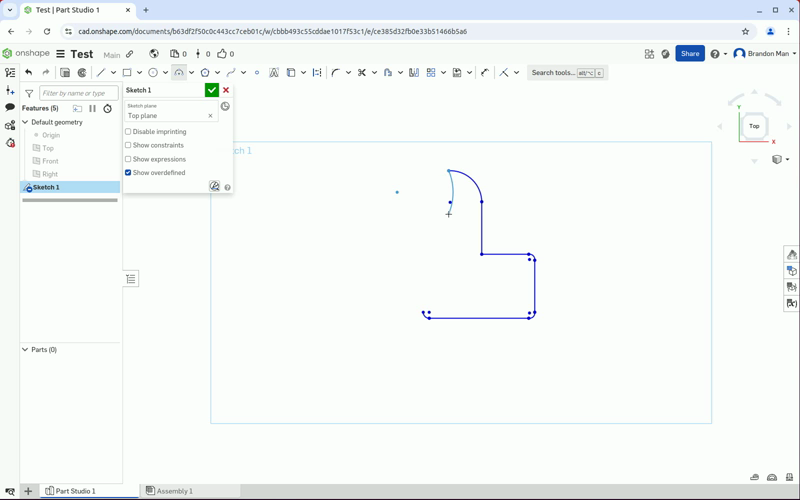
click(448, 213)
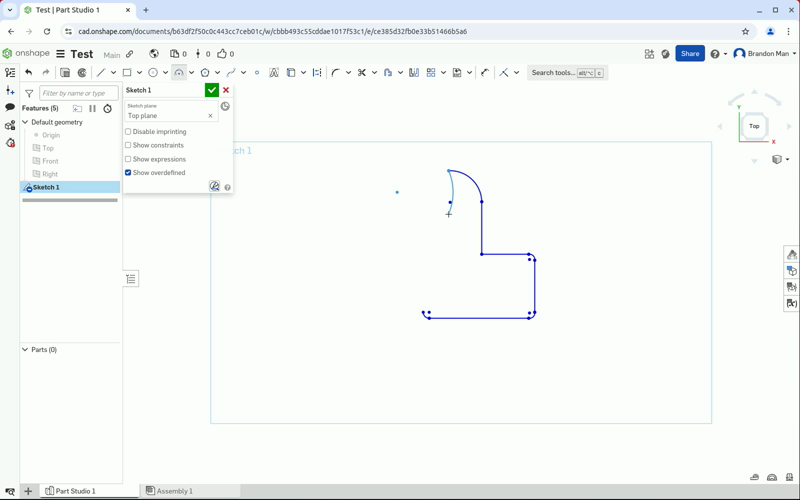
mouse_move(470, 192)
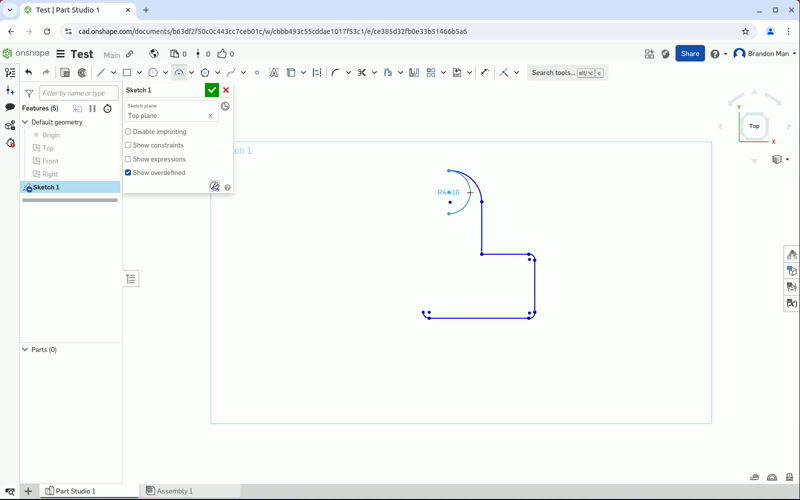
click(470, 192)
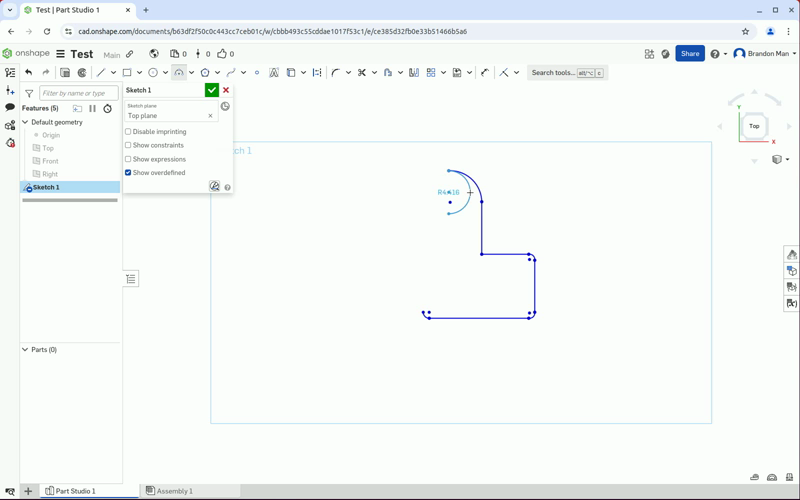
key_up(shift)
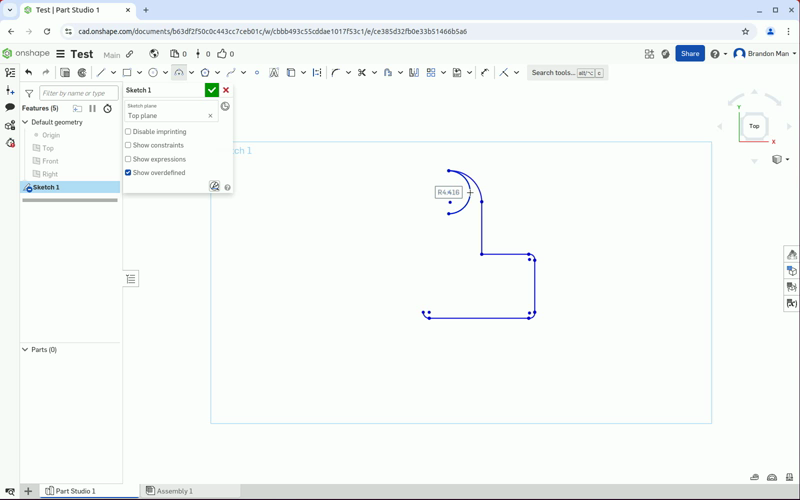
key(esc)
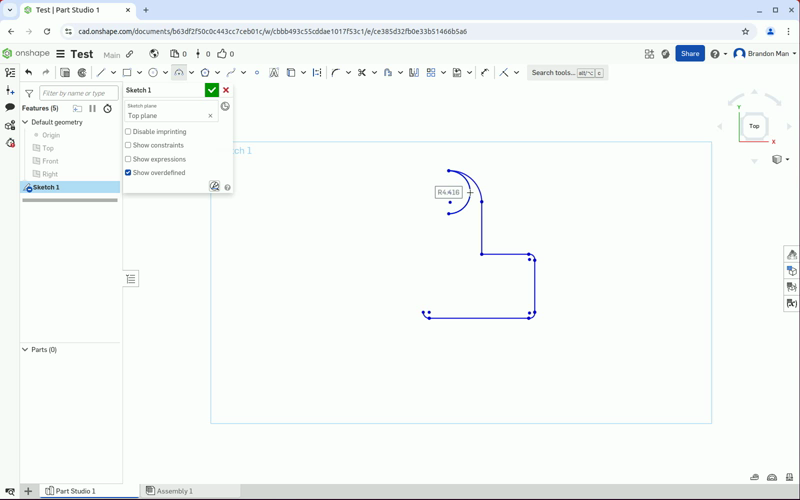
key(l)
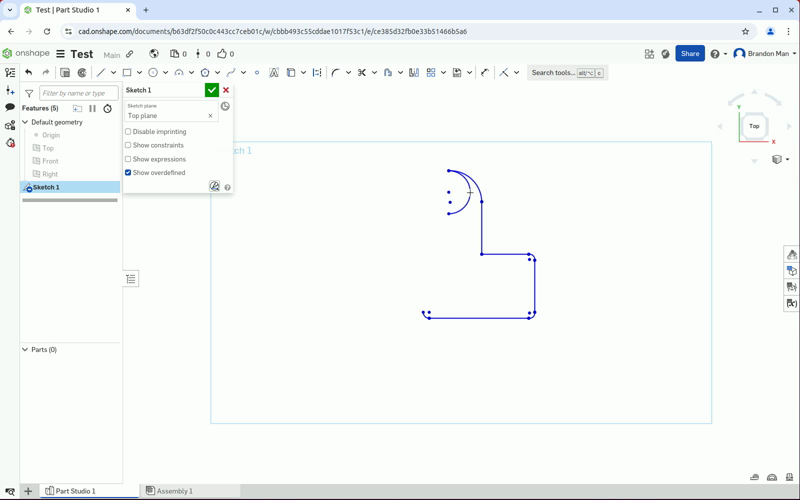
mouse_move(448, 213)
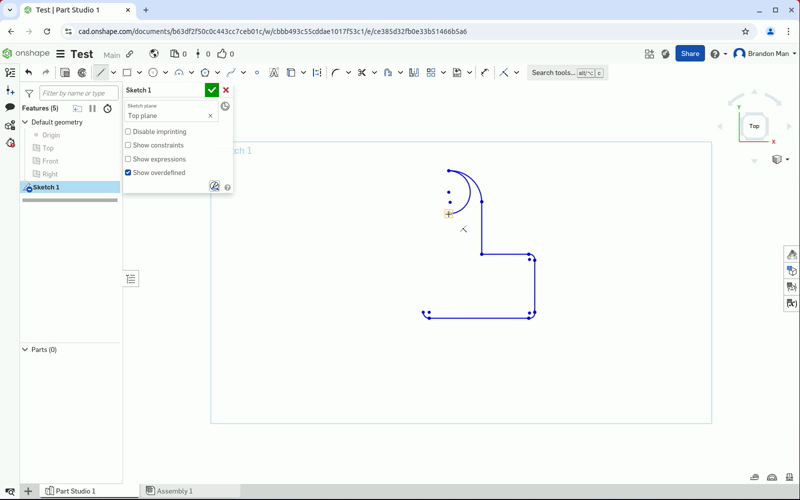
click(448, 213)
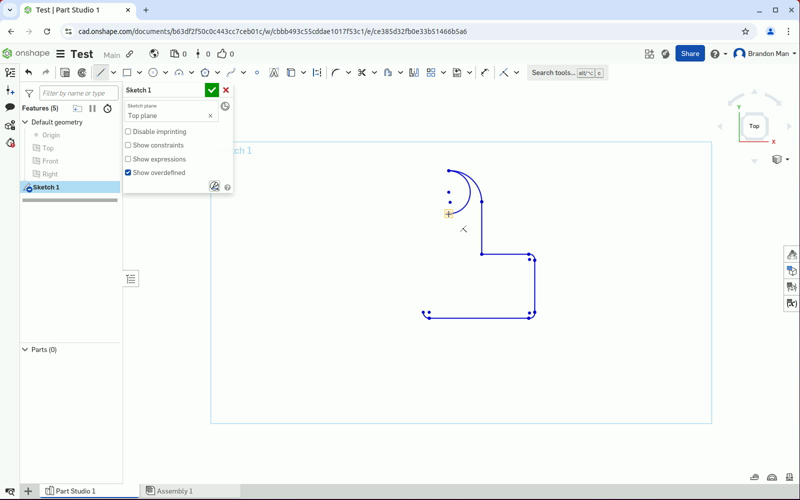
key_down(shift)
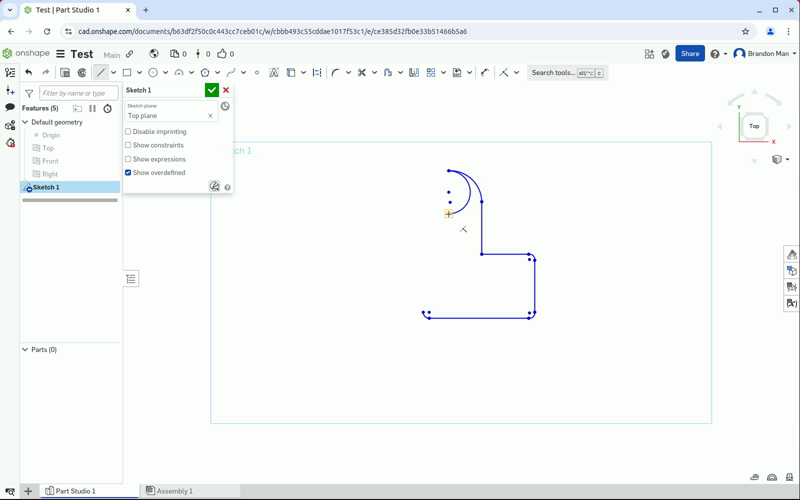
mouse_move(423, 283)
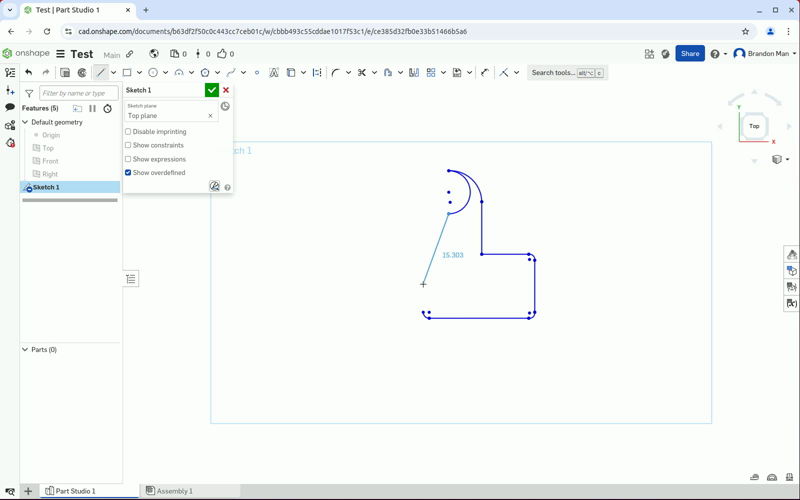
click(423, 283)
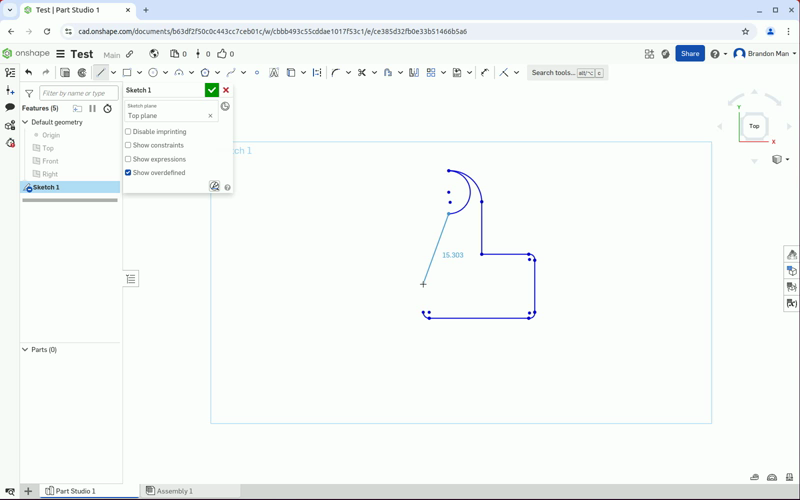
key_up(shift)
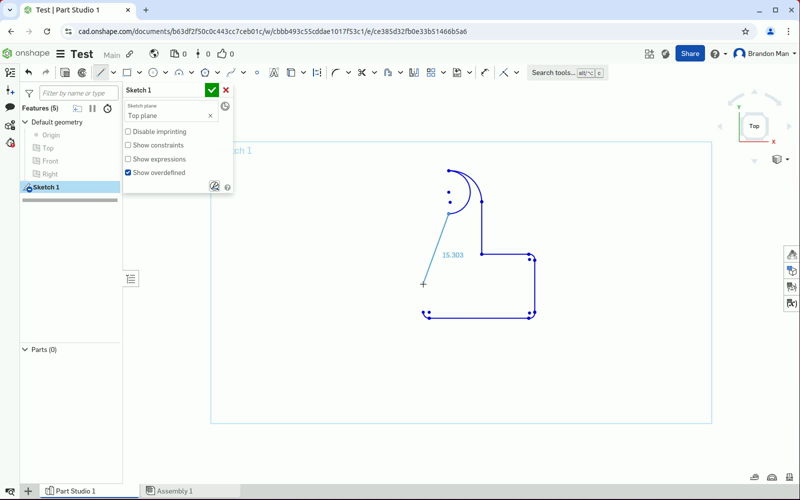
mouse_move(453, 283)
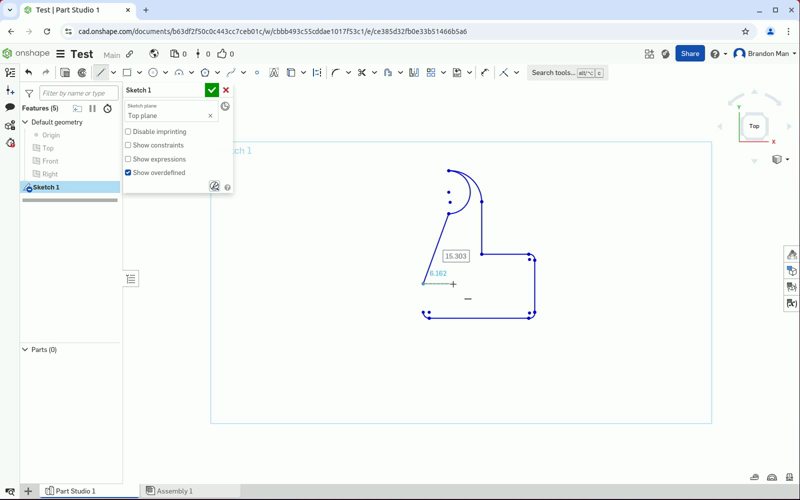
key_down(shift)
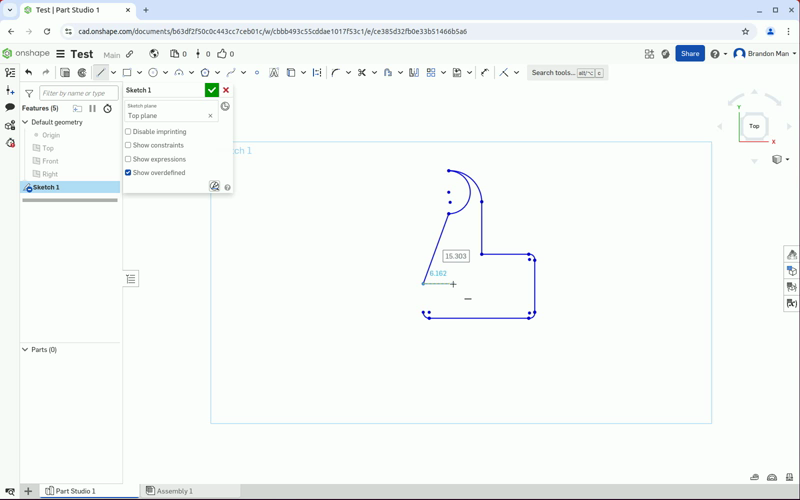
mouse_move(423, 312)
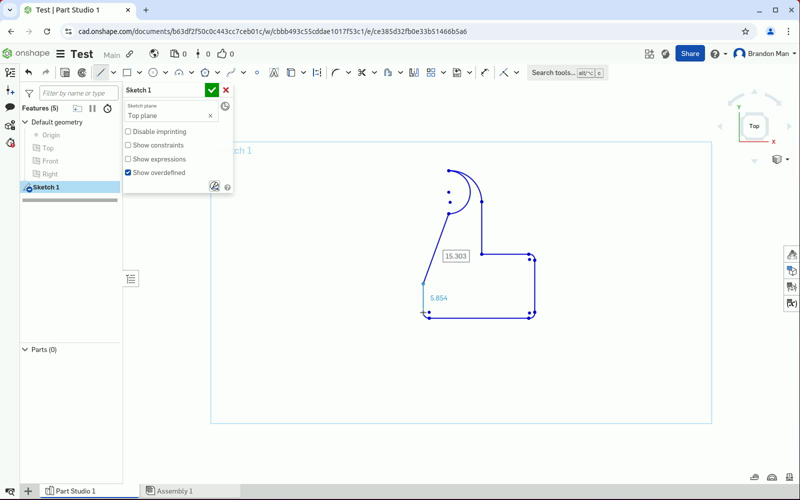
key_up(shift)
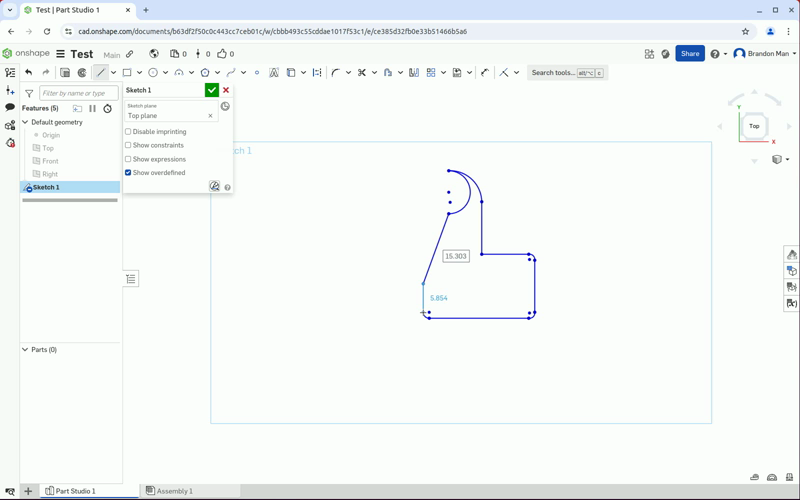
click(423, 312)
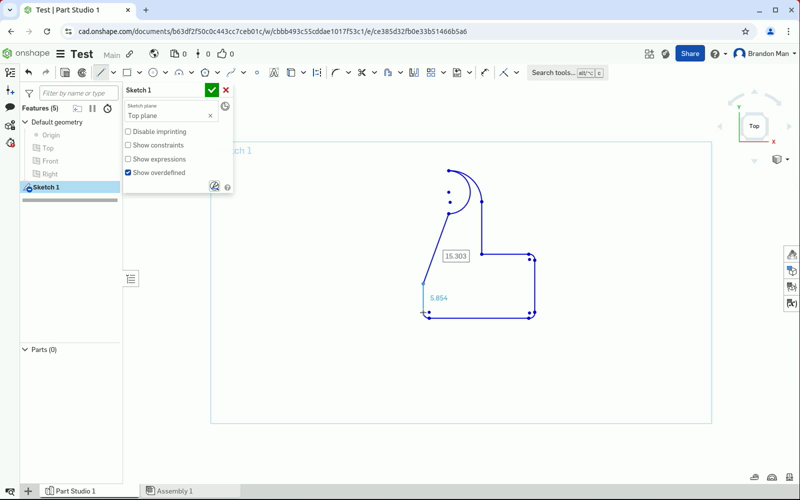
key(esc)
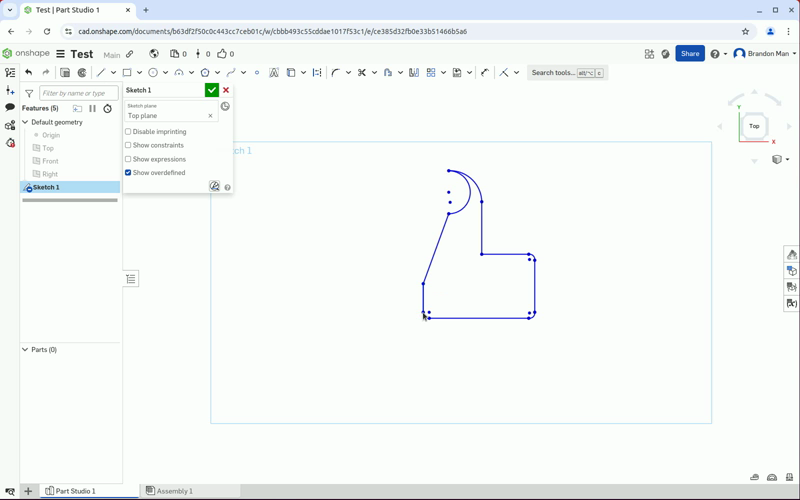
key(a)
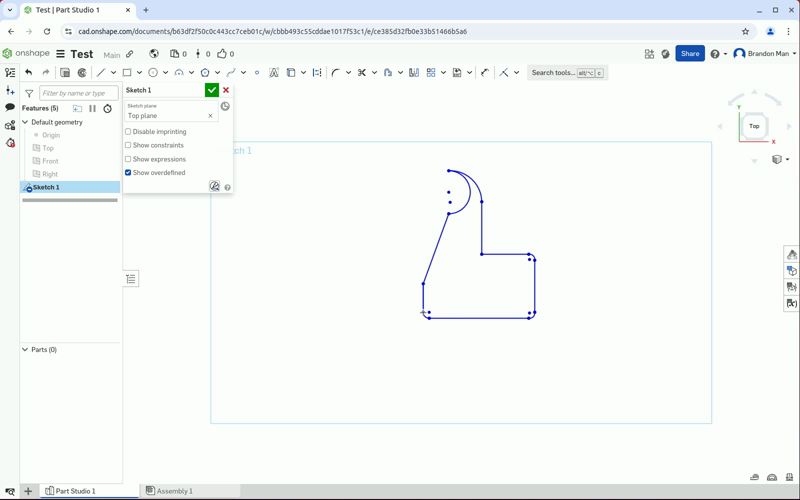
key_down(shift)
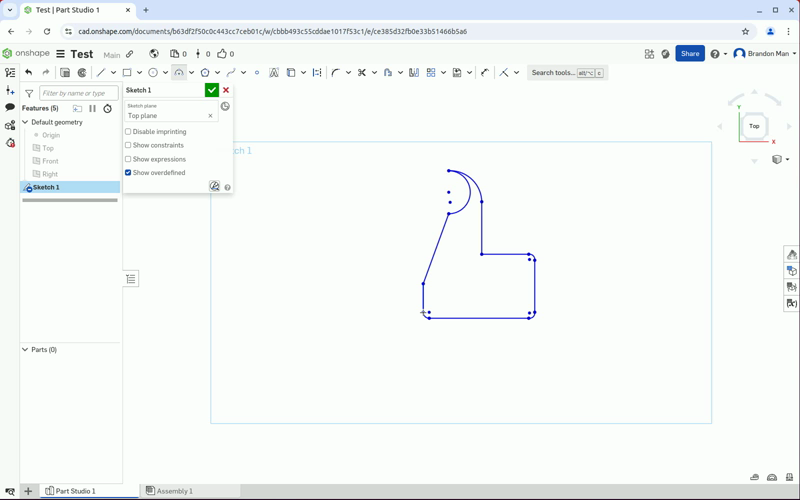
mouse_move(448, 304)
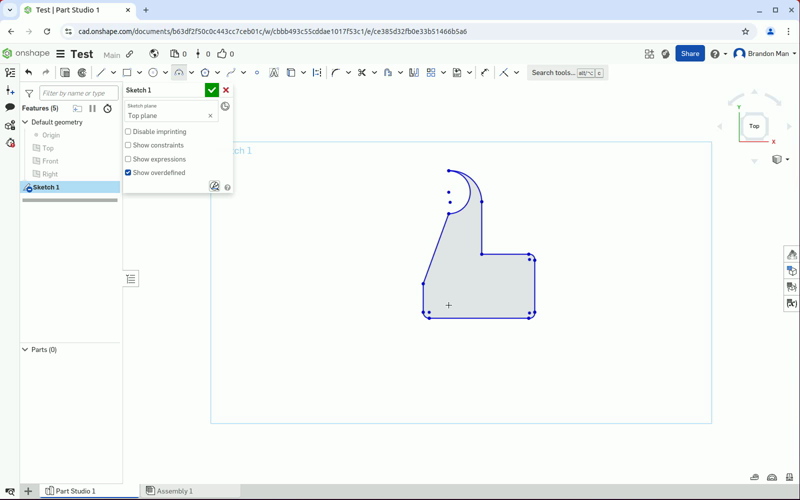
click(448, 304)
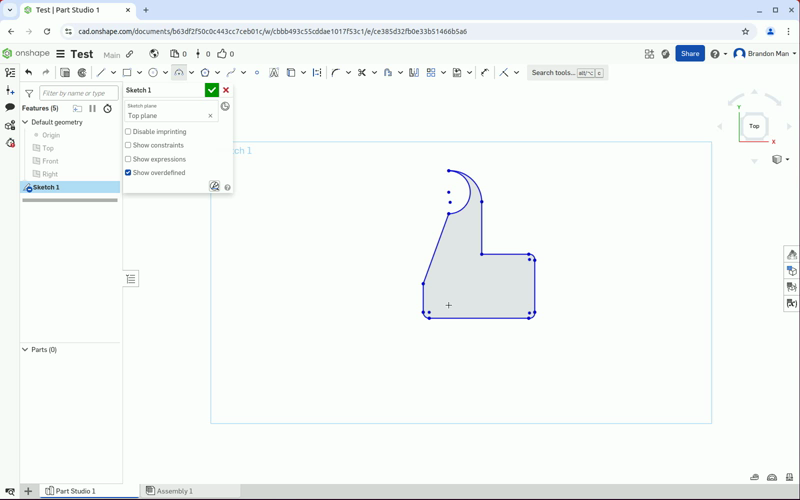
key_up(shift)
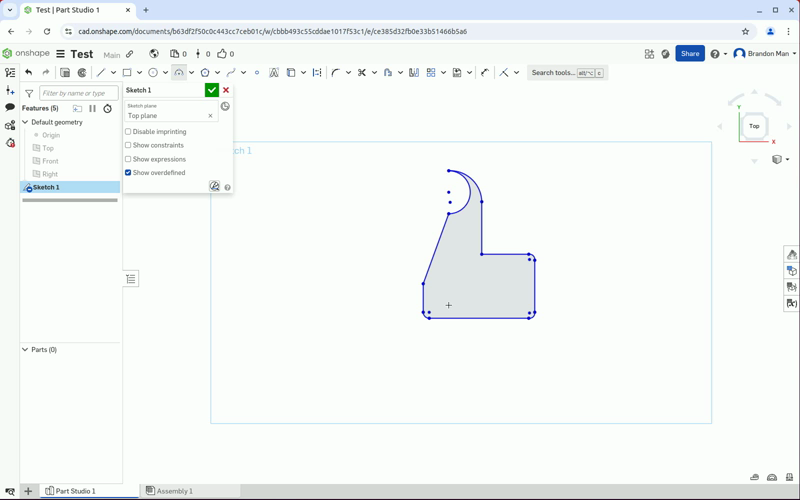
key_down(shift)
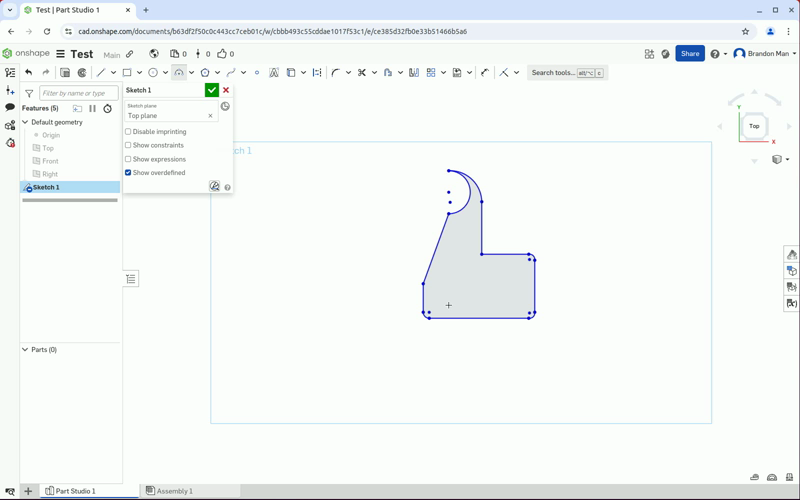
mouse_move(460, 304)
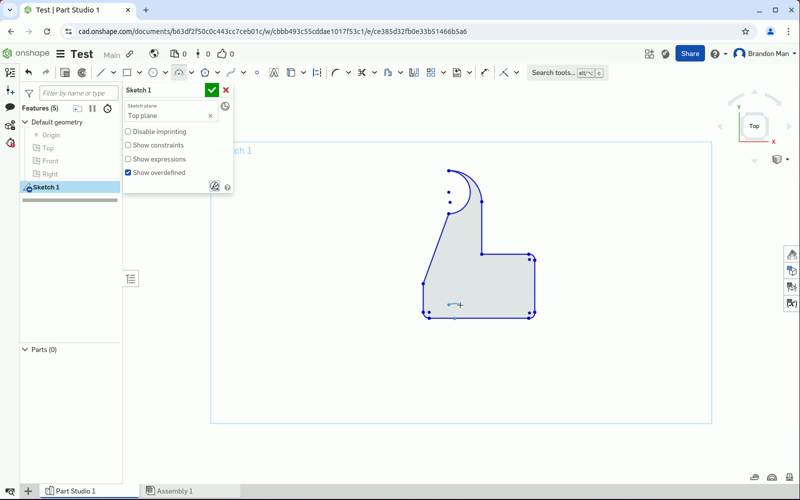
click(460, 304)
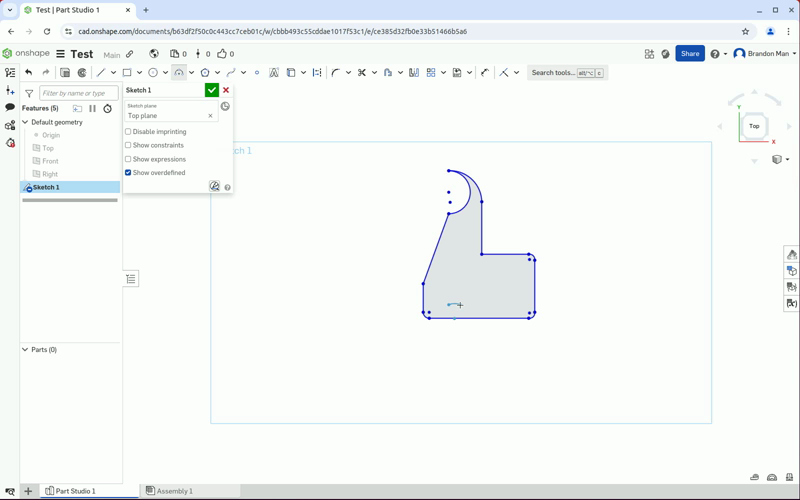
mouse_move(454, 310)
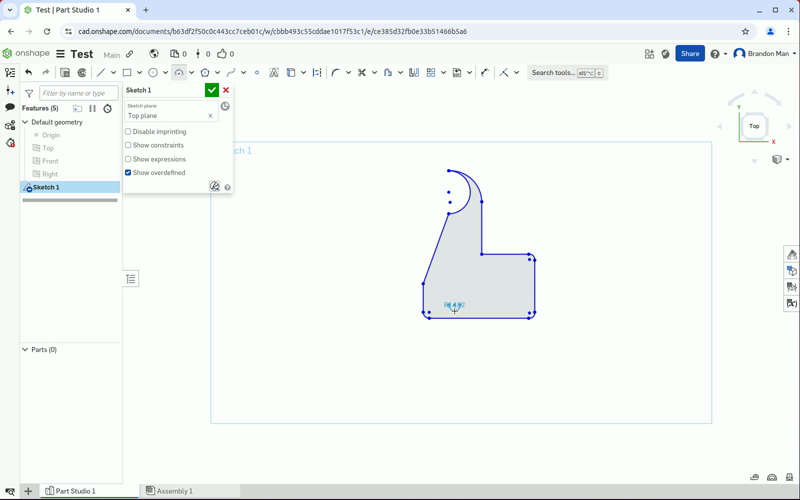
click(454, 310)
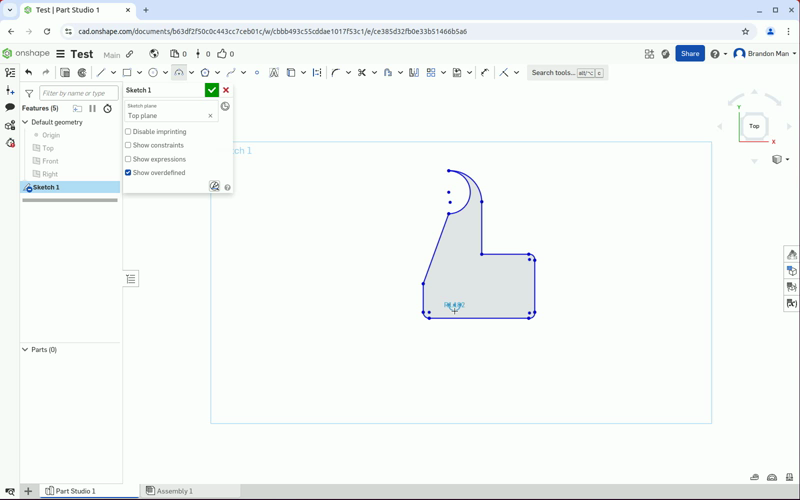
key_up(shift)
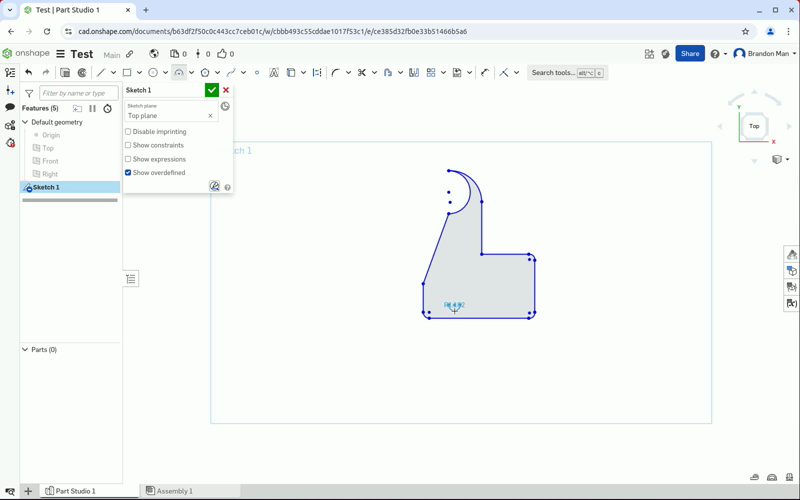
key(esc)
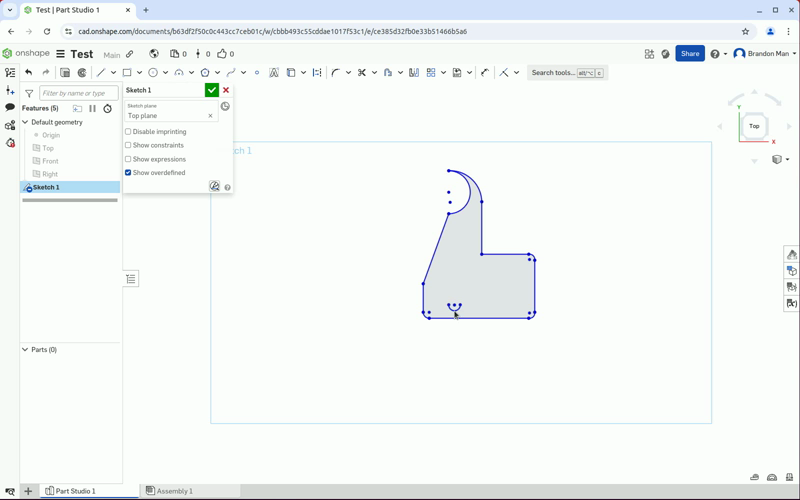
key(l)
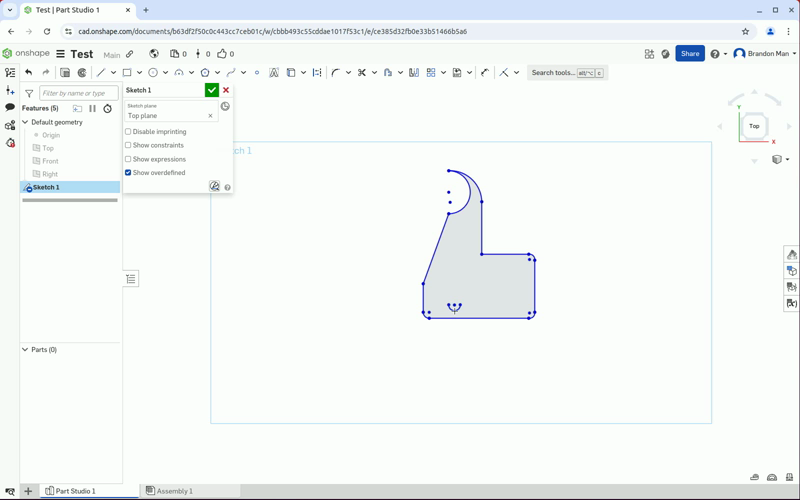
mouse_move(460, 304)
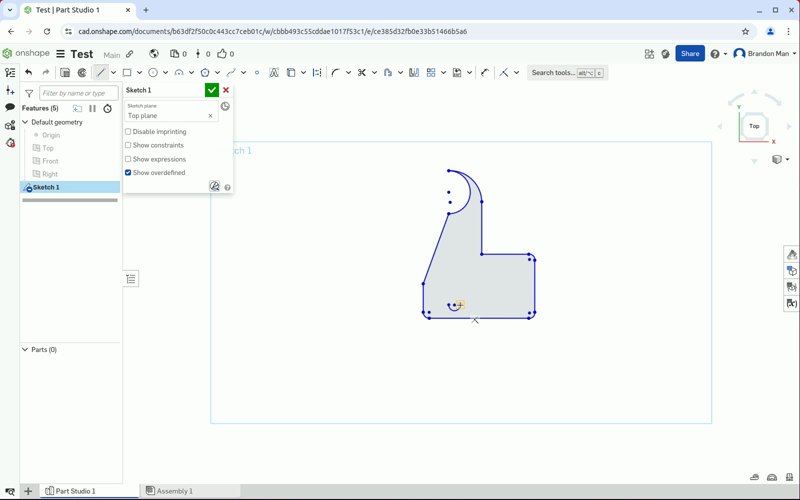
click(460, 304)
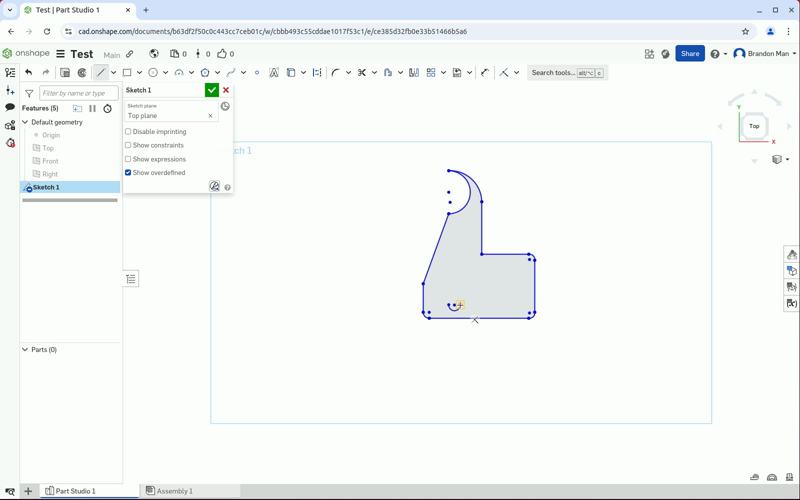
key_down(shift)
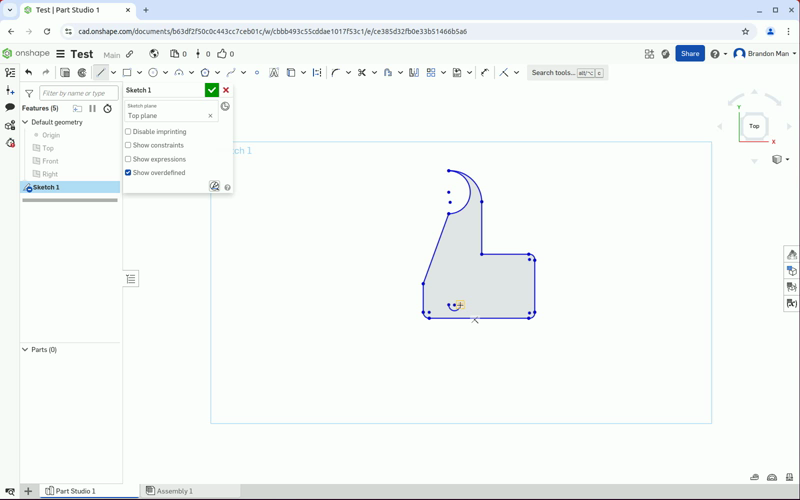
mouse_move(490, 304)
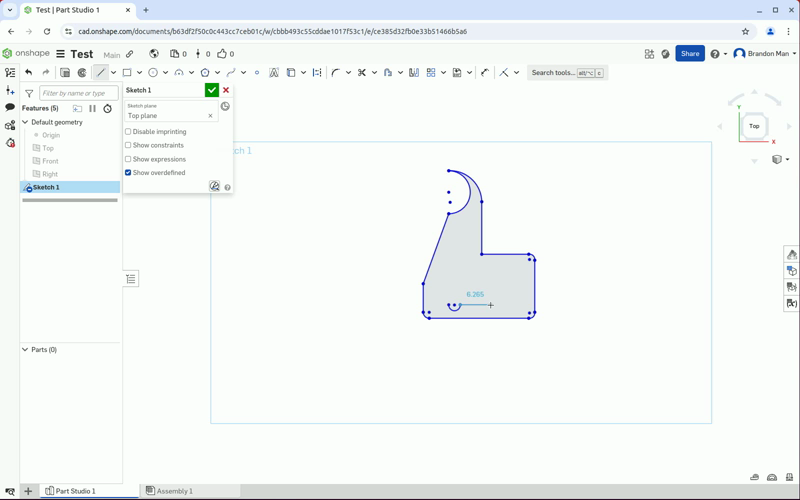
mouse_move(460, 288)
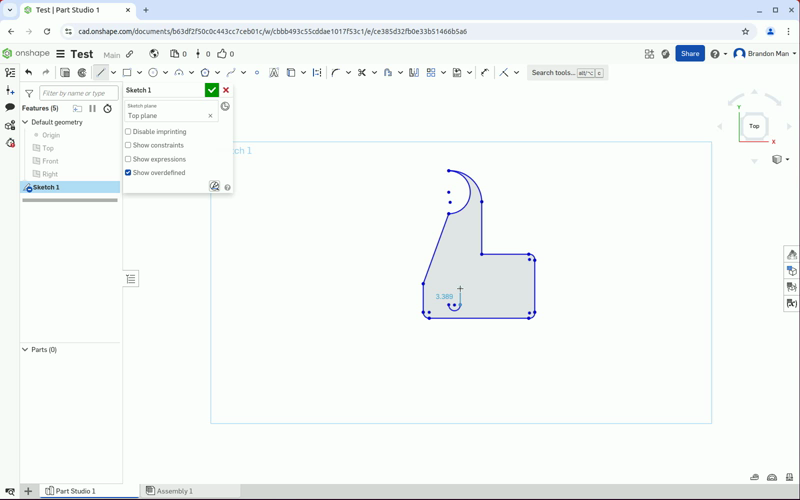
click(460, 288)
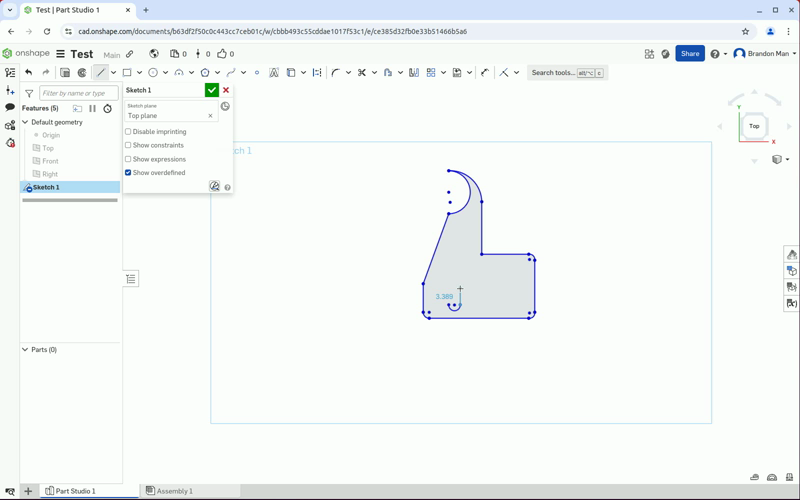
key_up(shift)
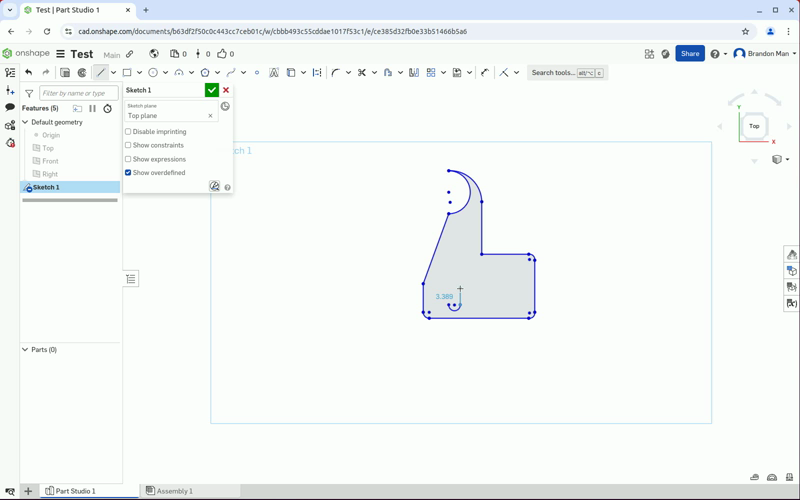
key(esc)
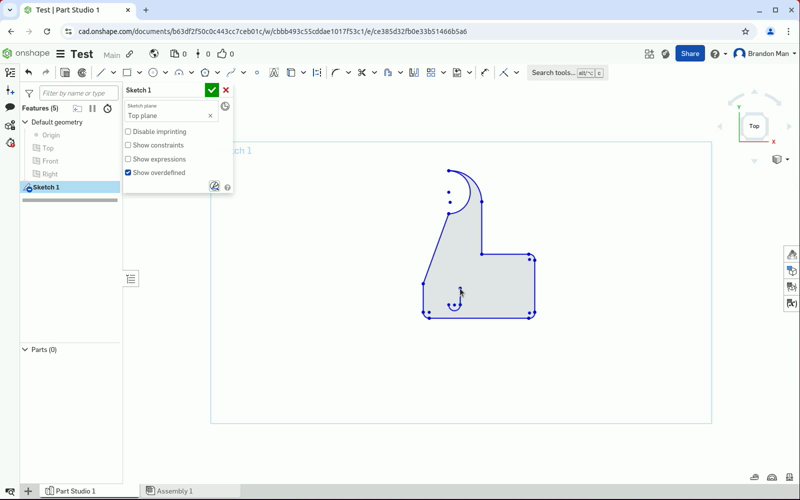
key(a)
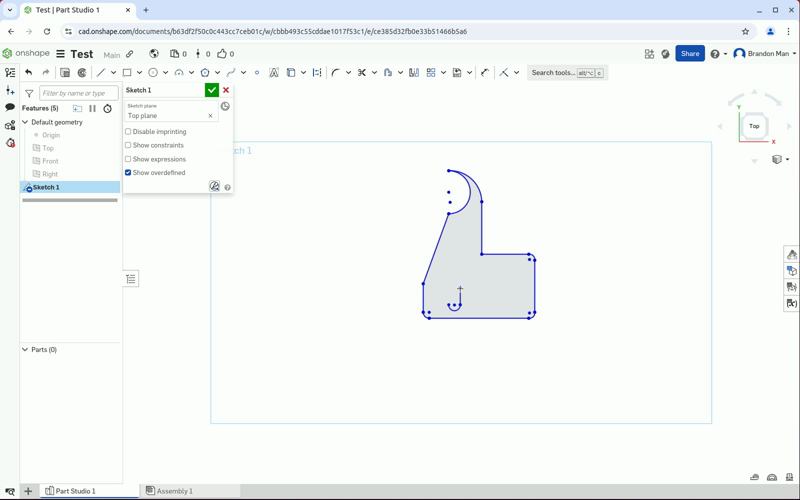
mouse_move(460, 288)
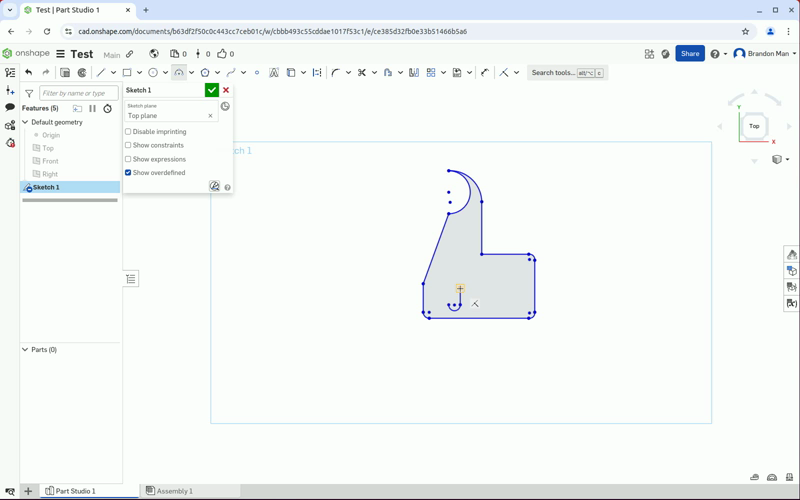
click(460, 288)
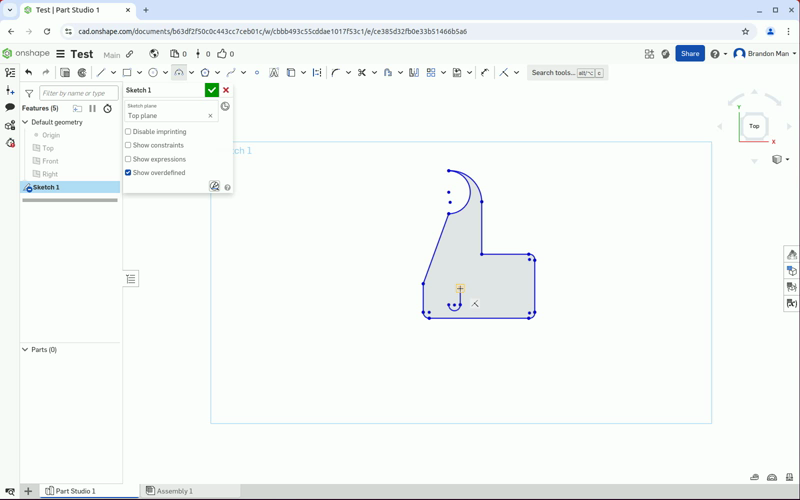
key_down(shift)
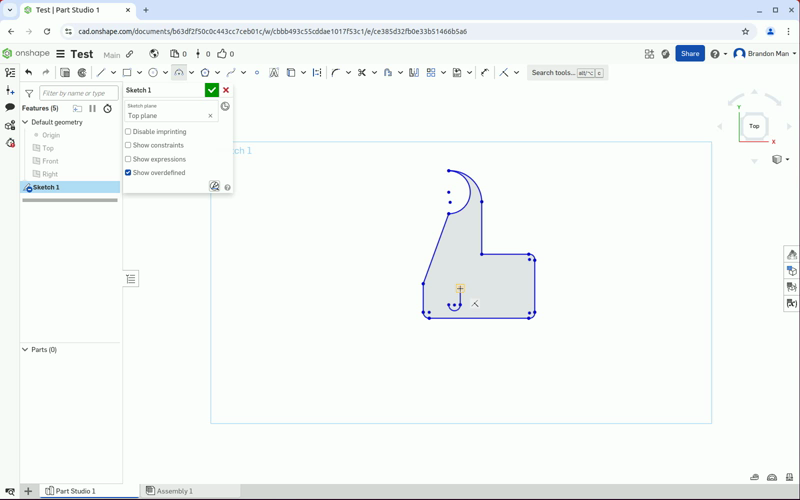
mouse_move(448, 288)
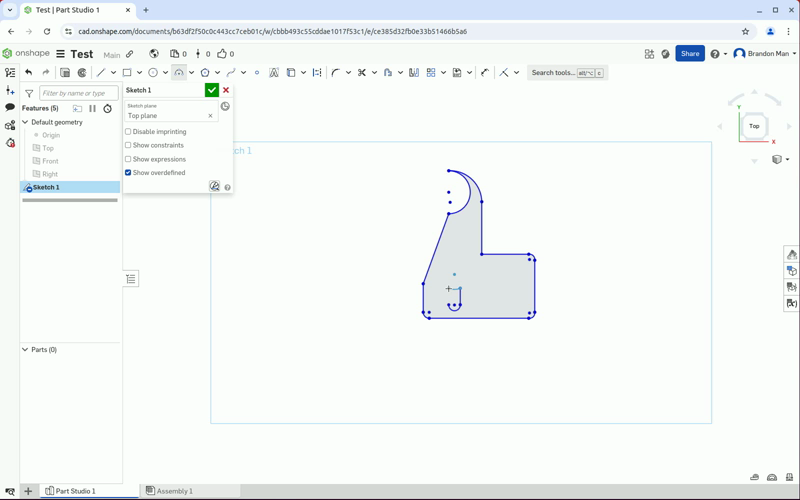
click(448, 288)
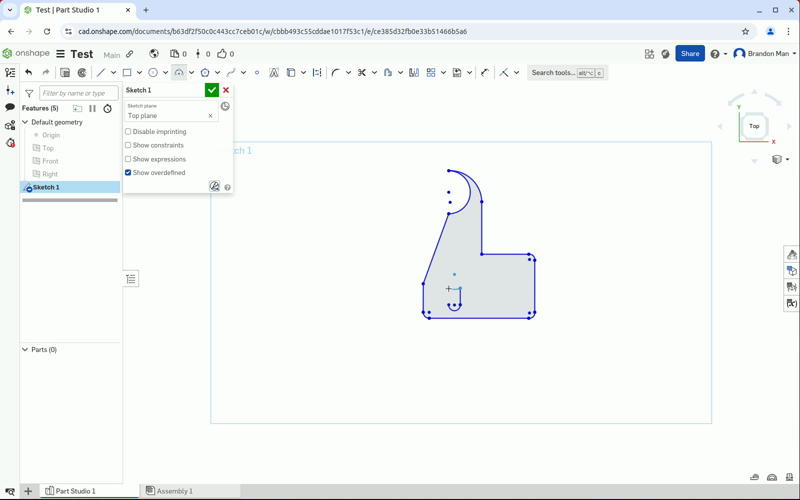
mouse_move(454, 282)
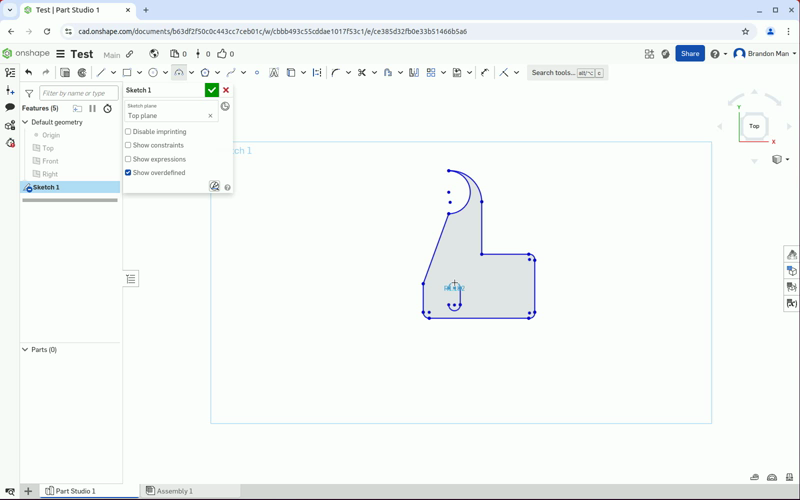
click(454, 282)
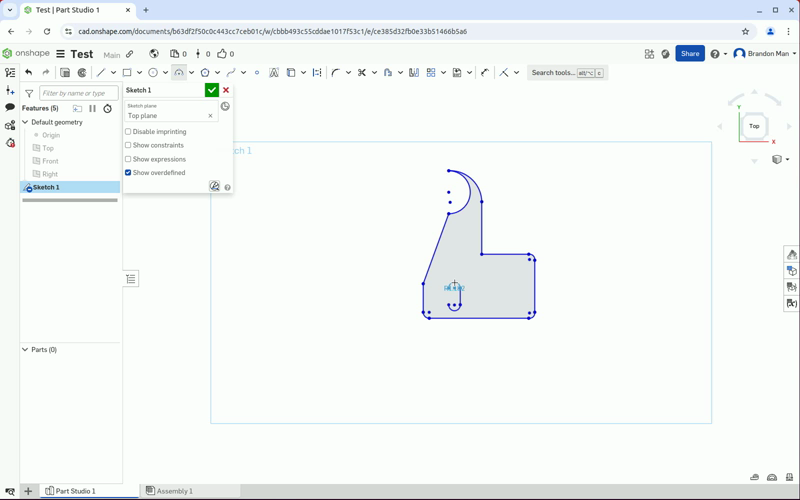
key_up(shift)
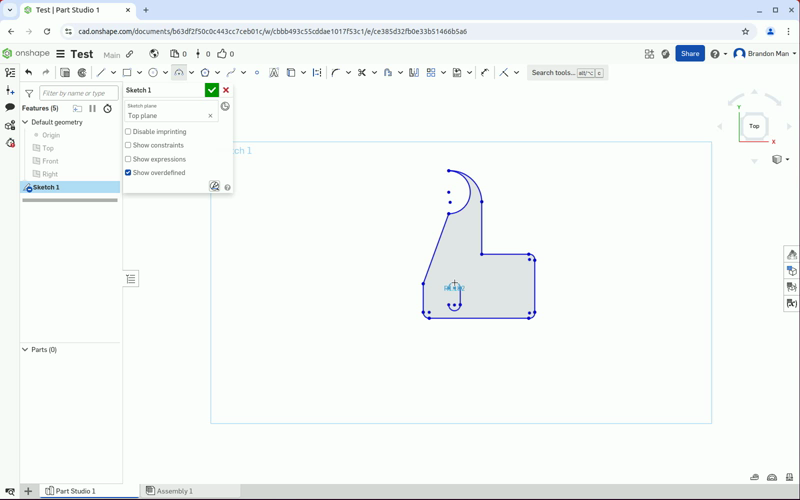
key(esc)
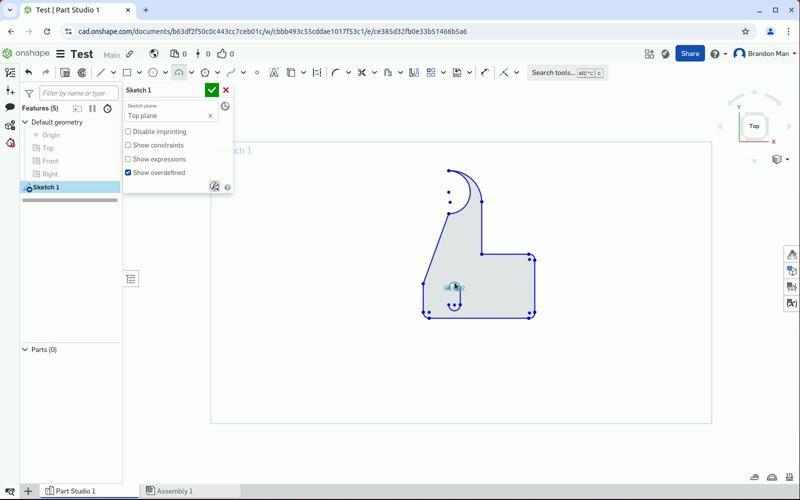
key(l)
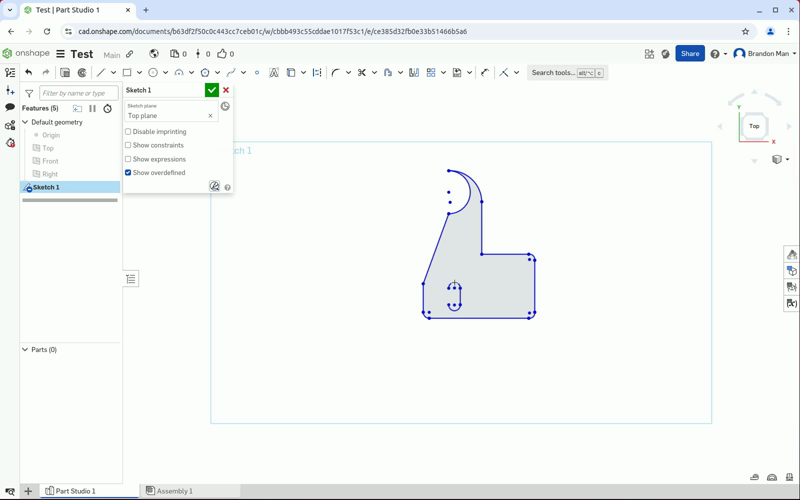
mouse_move(448, 288)
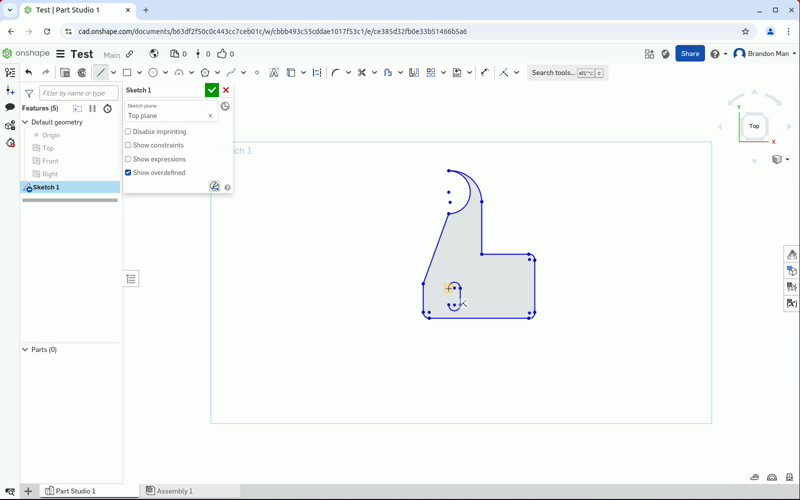
click(448, 288)
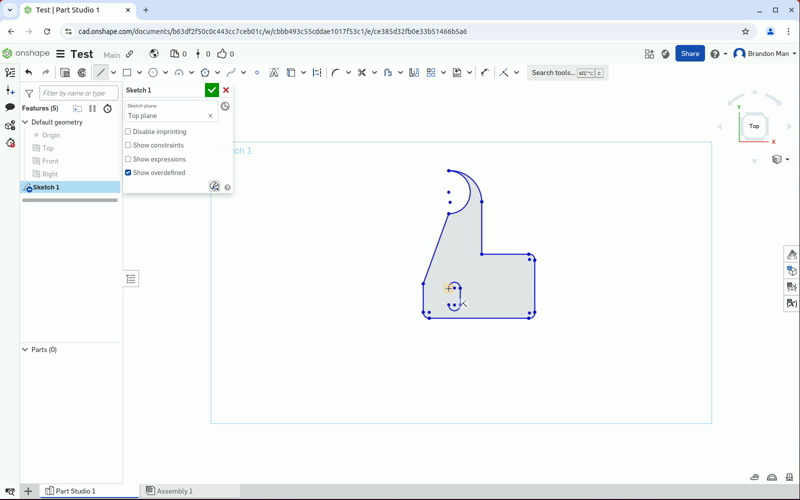
mouse_move(478, 288)
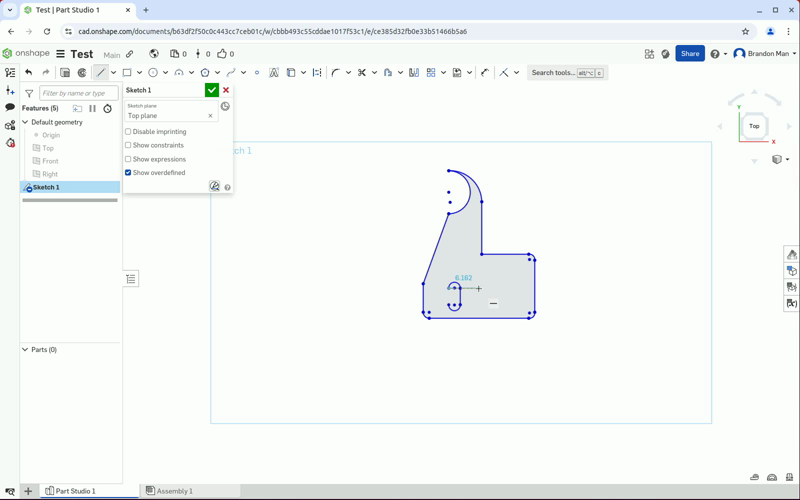
key_down(shift)
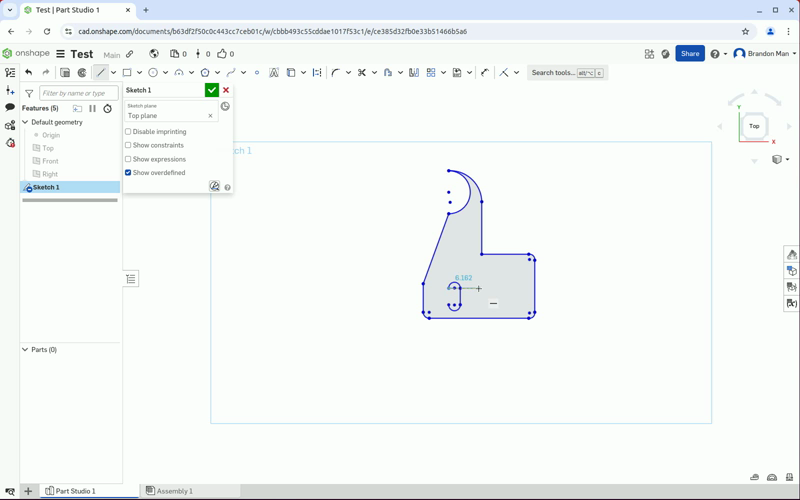
mouse_move(448, 304)
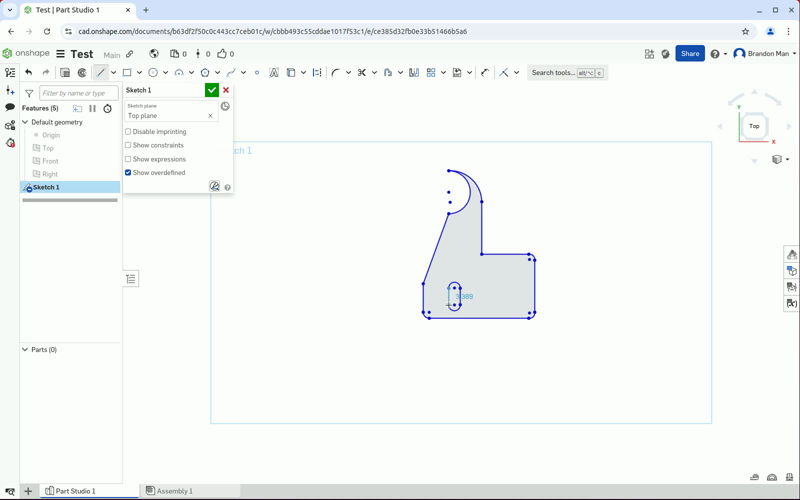
key_up(shift)
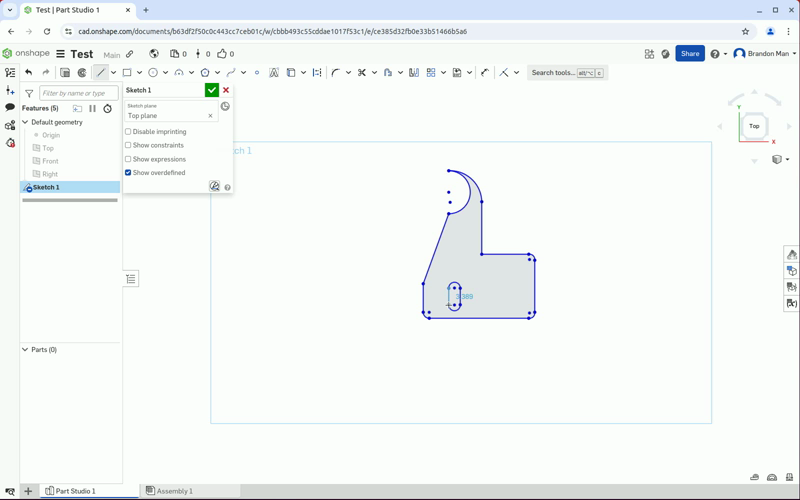
click(448, 304)
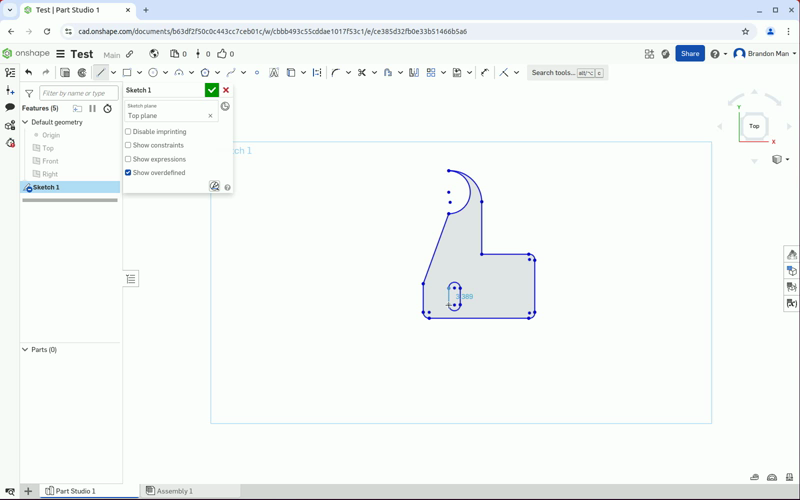
key(esc)
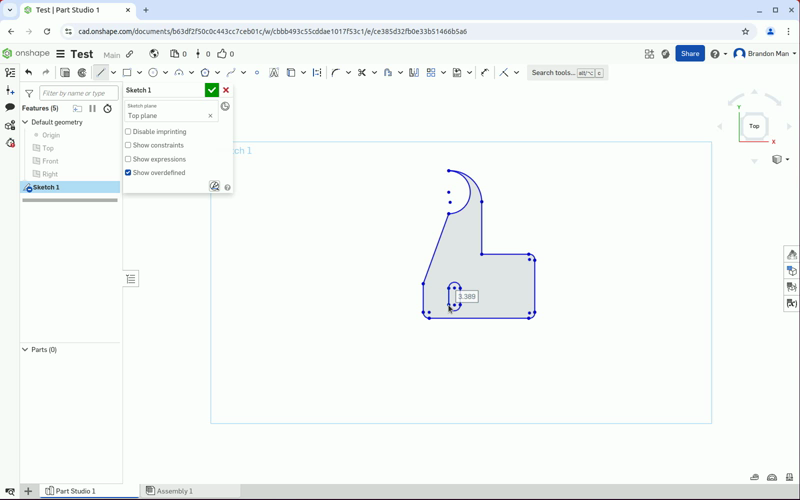
key(c)
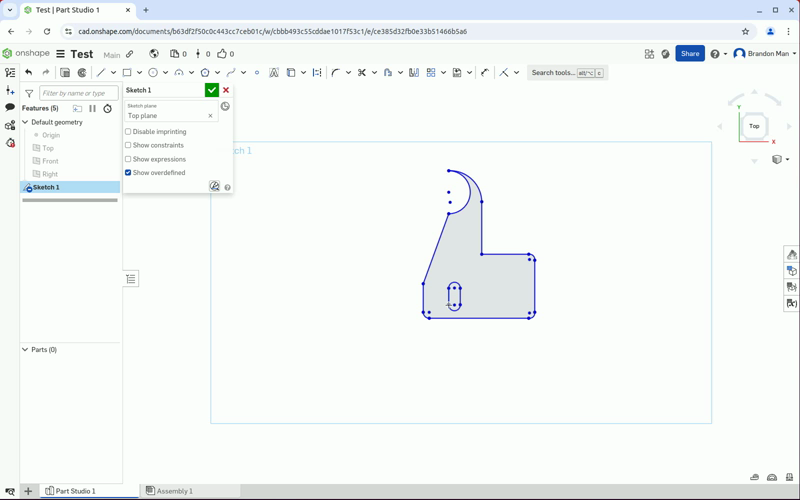
key_down(shift)
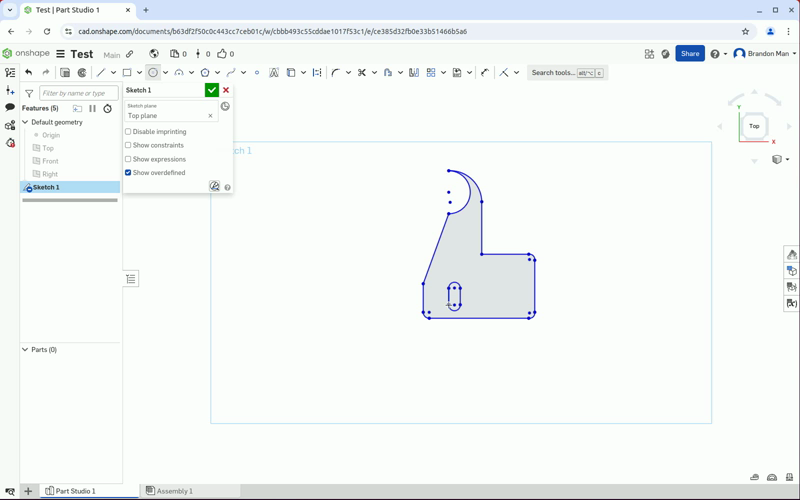
mouse_move(502, 285)
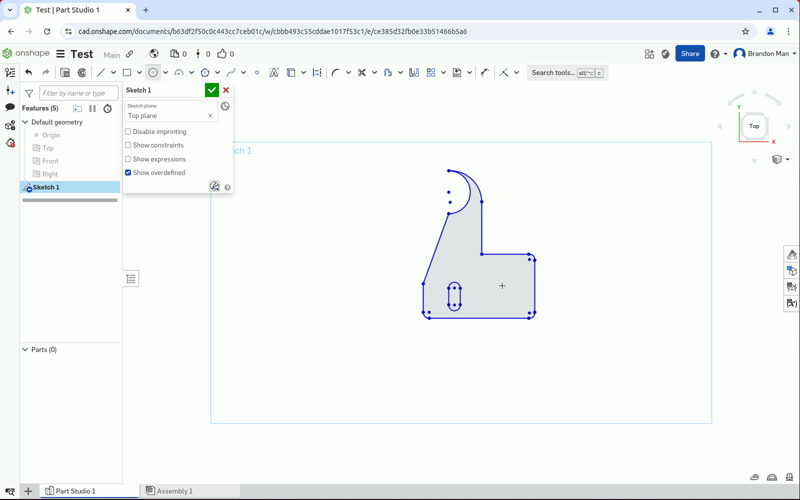
click(502, 285)
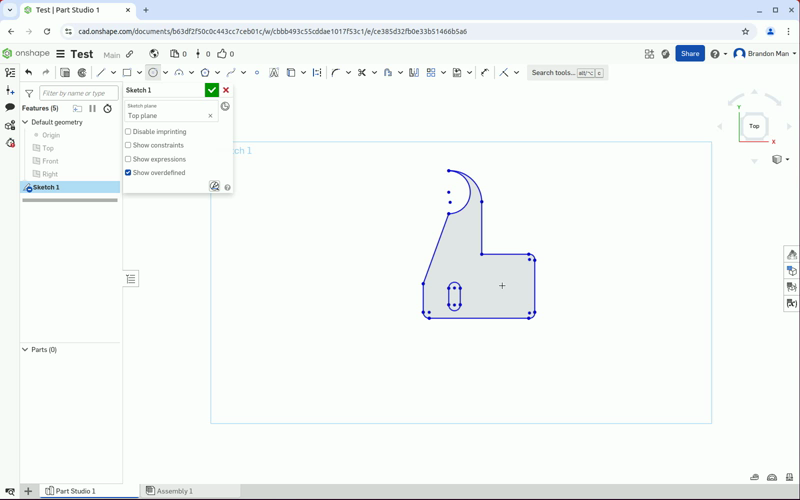
key_up(shift)
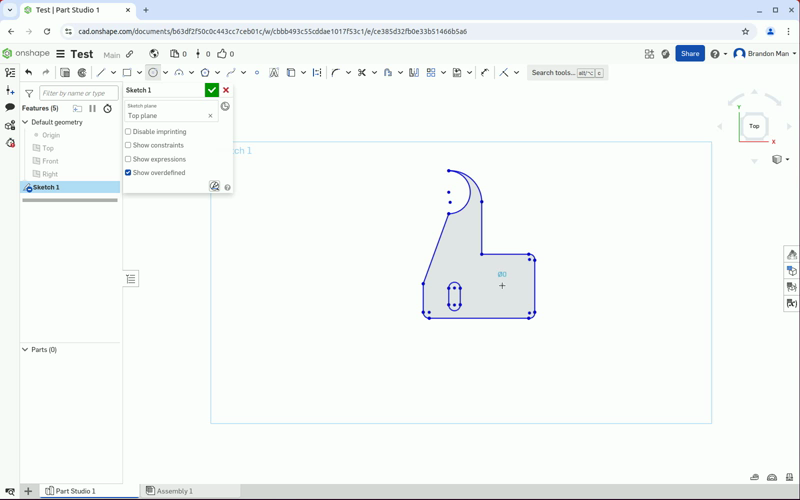
mouse_move(524, 285)
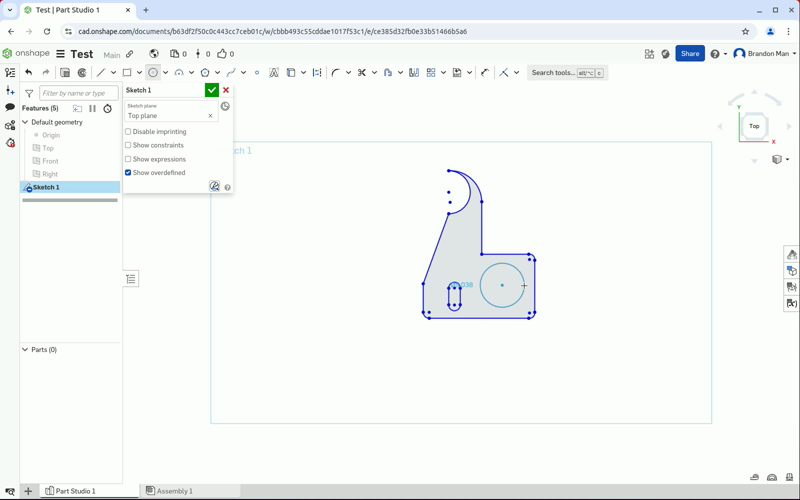
click(524, 285)
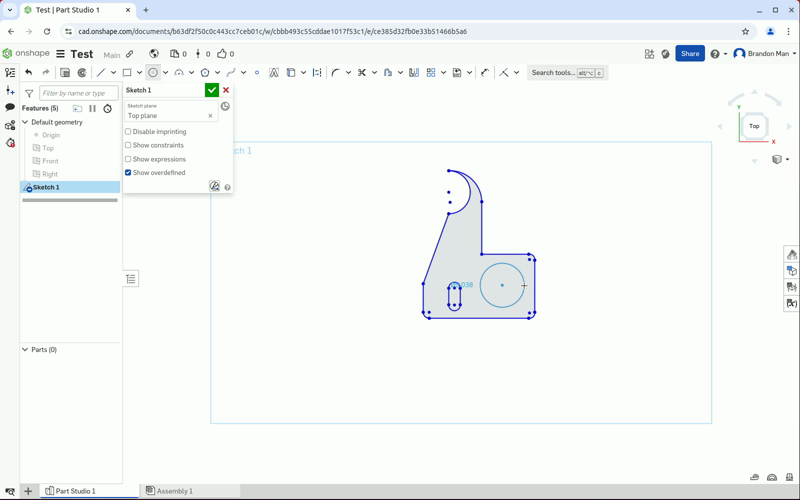
key(esc)
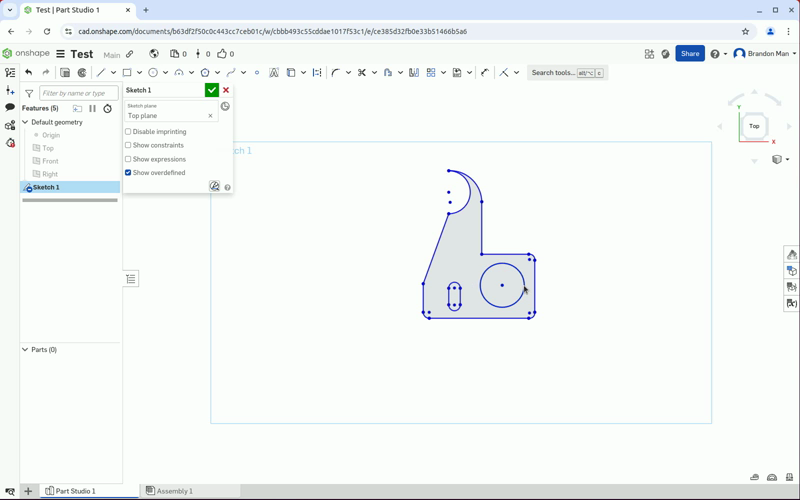
mouse_move(467, 284)
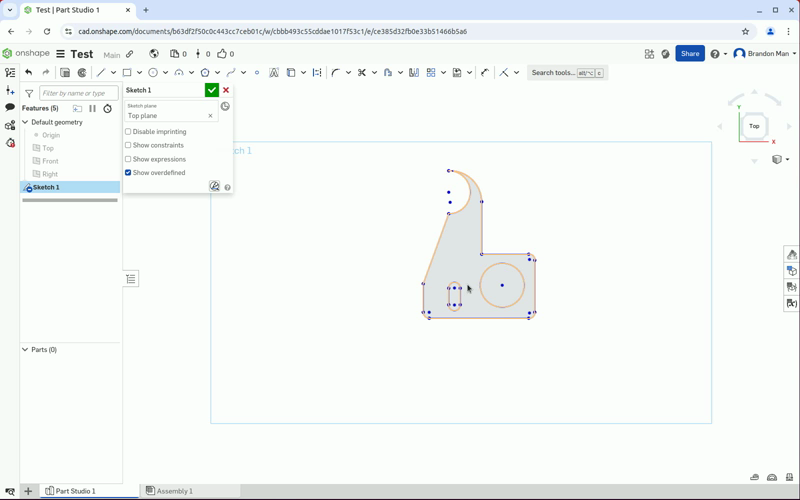
click(467, 284)
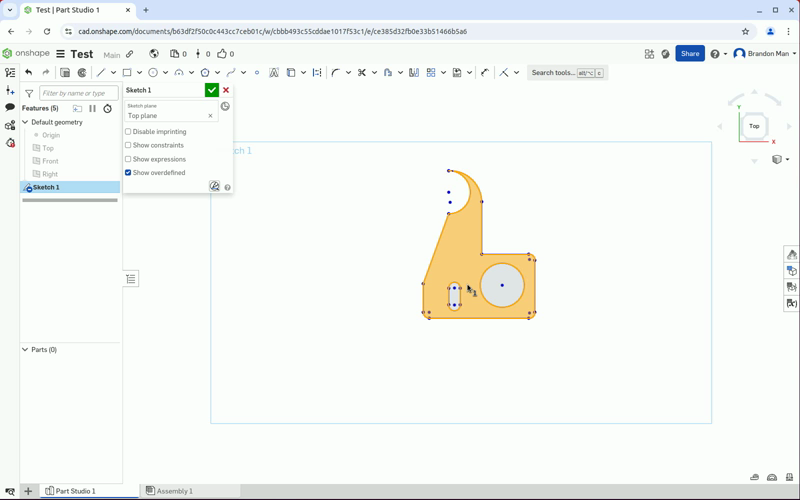
mouse_move(73, 352)
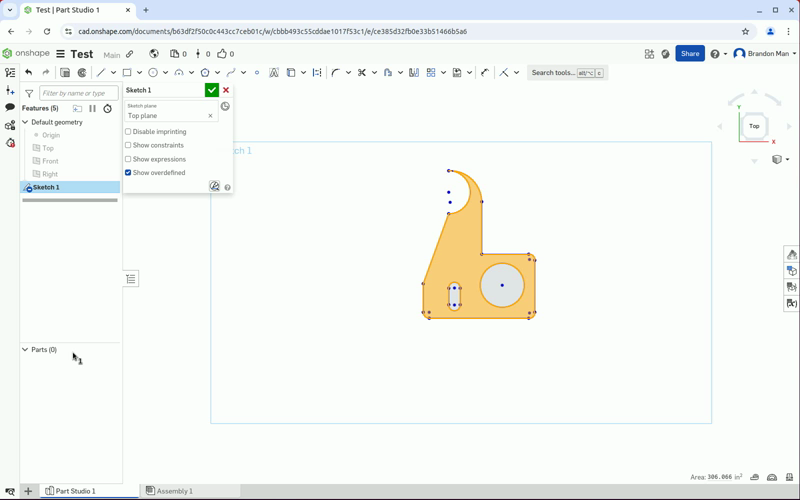
key(shift+y)
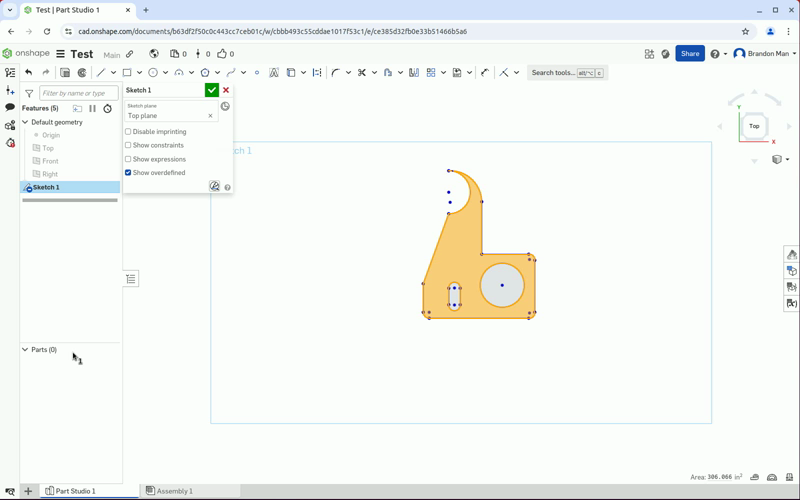
key(shift+e)
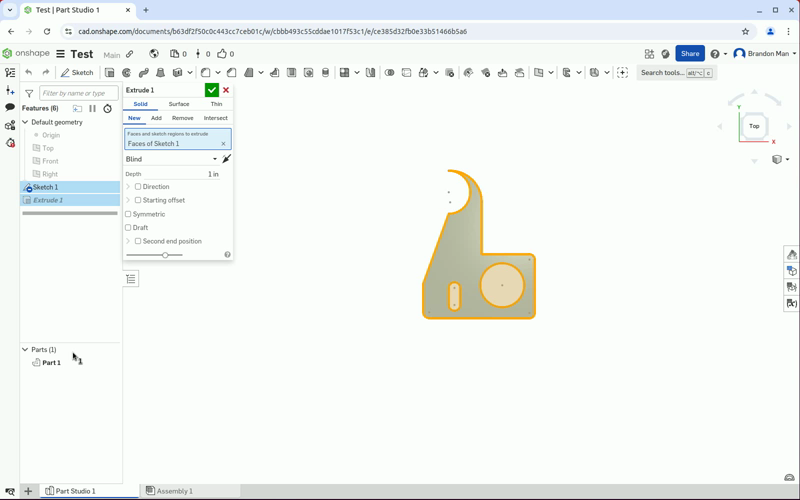
mouse_move(143, 106)
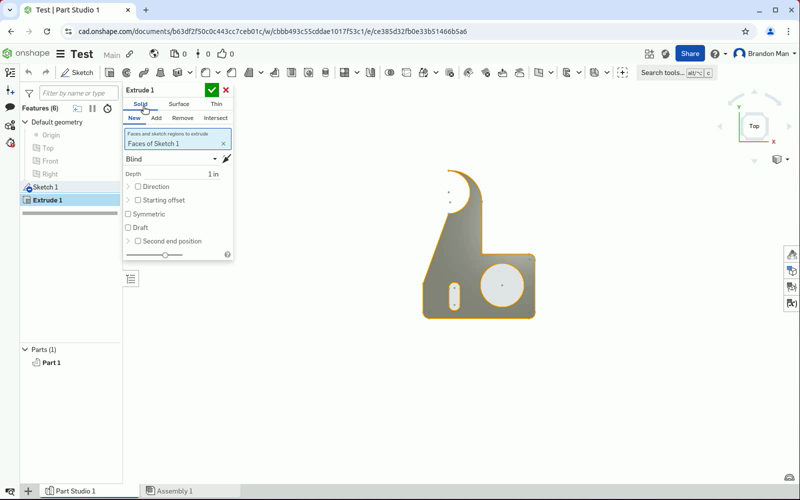
click(143, 106)
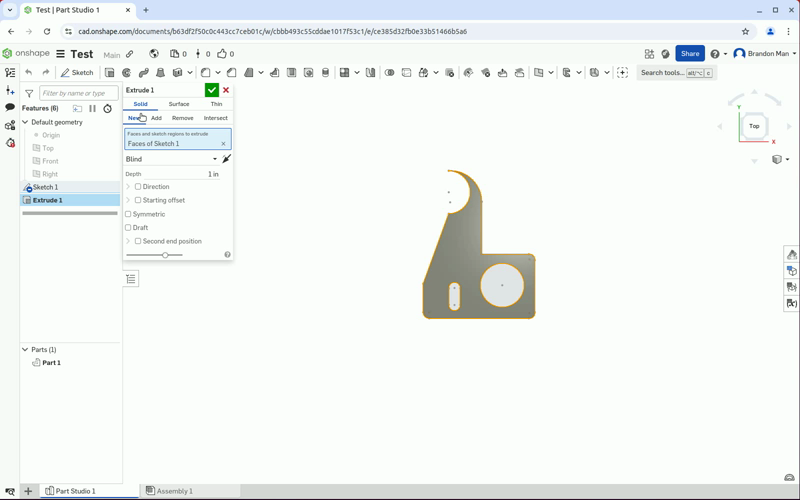
mouse_move(137, 120)
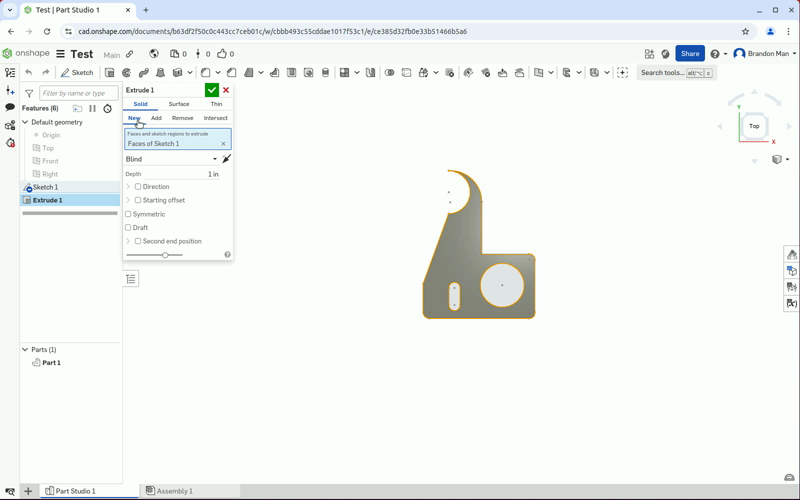
click(137, 120)
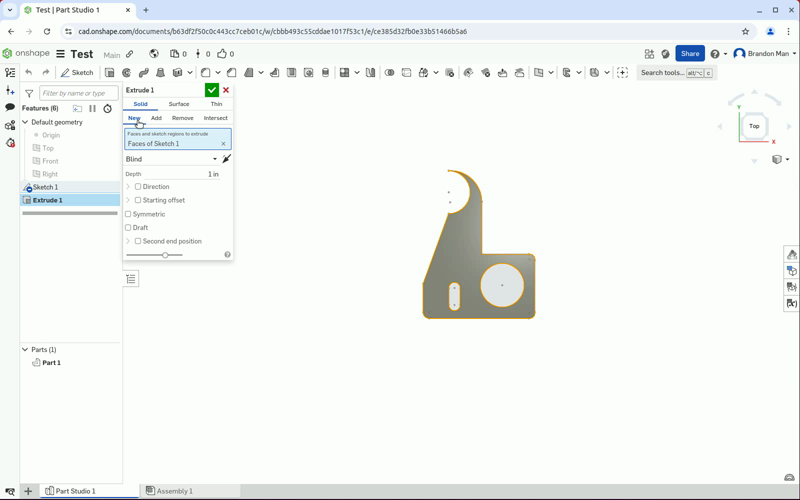
key(tab, 4)
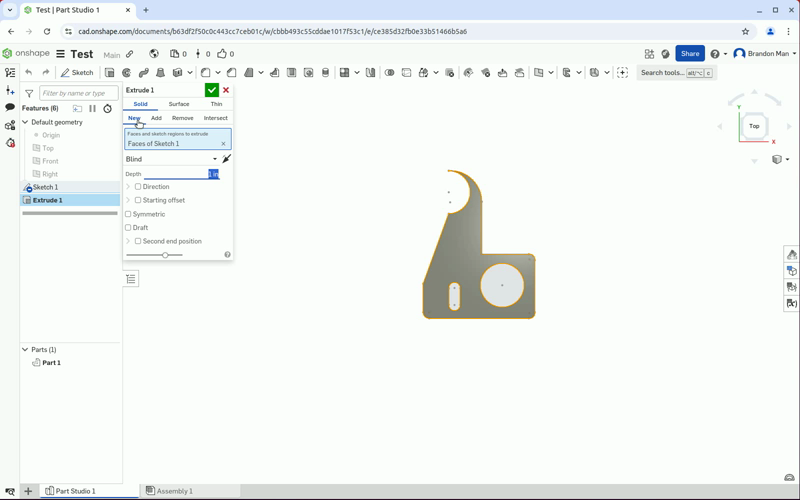
text(0.241)
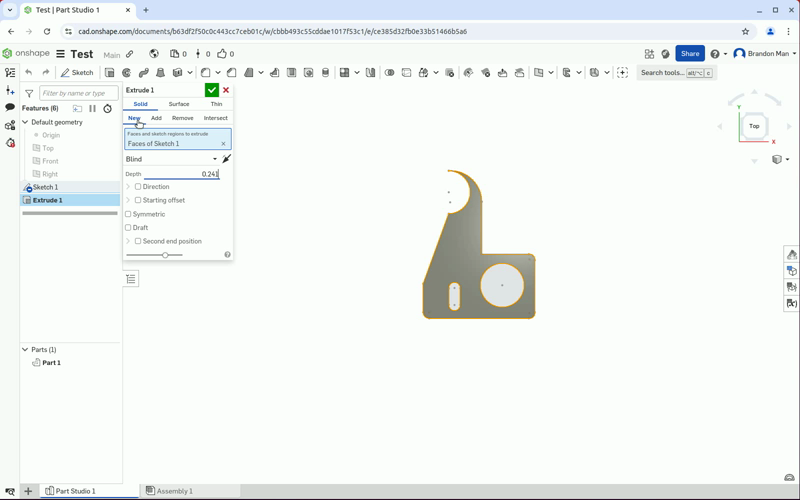
key(enter)
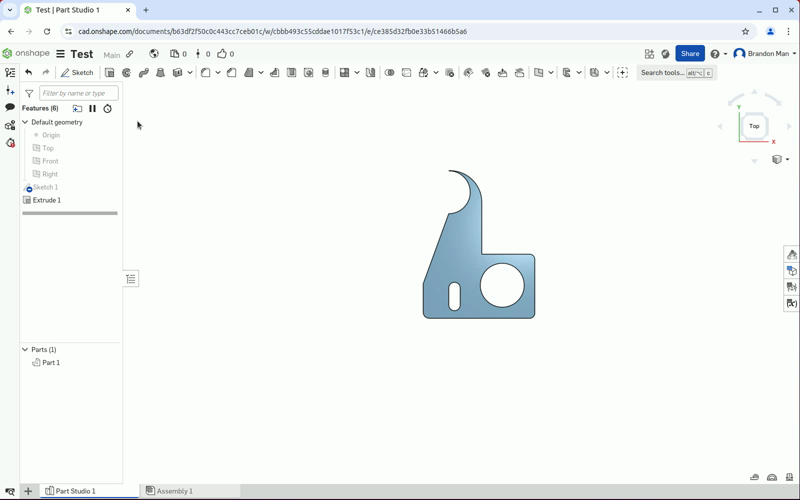
key(shift+h)
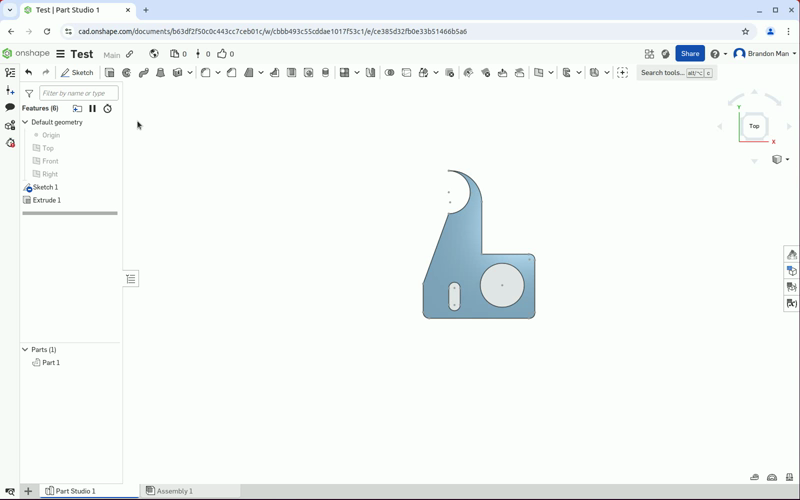
key(shift+h)
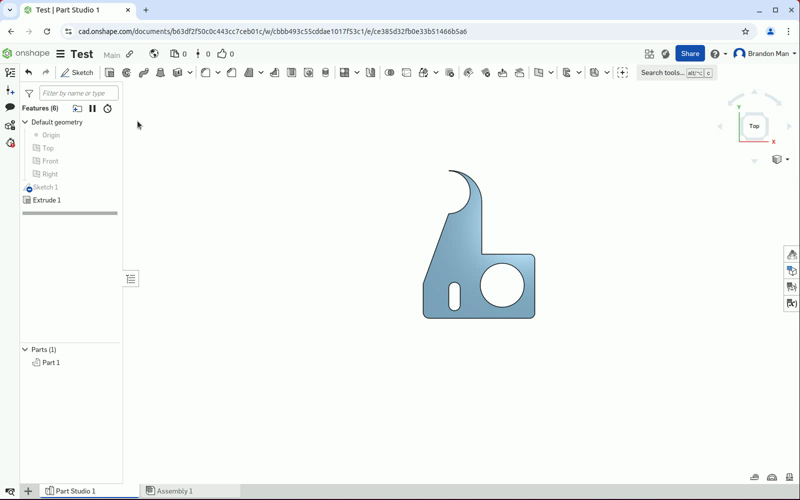
mouse_move(73, 189)
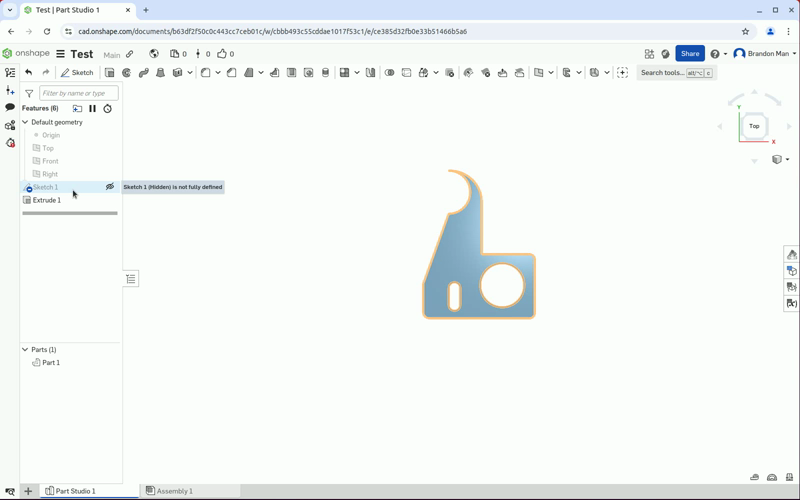
click(73, 189)
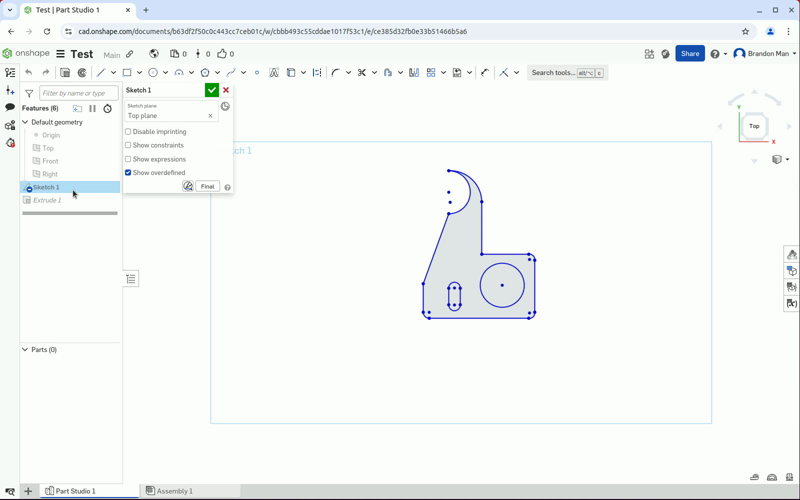
mouse_move(229, 92)
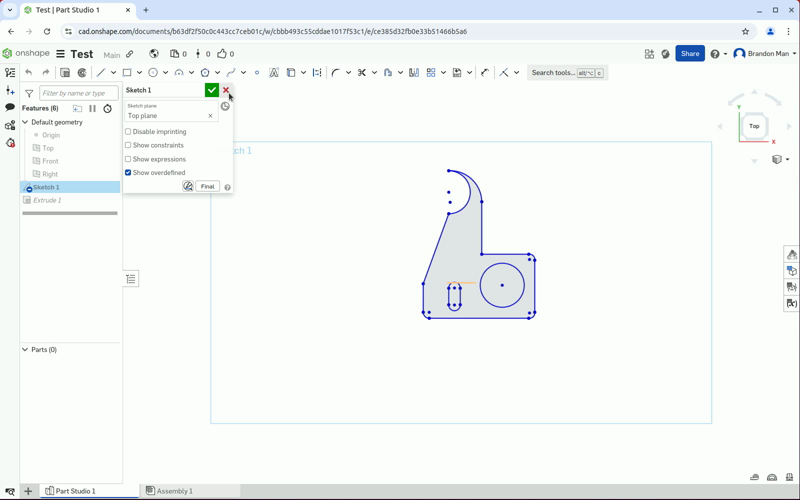
click(229, 92)
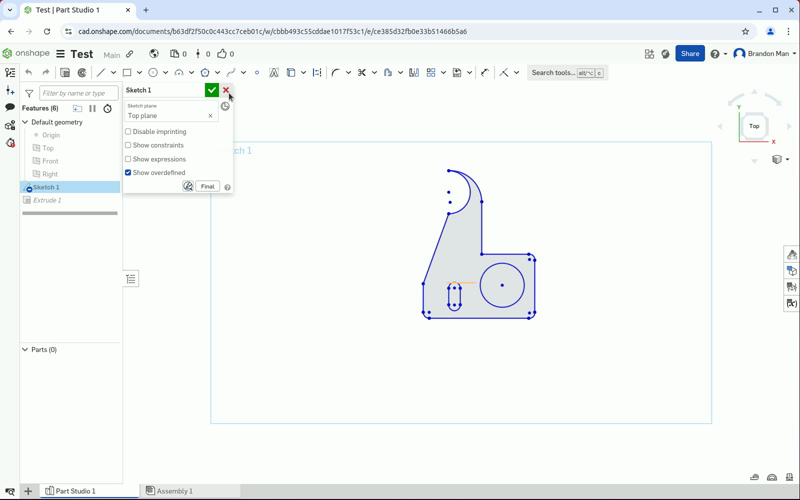
key(shift+s)
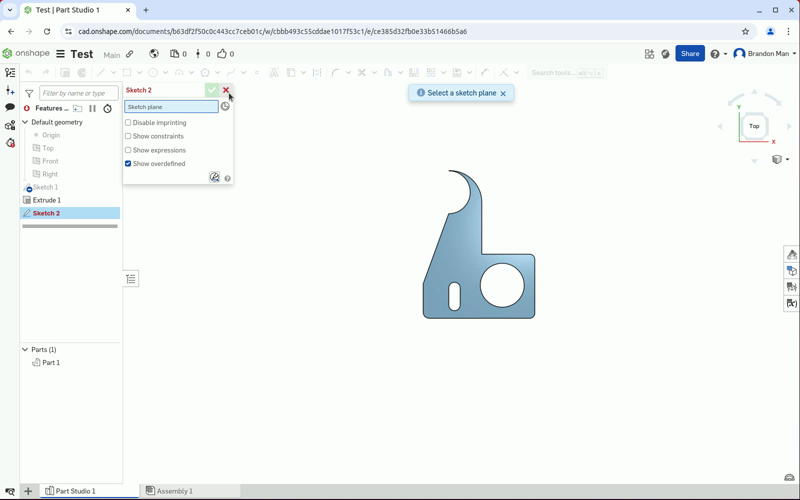
mouse_move(73, 150)
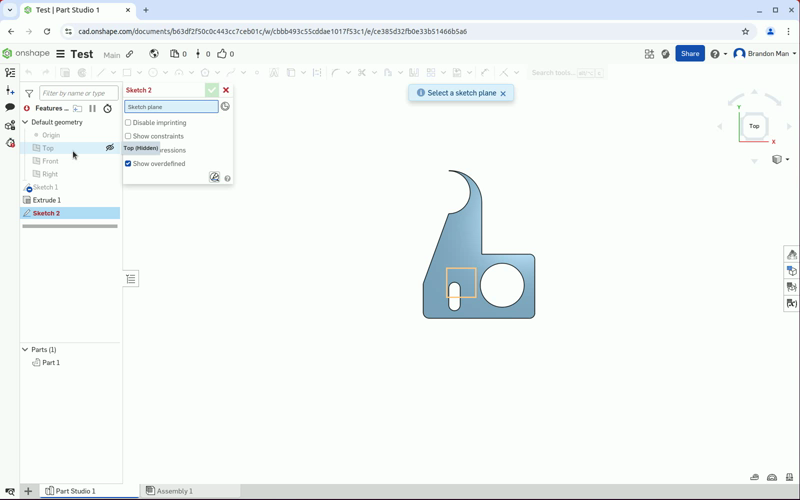
click(73, 150)
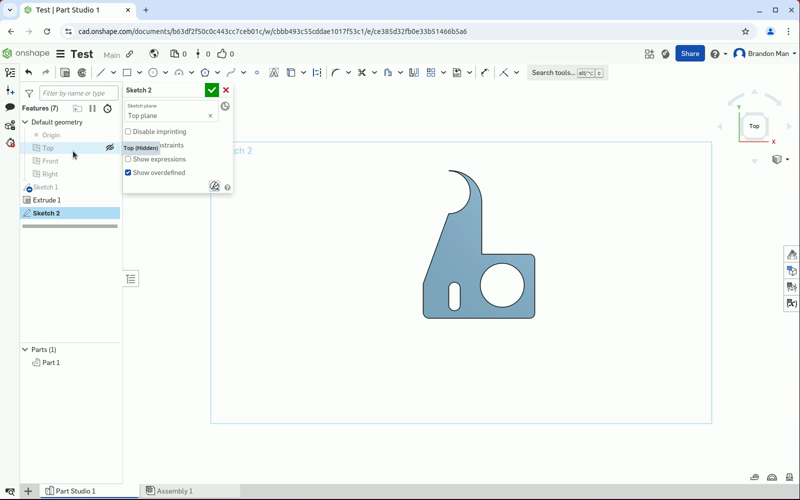
mouse_move(73, 352)
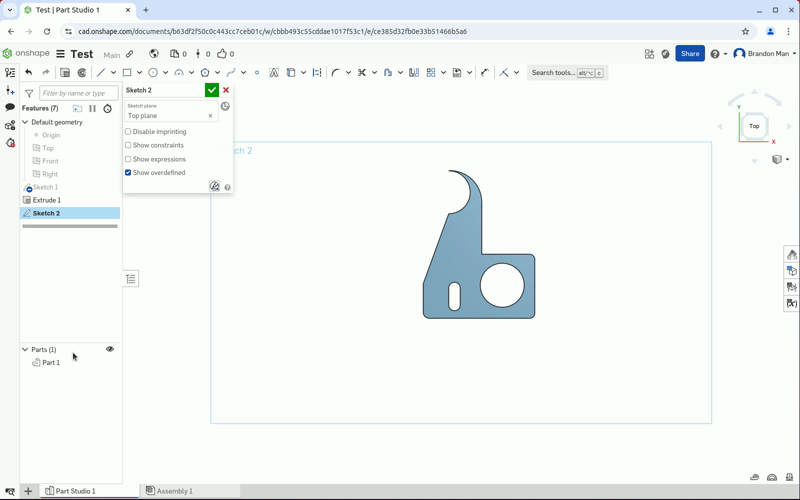
key(y)
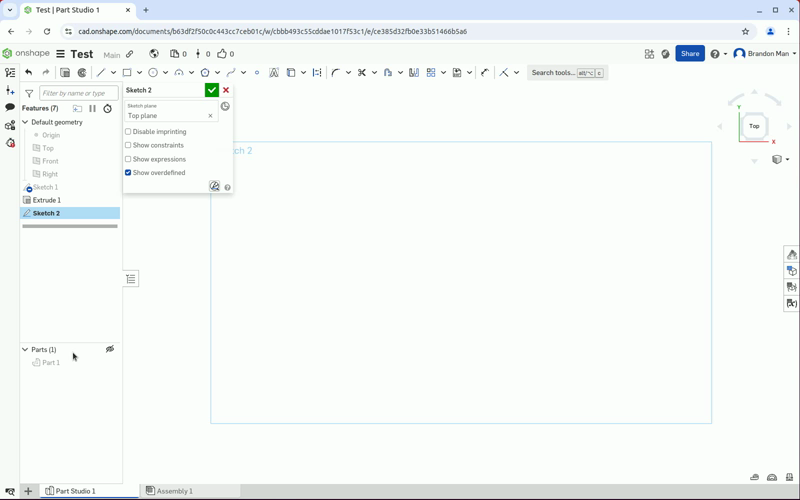
key(c)
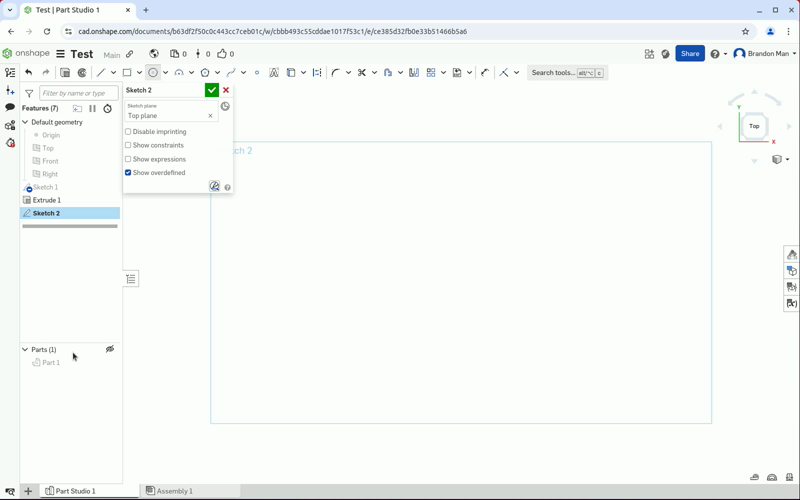
key_down(shift)
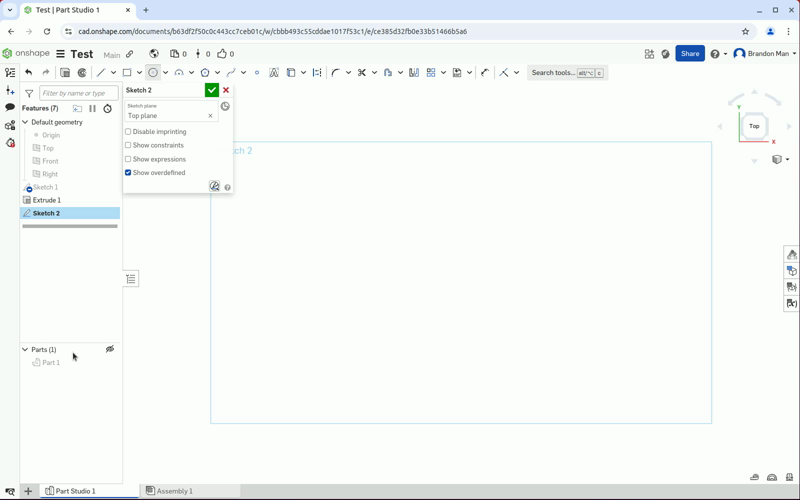
mouse_move(449, 191)
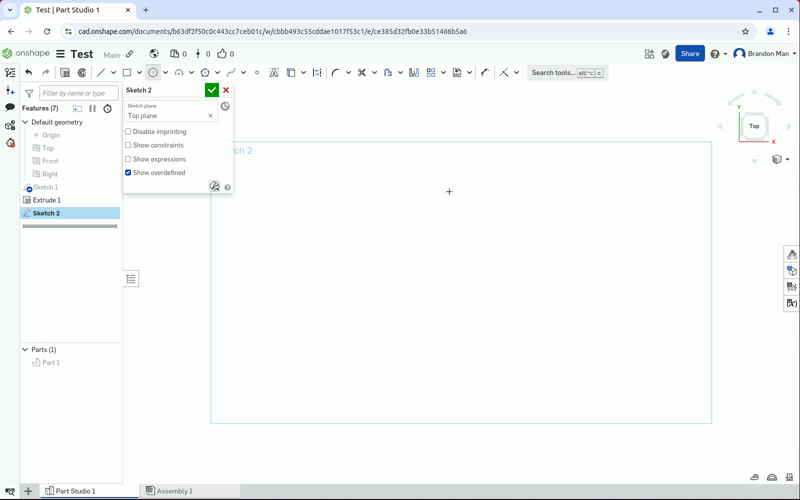
click(449, 191)
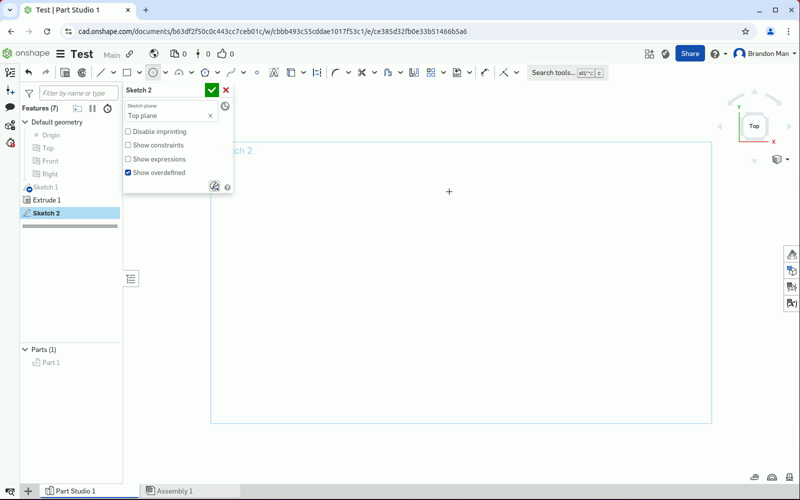
key_up(shift)
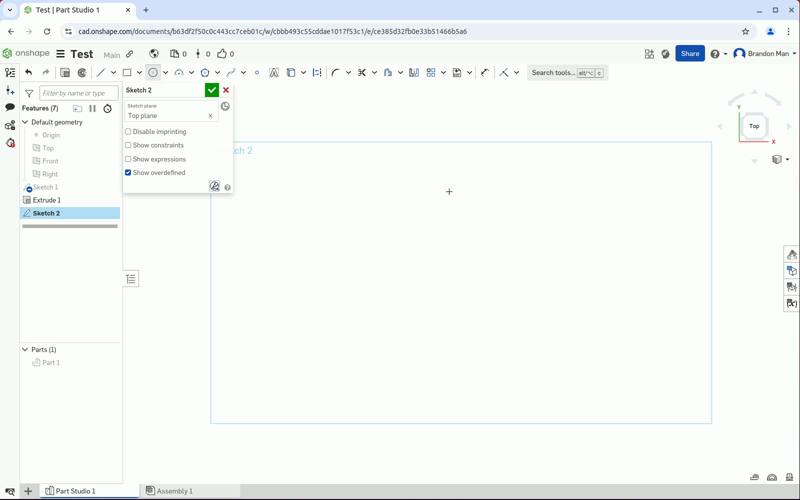
mouse_move(471, 191)
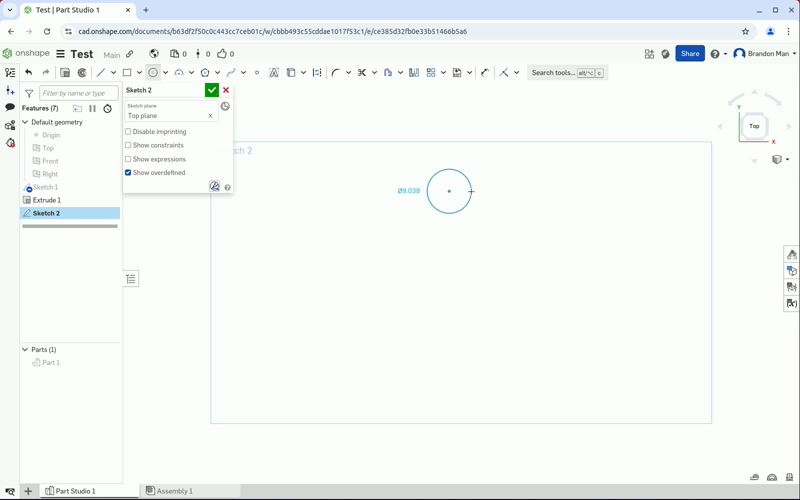
click(471, 191)
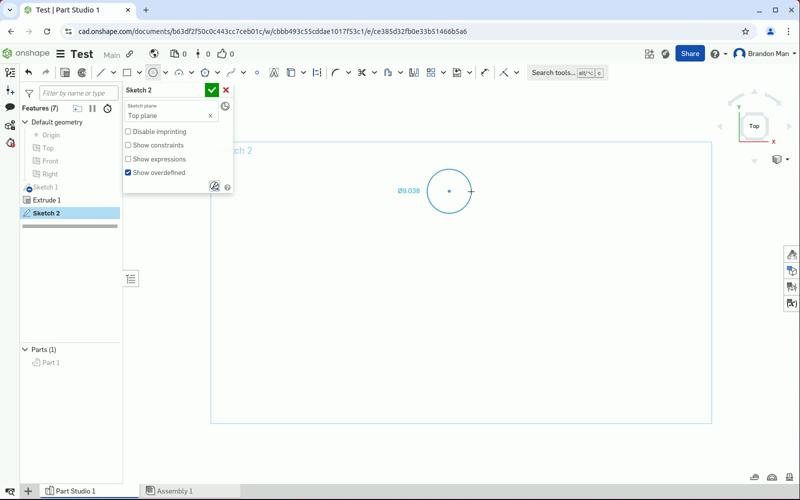
key(esc)
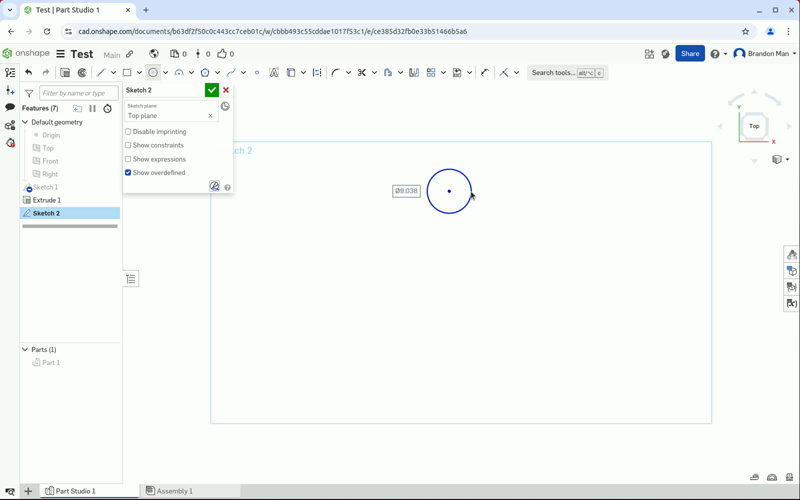
key(c)
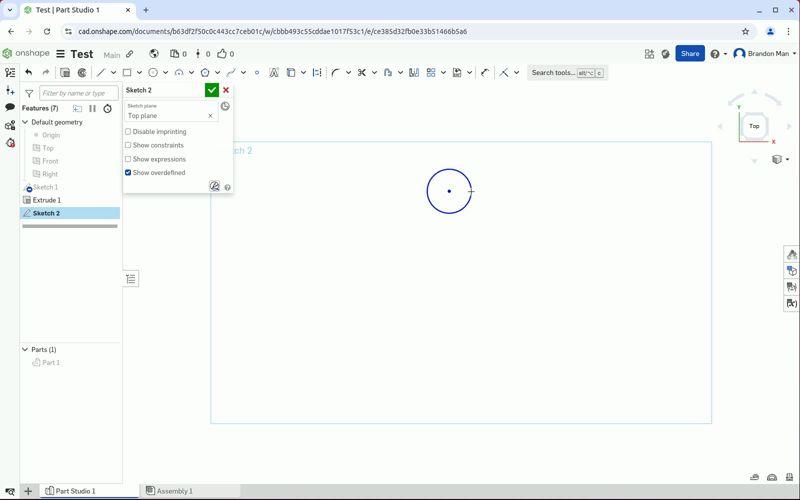
key_down(shift)
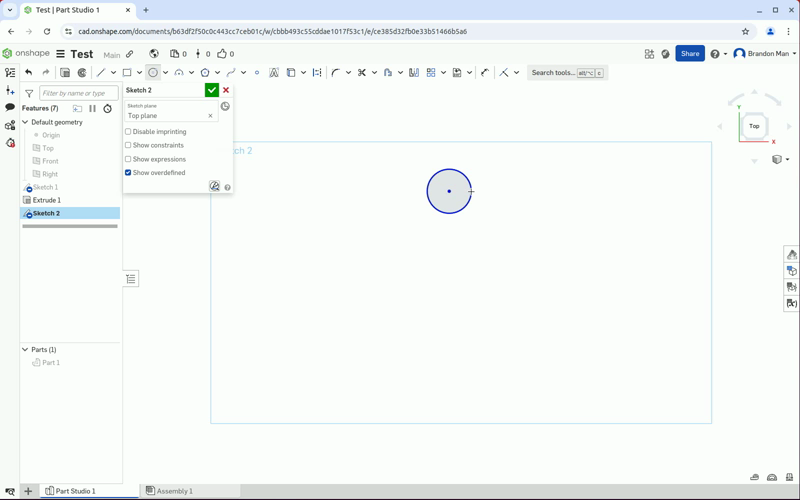
mouse_move(449, 191)
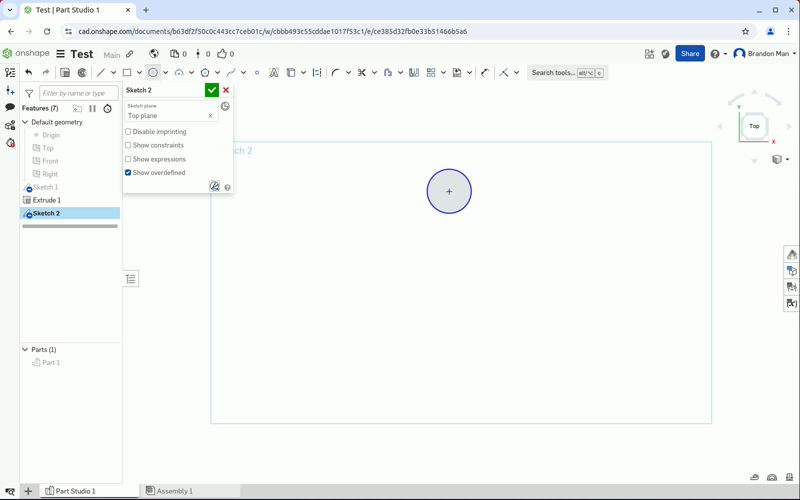
click(449, 191)
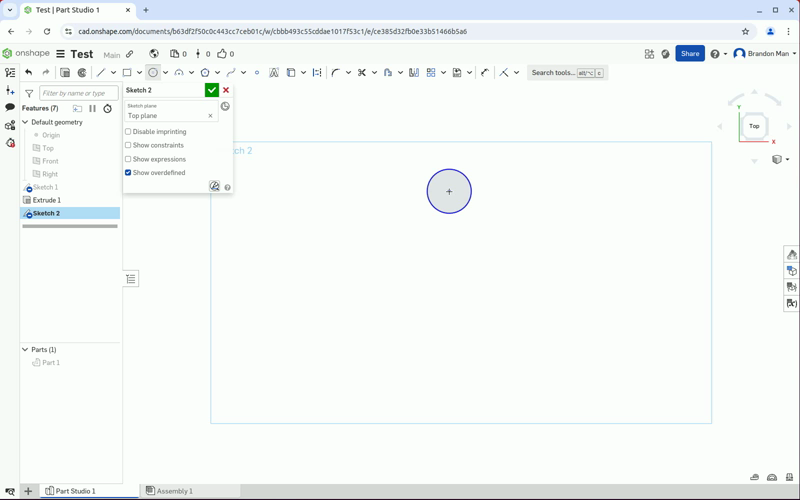
key_up(shift)
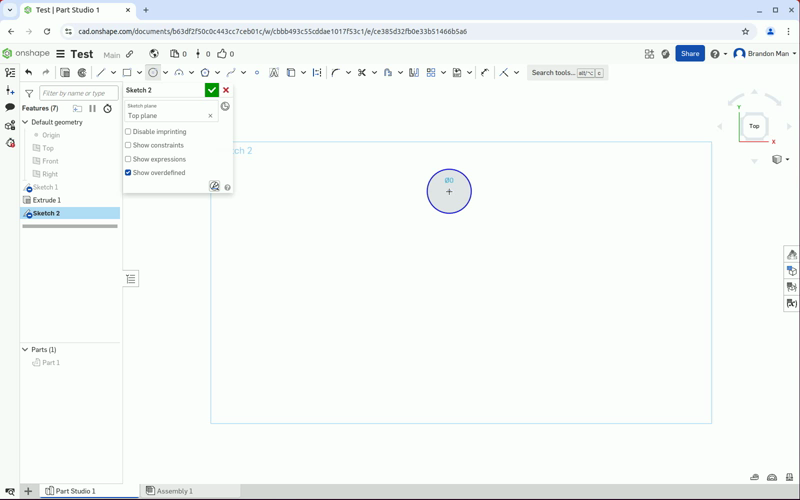
mouse_move(469, 191)
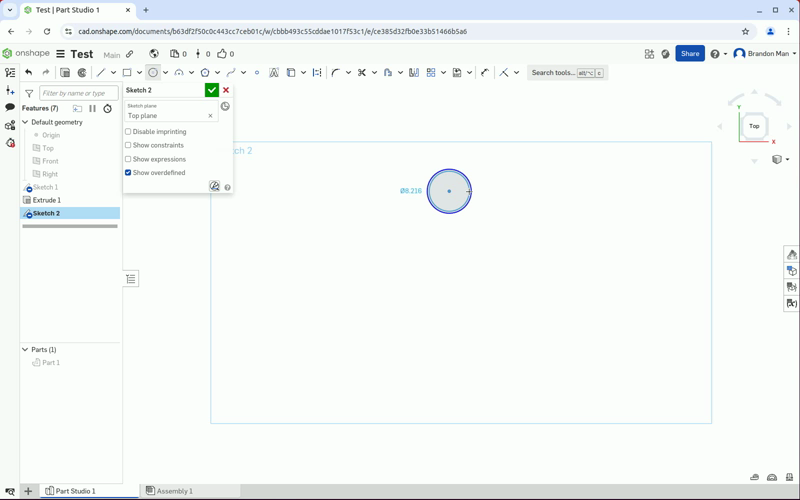
scroll(6)
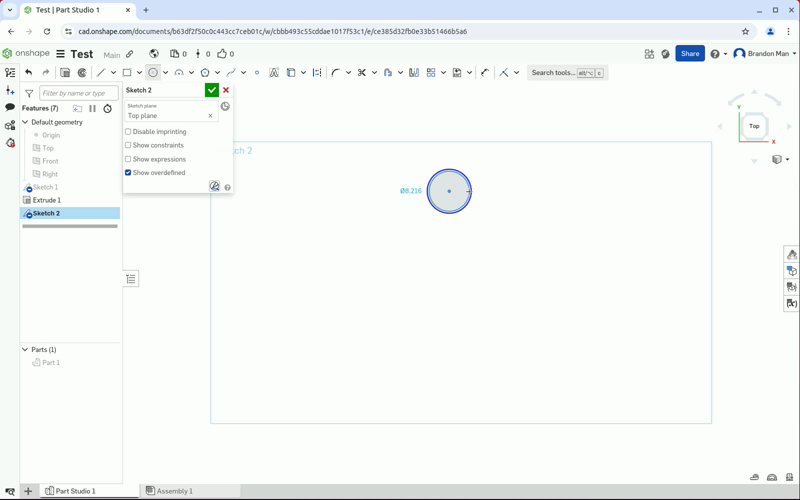
scroll(6)
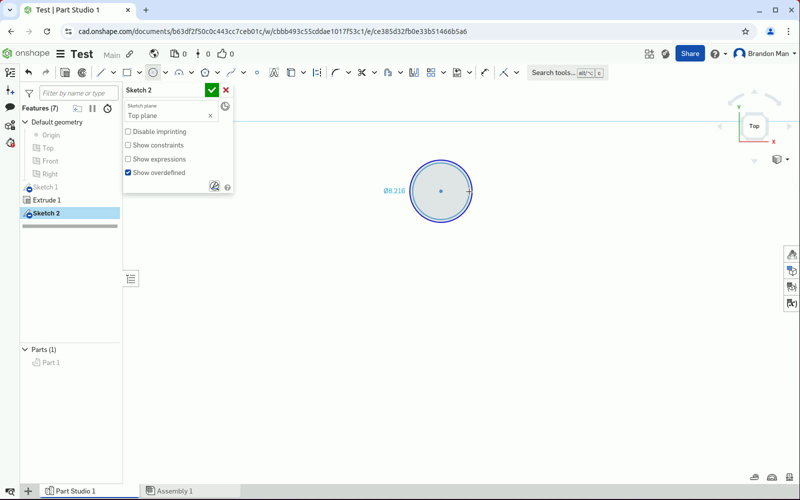
scroll(6)
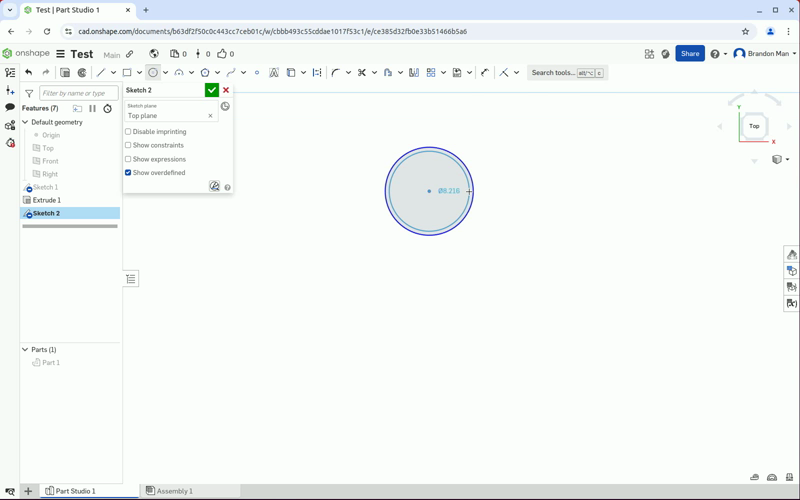
scroll(6)
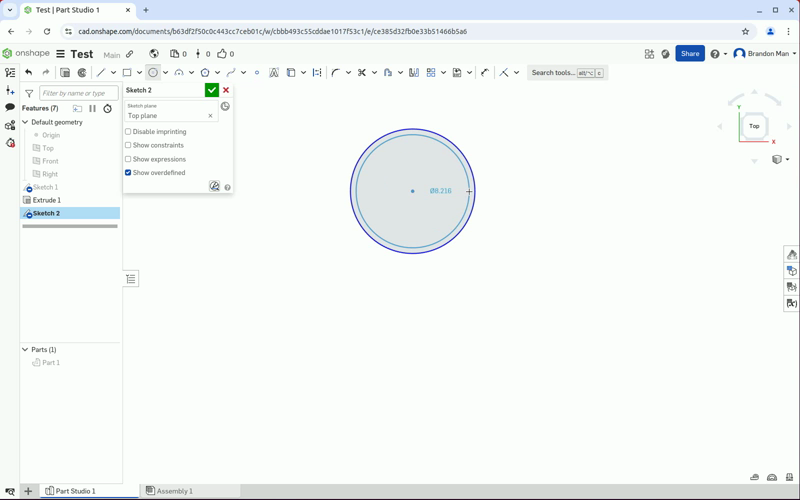
scroll(6)
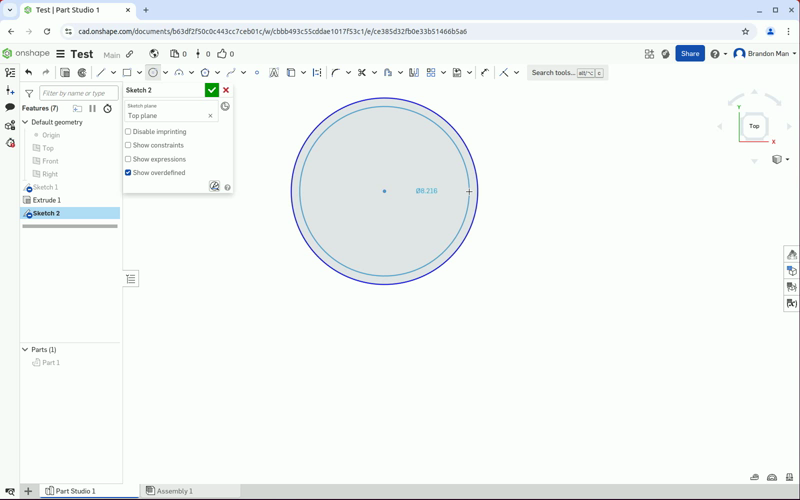
scroll(6)
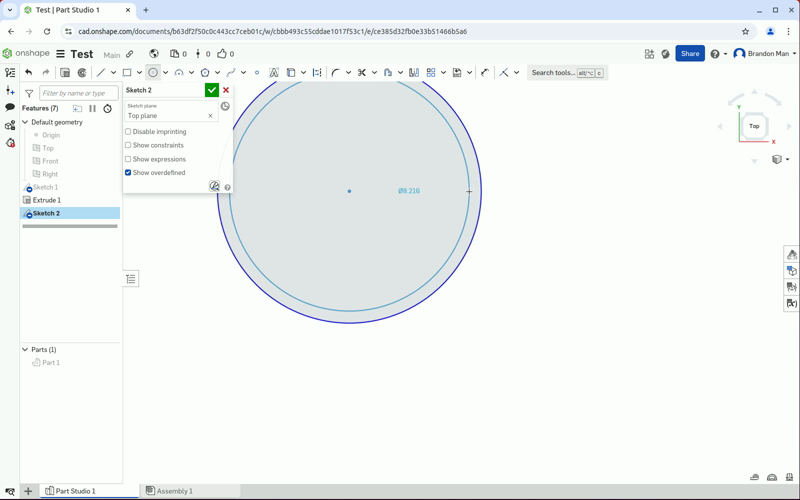
scroll(6)
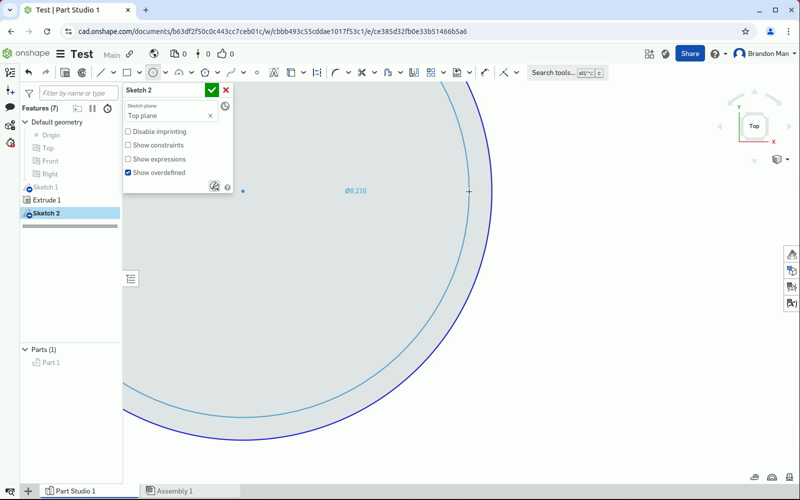
click(469, 191)
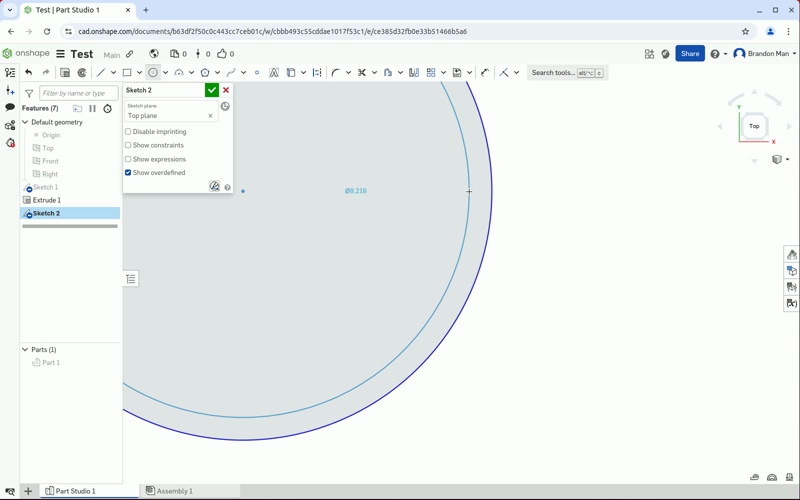
scroll(-6)
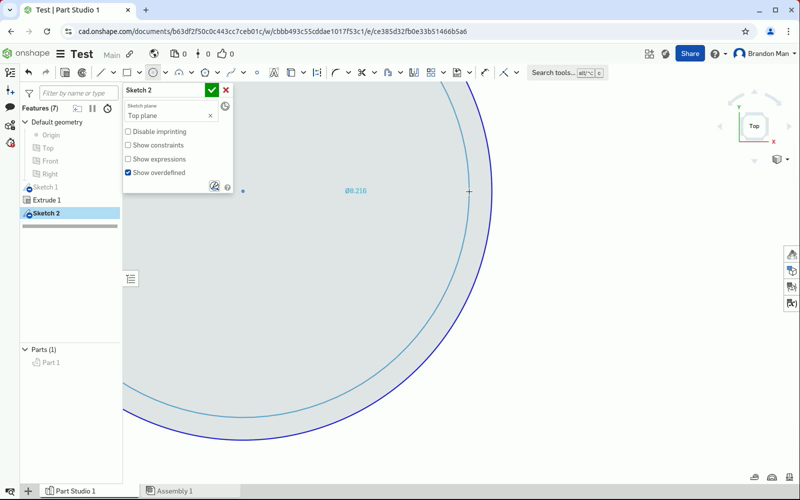
scroll(-6)
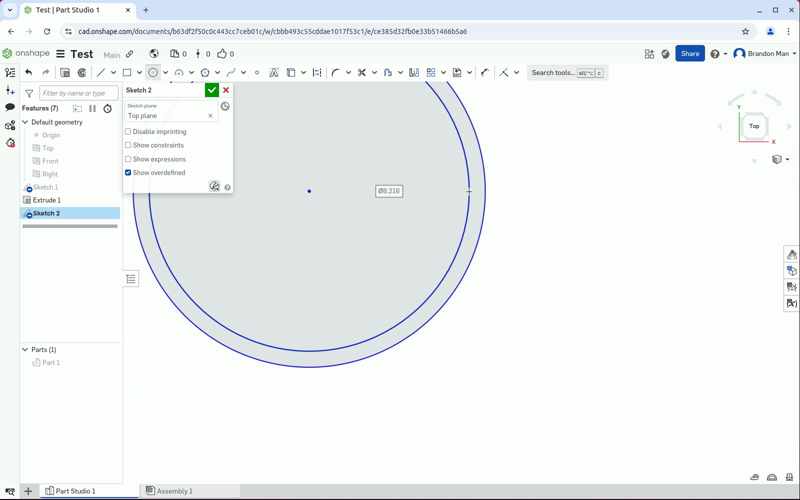
scroll(-6)
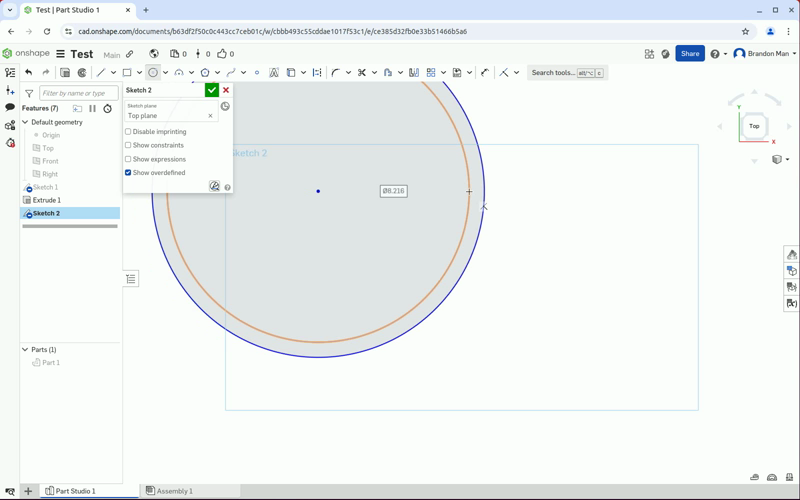
scroll(-6)
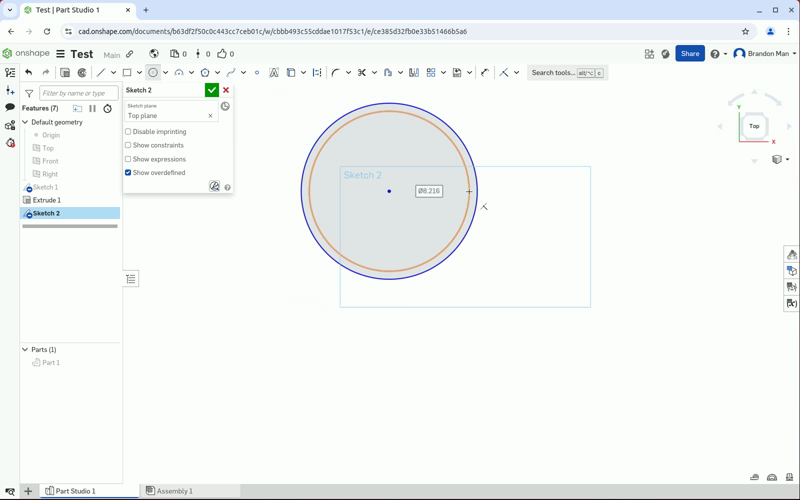
scroll(-6)
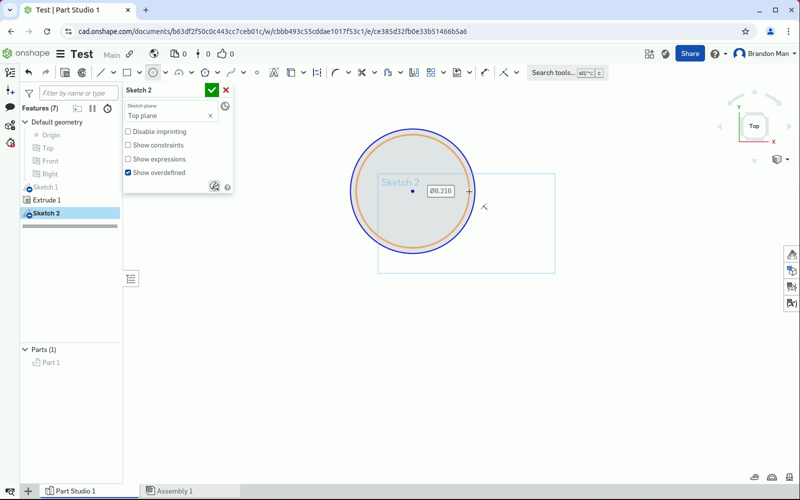
scroll(-6)
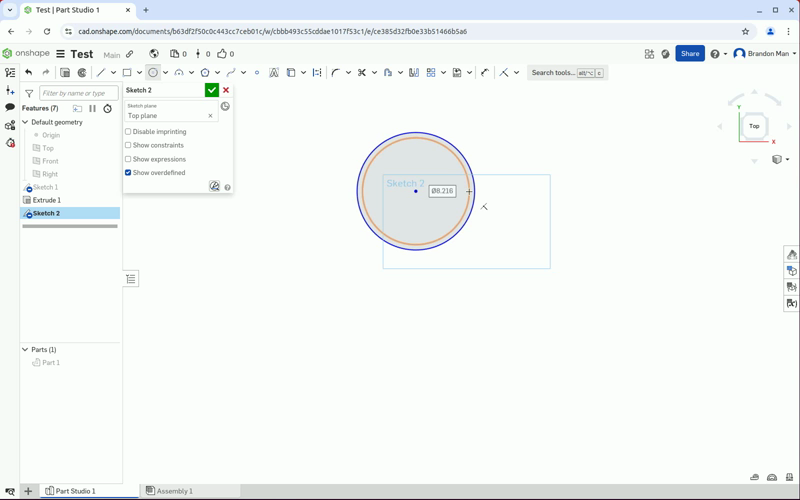
scroll(-6)
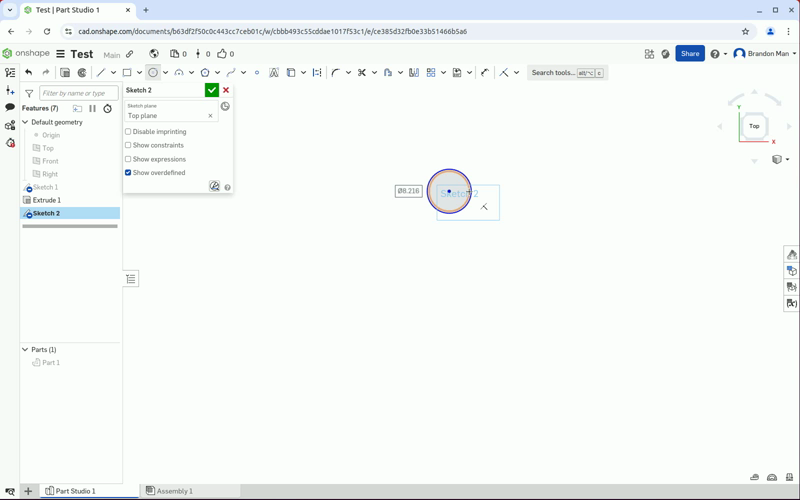
key(esc)
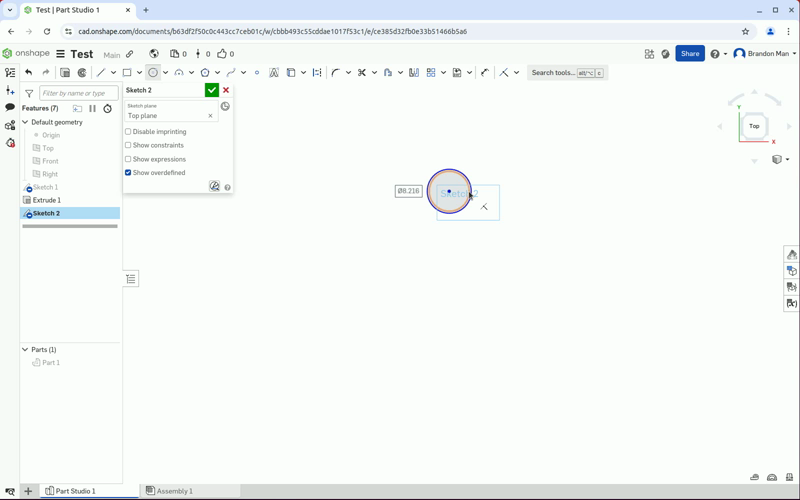
mouse_move(469, 185)
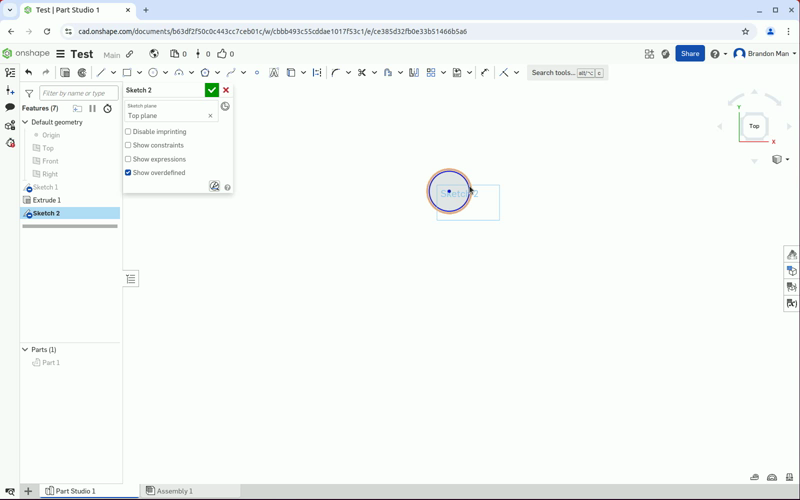
scroll(6)
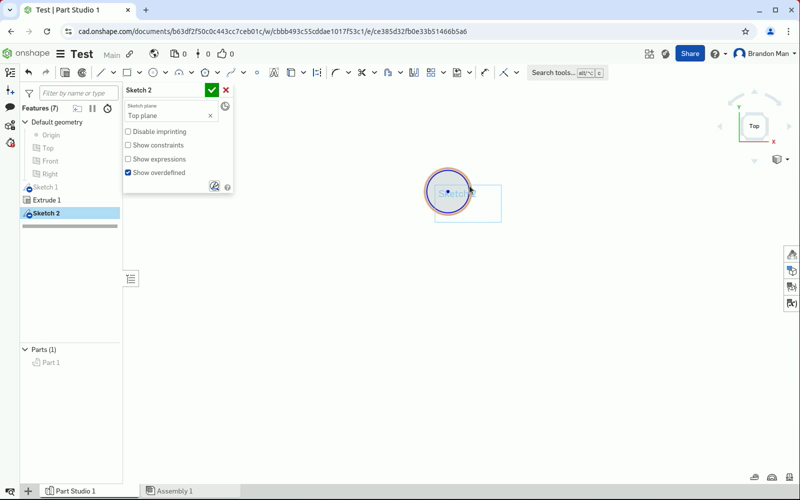
scroll(6)
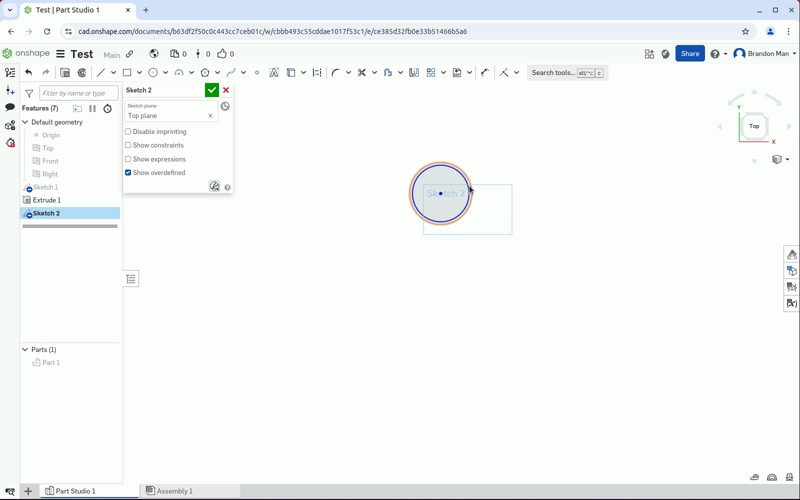
scroll(6)
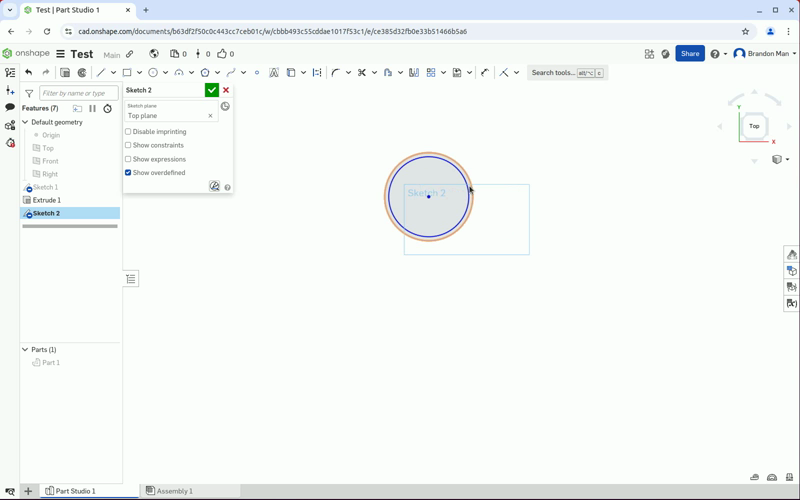
scroll(6)
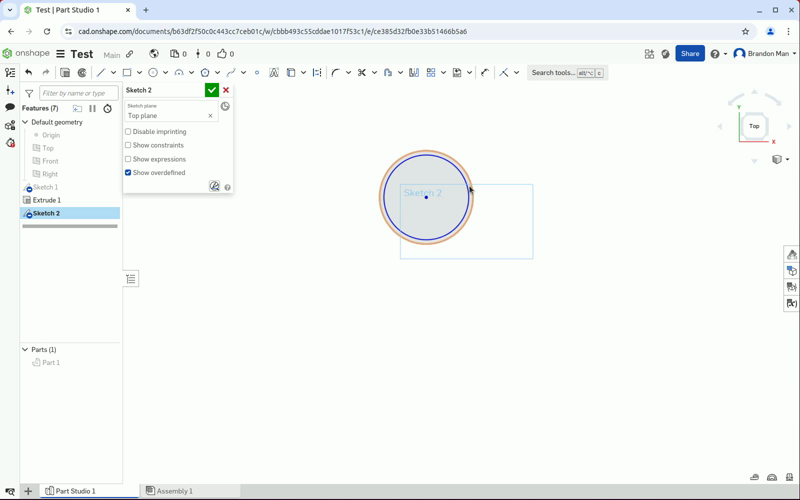
scroll(6)
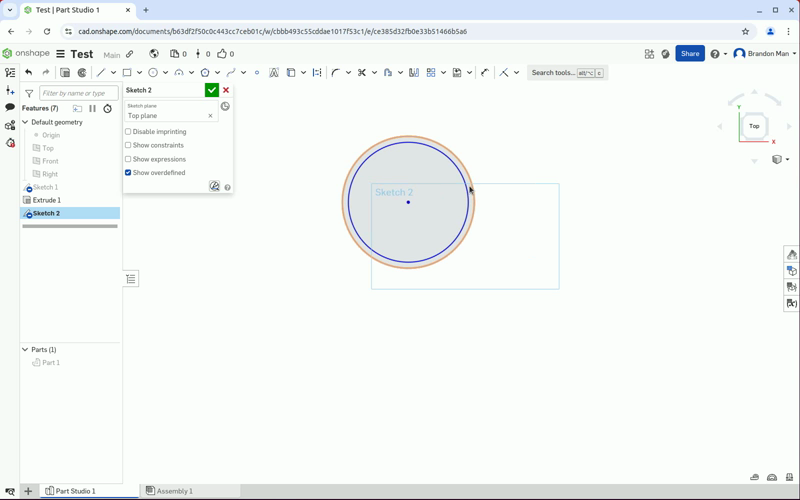
scroll(6)
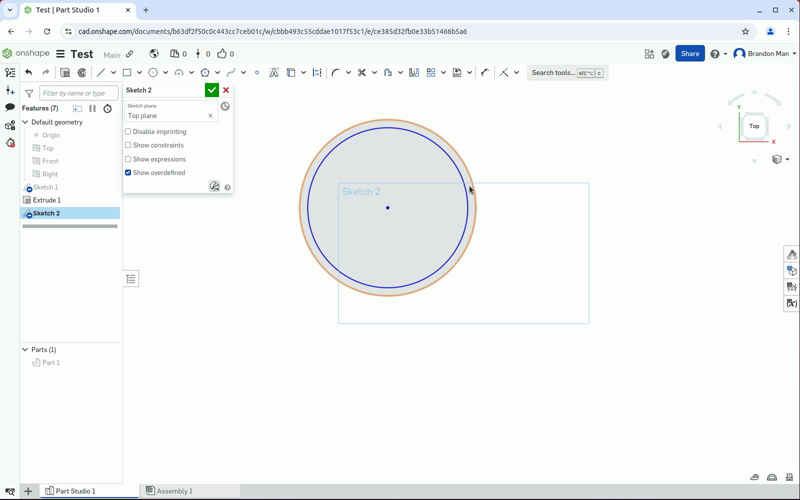
scroll(6)
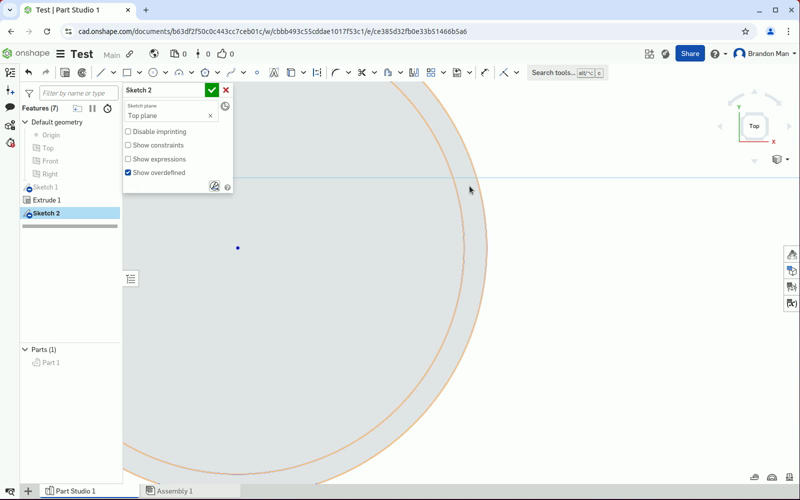
click(469, 185)
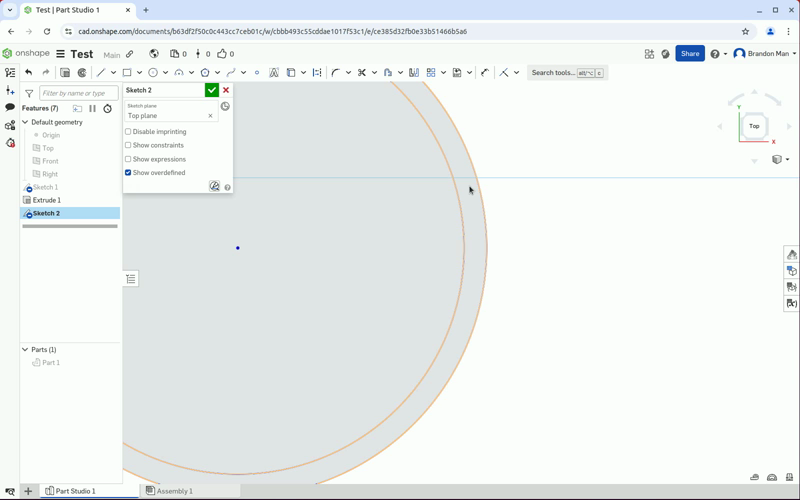
scroll(-6)
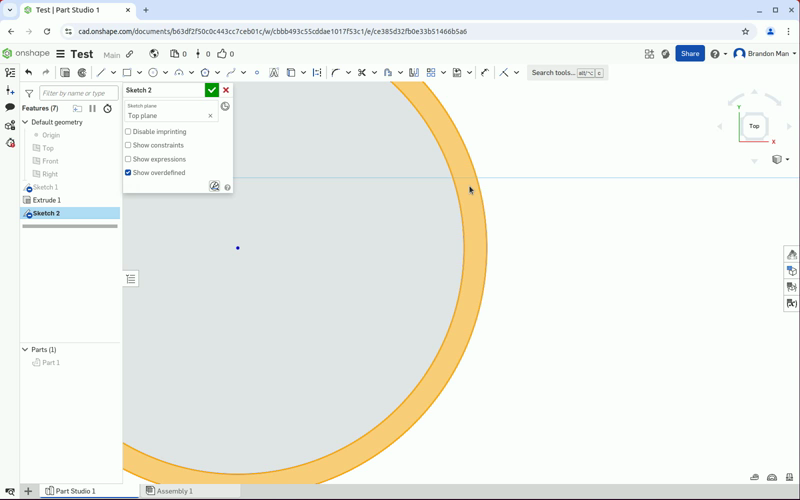
scroll(-6)
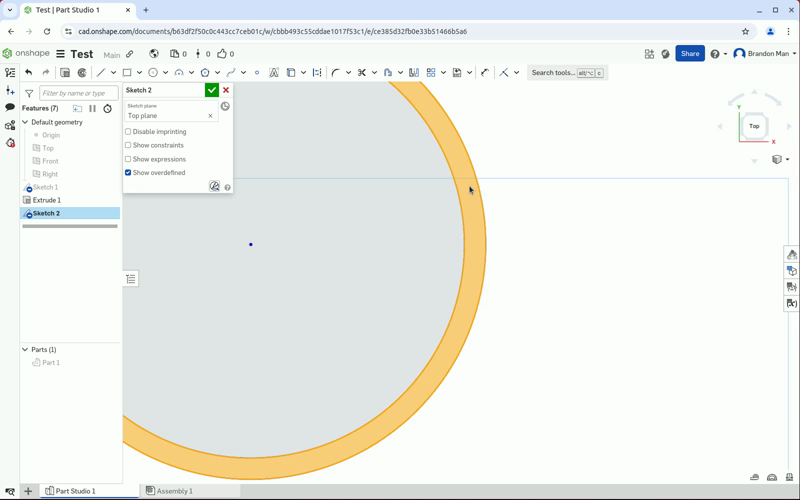
scroll(-6)
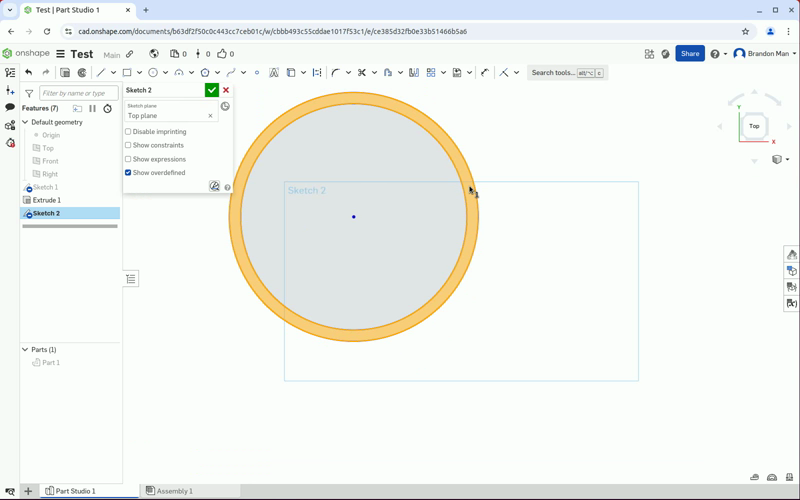
scroll(-6)
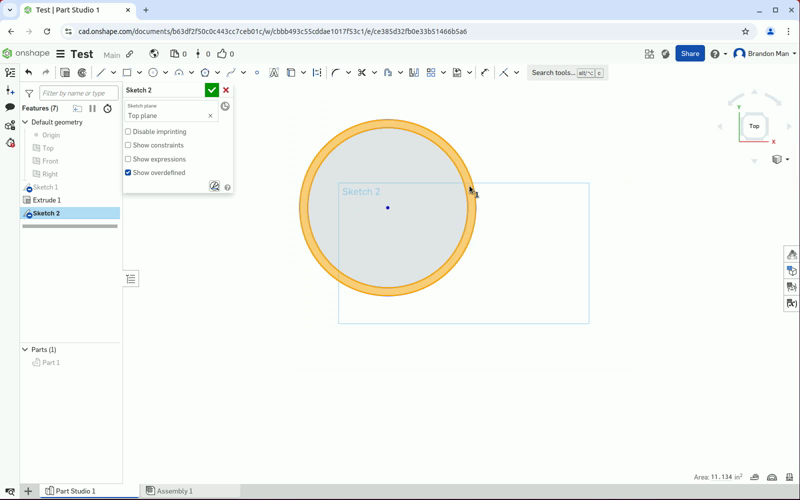
scroll(-6)
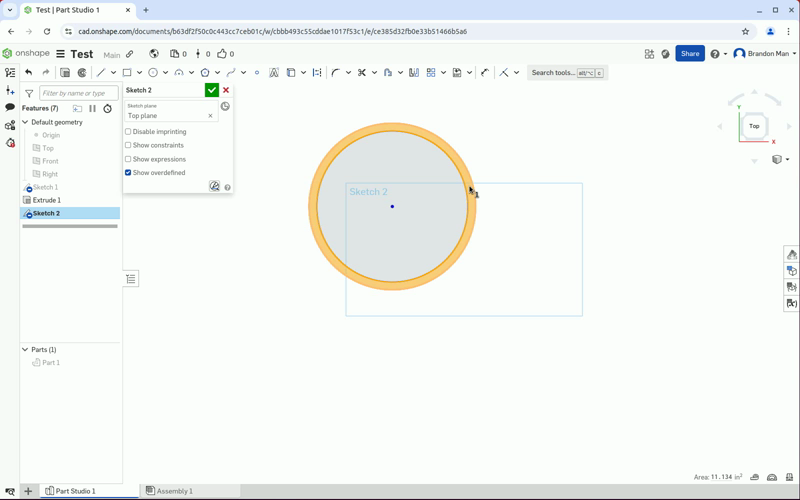
scroll(-6)
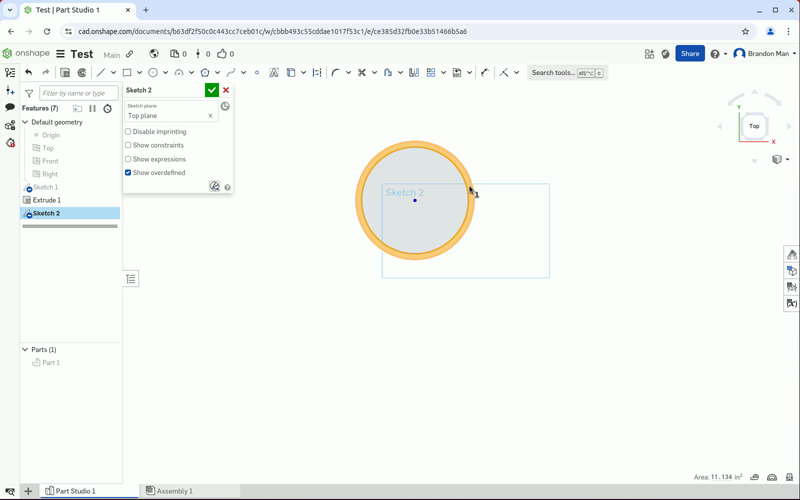
scroll(-6)
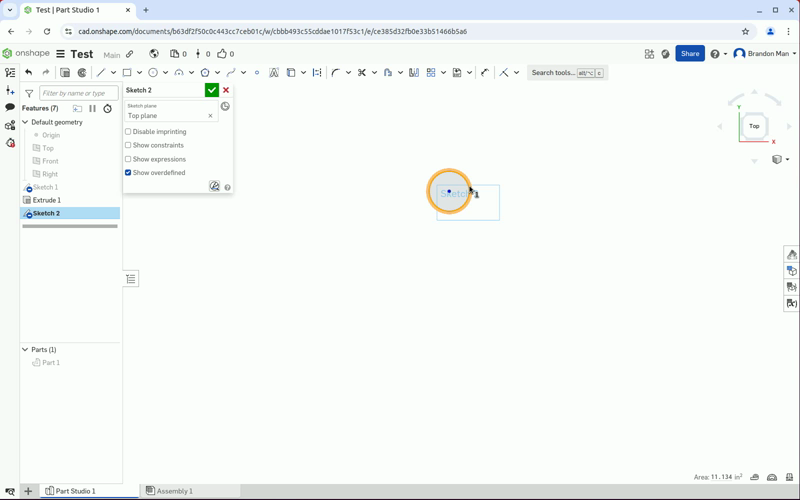
mouse_move(73, 352)
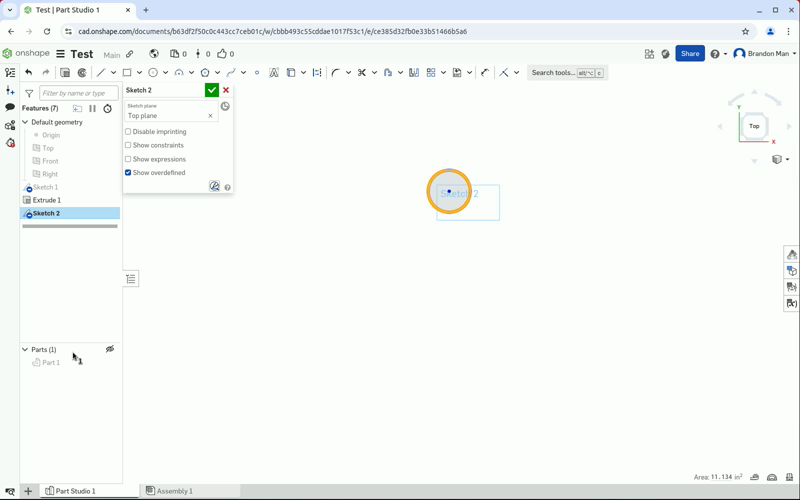
key(shift+y)
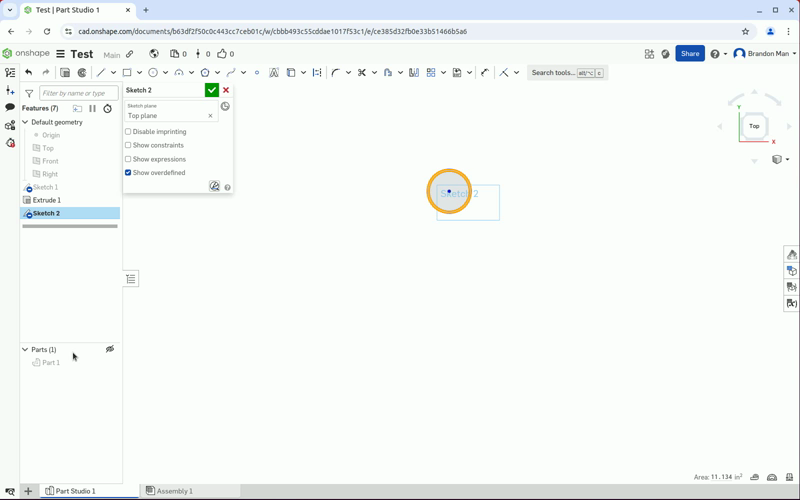
key(shift+e)
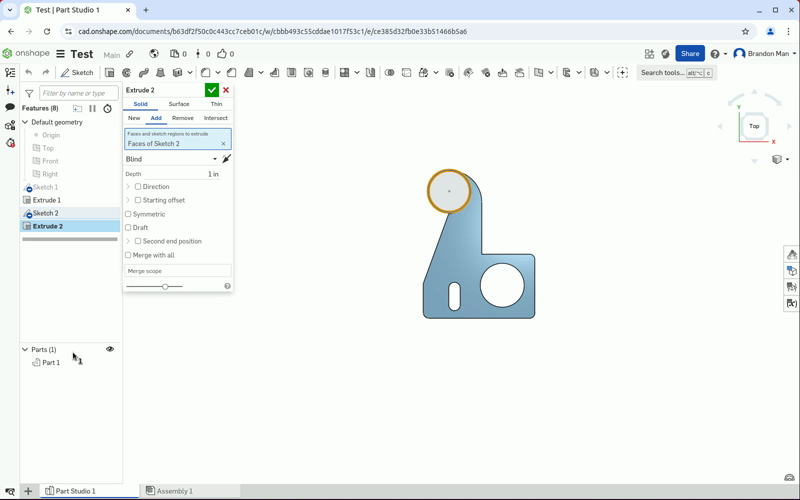
mouse_move(143, 106)
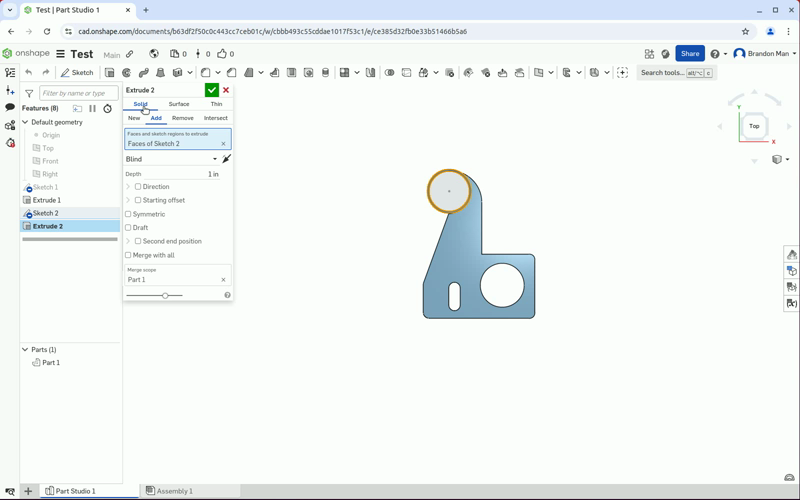
click(143, 106)
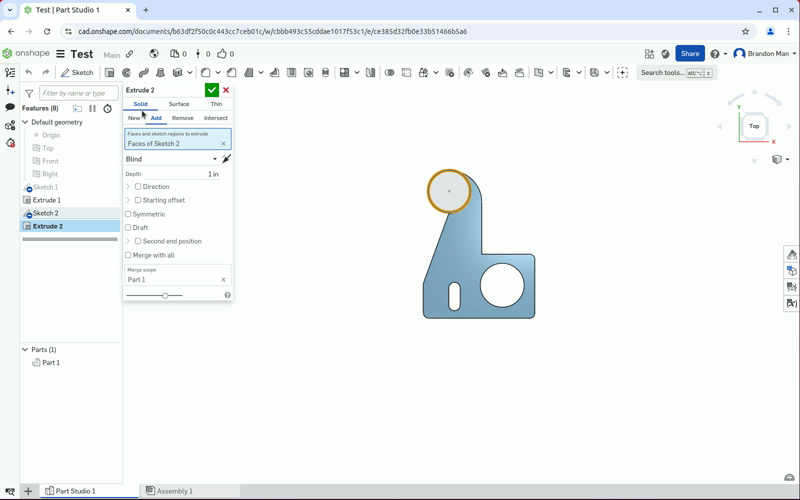
mouse_move(137, 120)
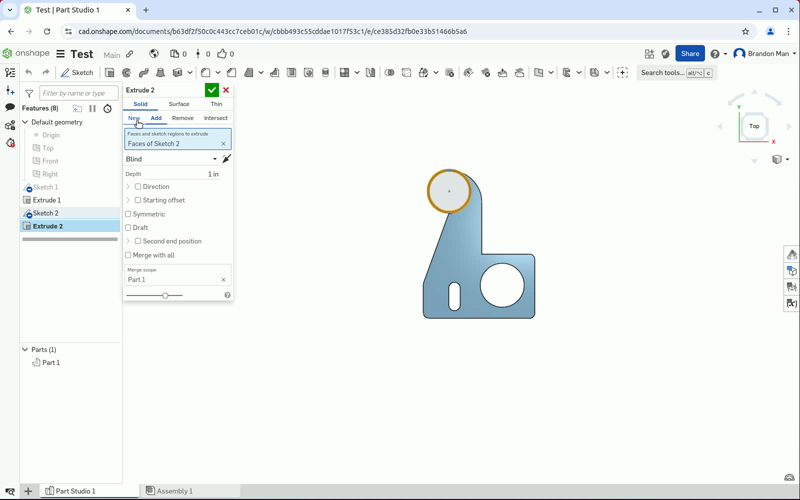
click(137, 120)
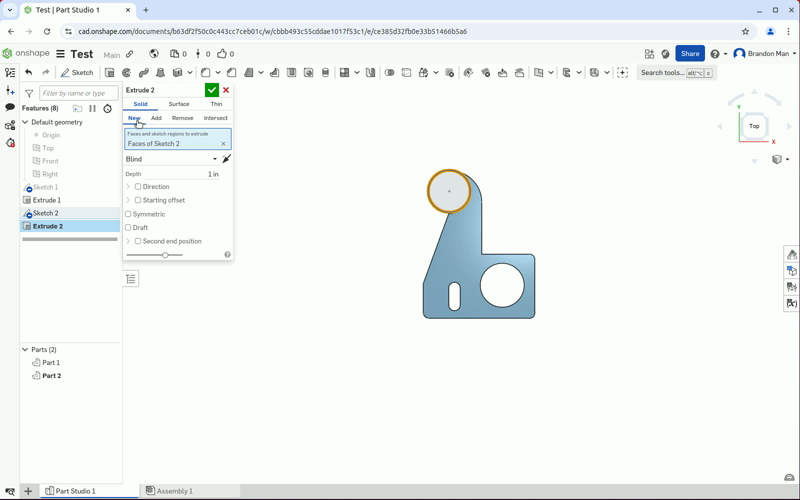
key(tab, 4)
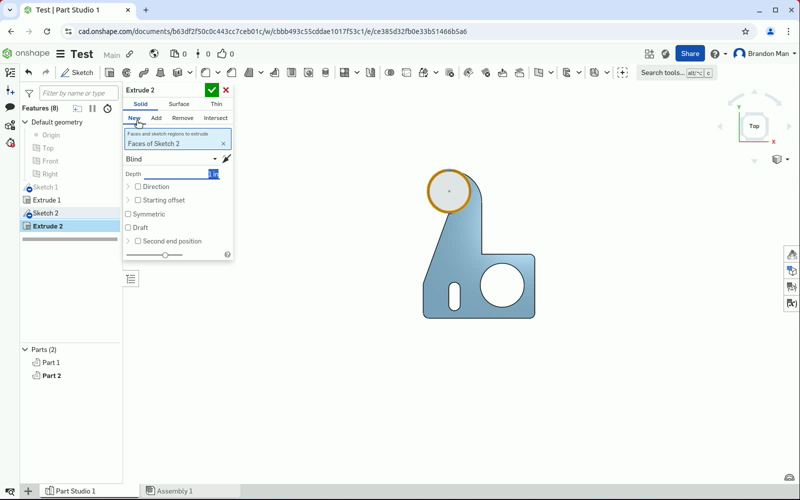
text(0.241)
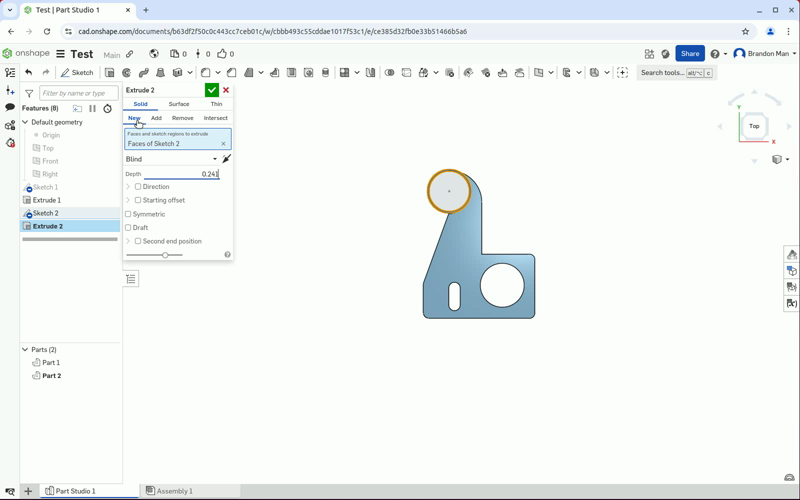
key(enter)
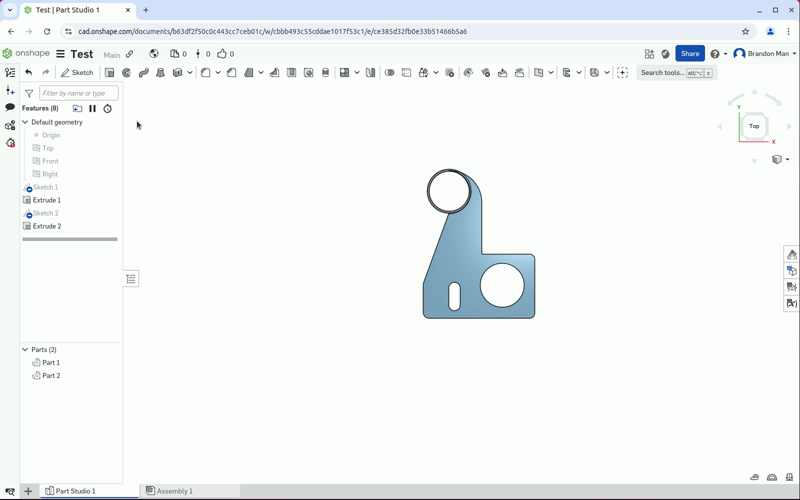
key(shift+h)
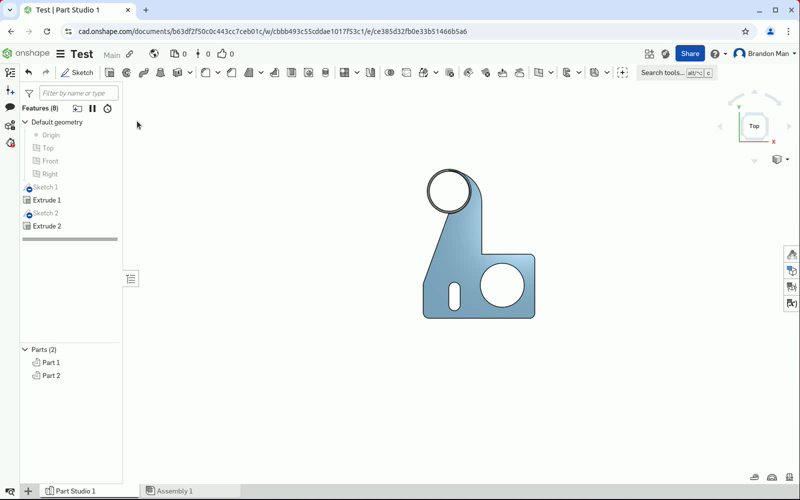
key(shift+h)
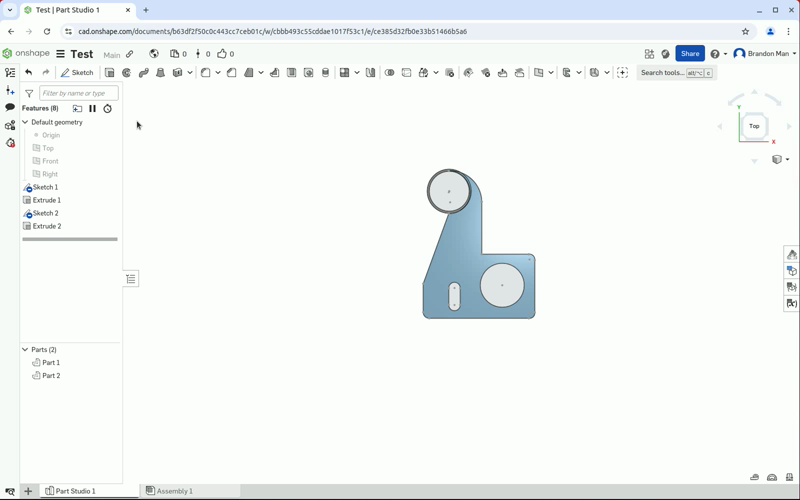
key(shift+7)
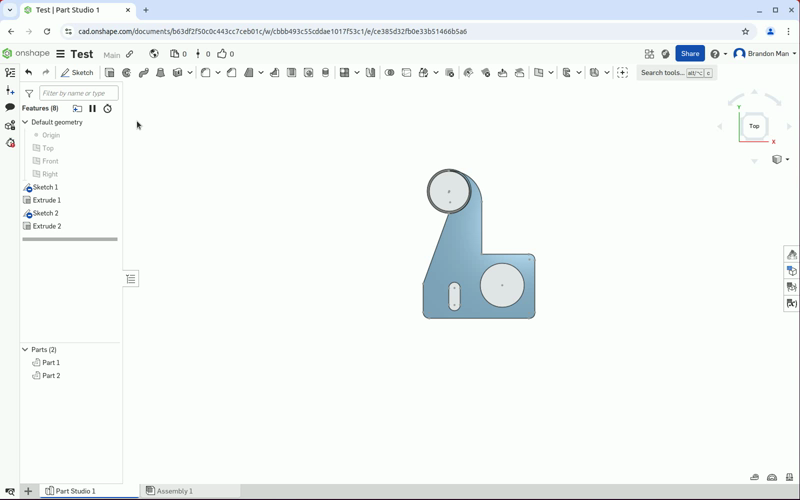
key(up, 3)
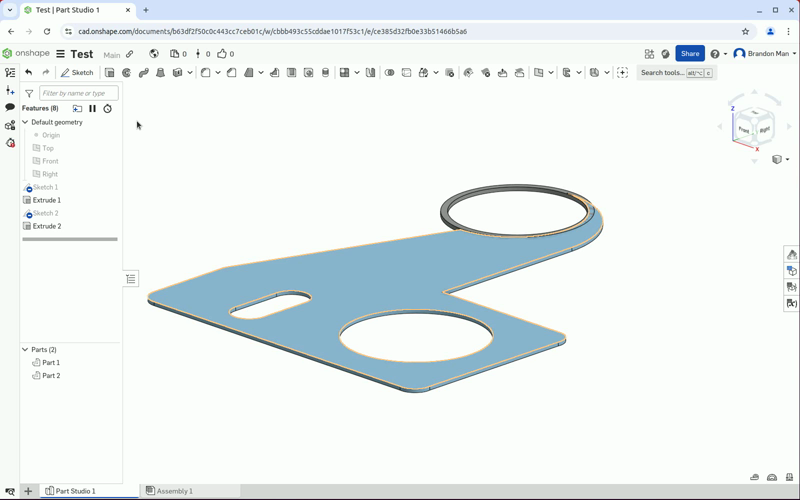
key(left, 3)
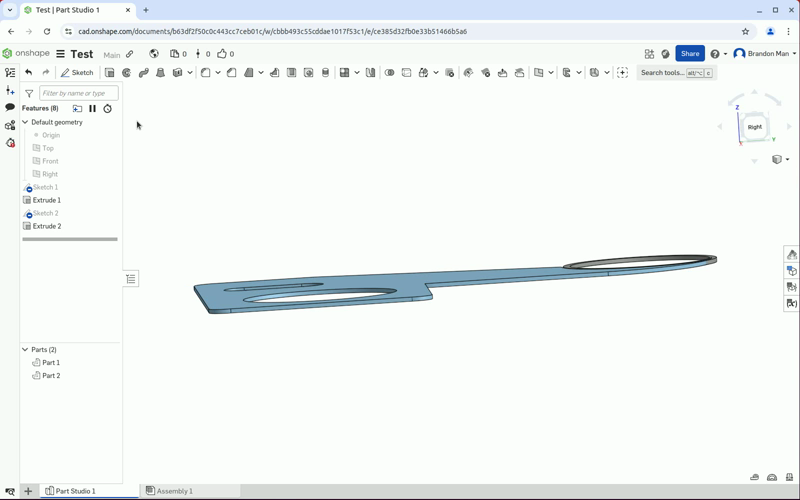
key(right, 3)
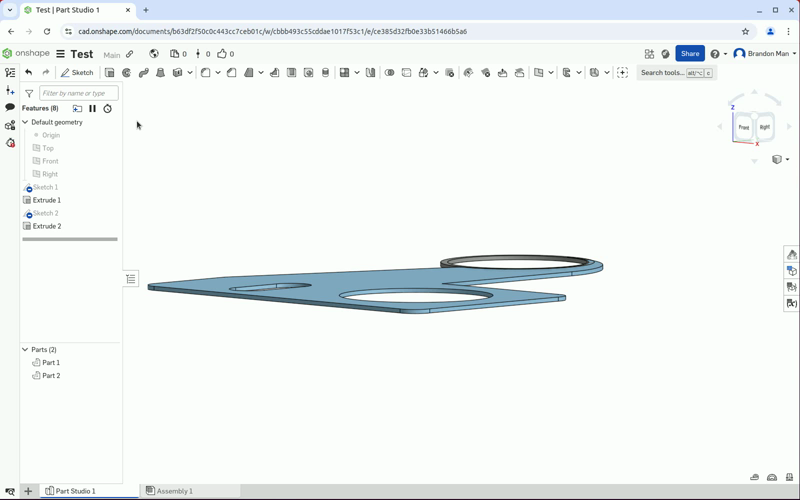
key(down, 3)
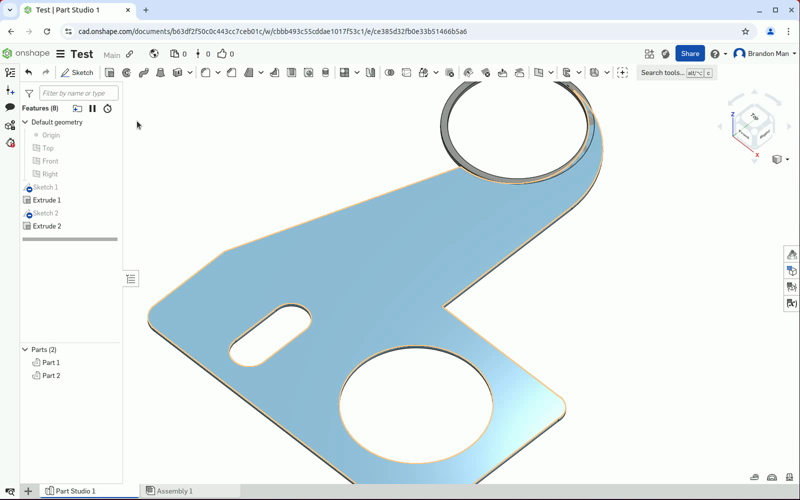
mouse_move(73, 189)
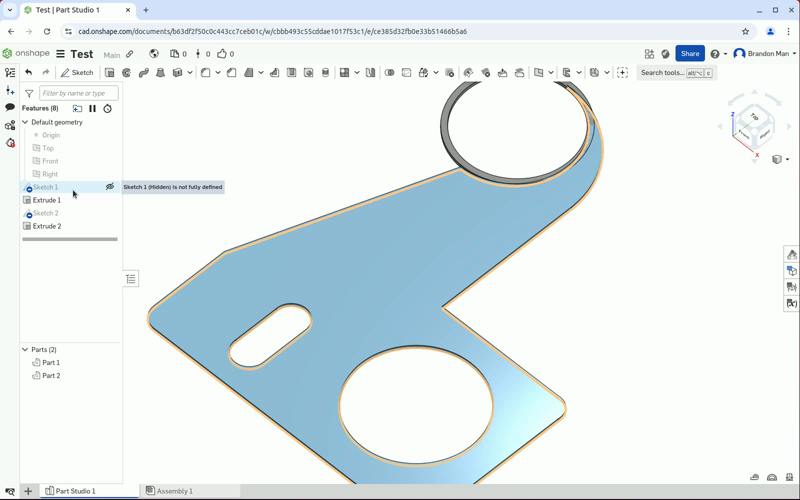
click(73, 189)